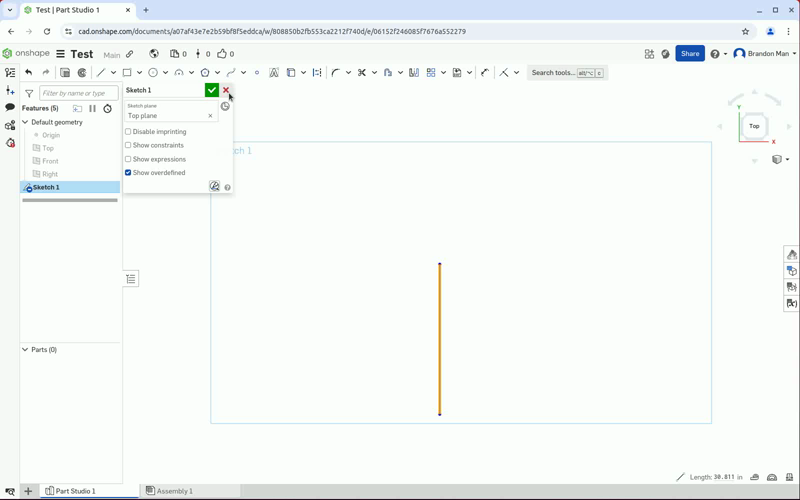
key(shift+h)
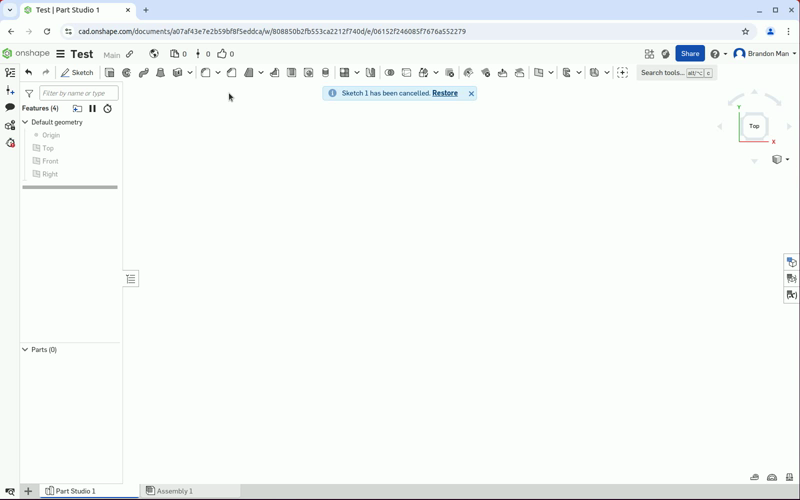
mouse_move(73, 352)
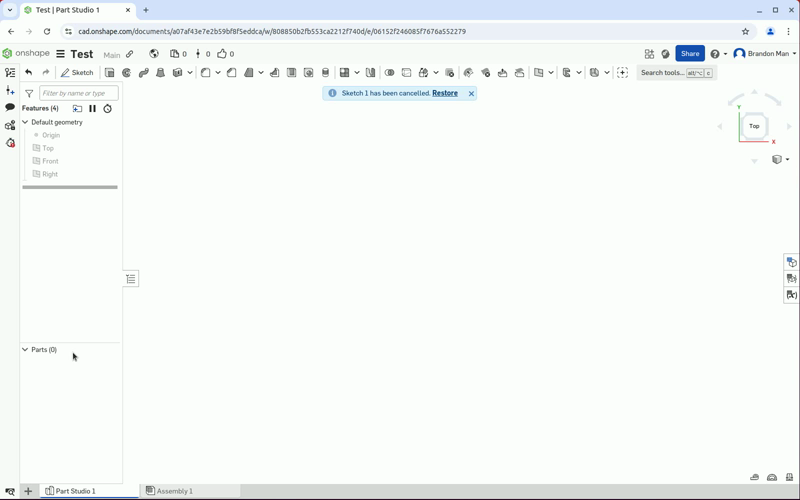
key(y)
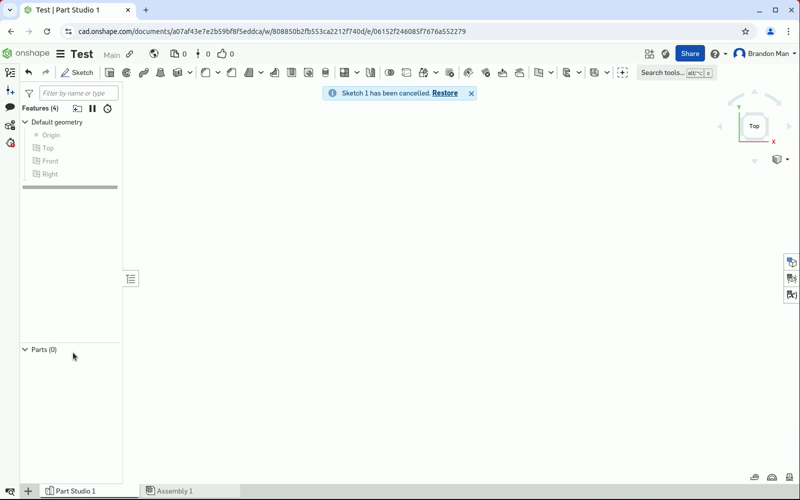
key(shift+p)
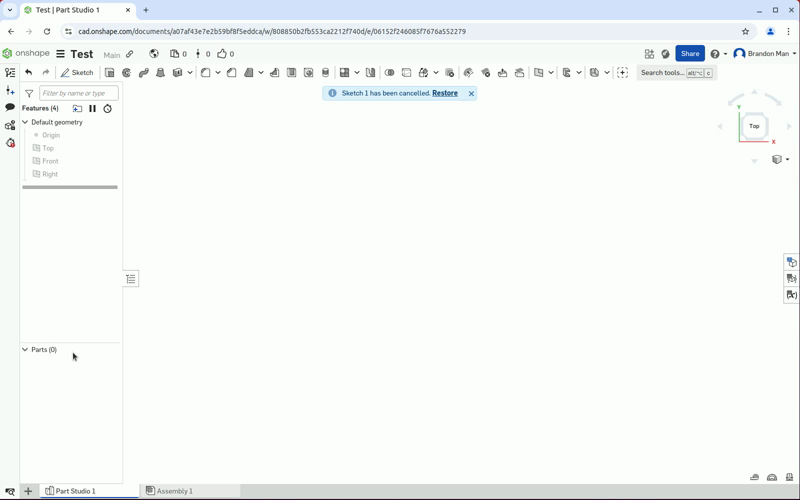
key(space)
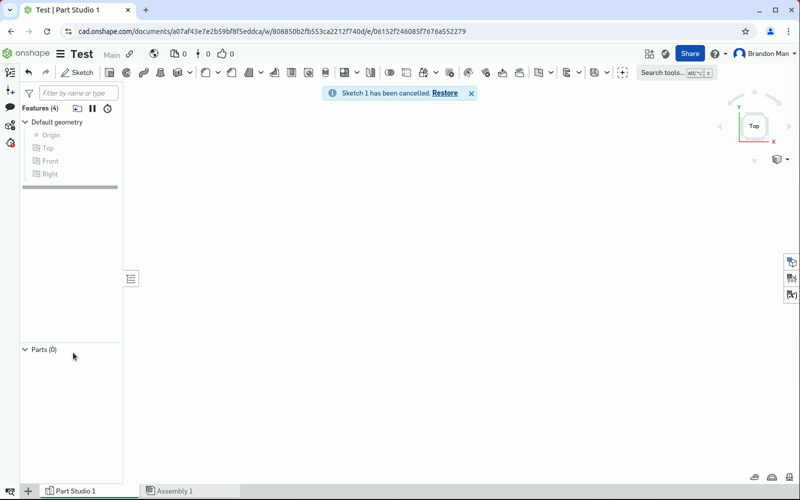
key_down(shift)
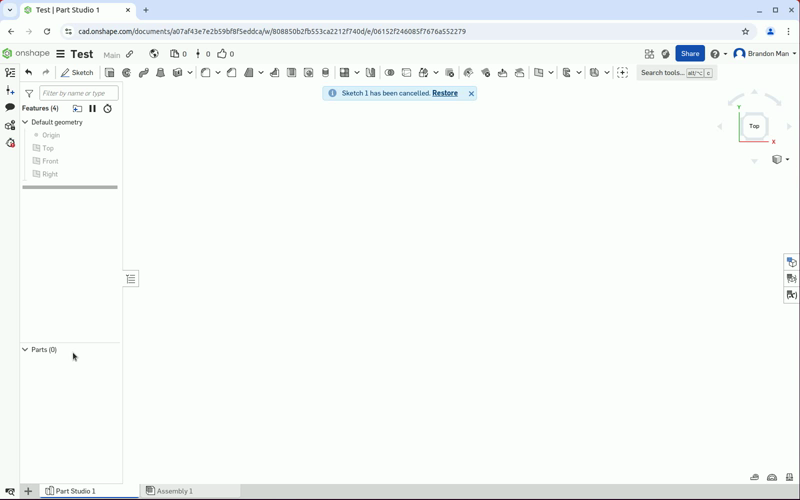
key(up)
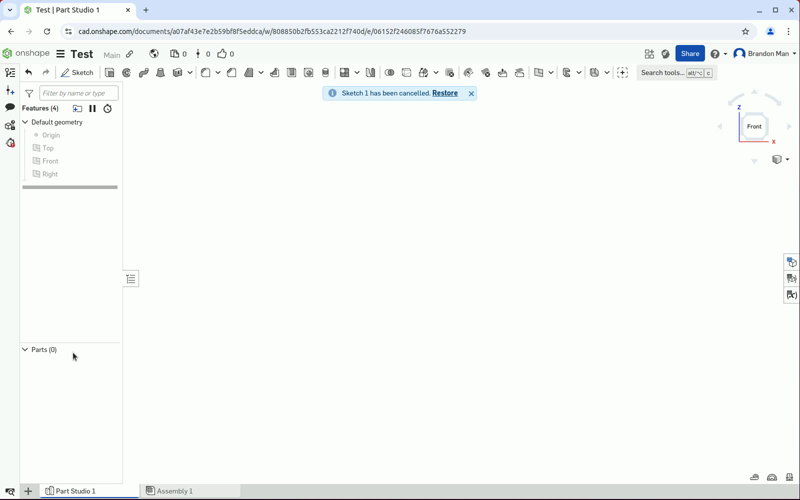
key_up(shift)
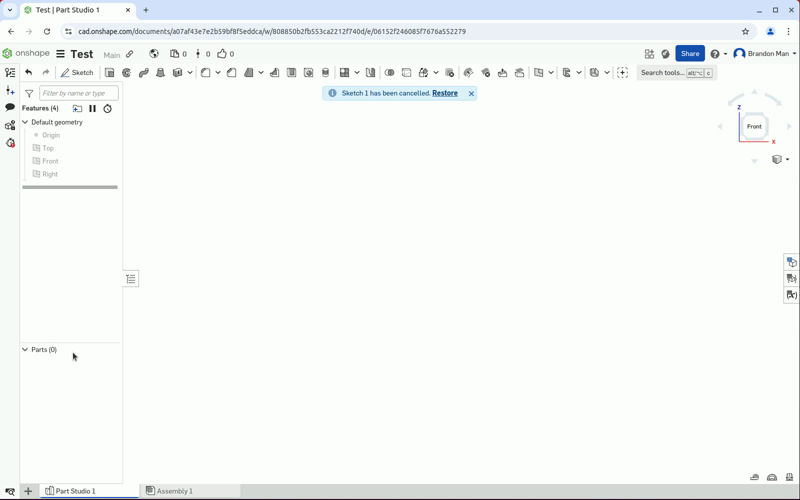
mouse_move(73, 352)
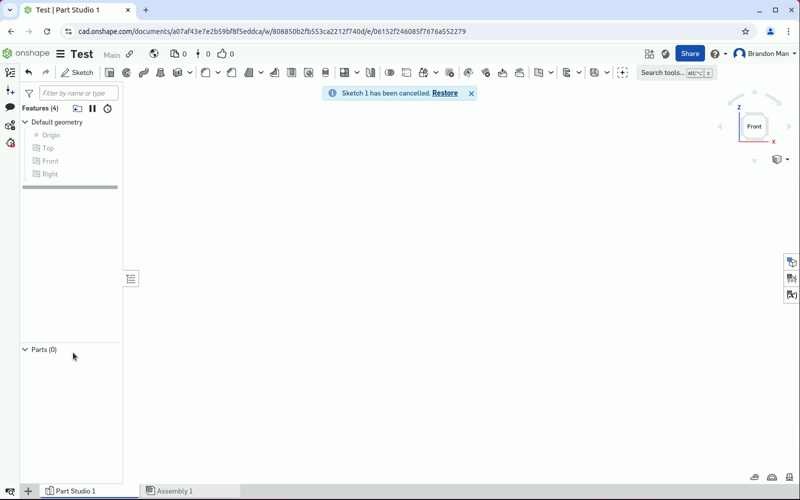
key(shift+y)
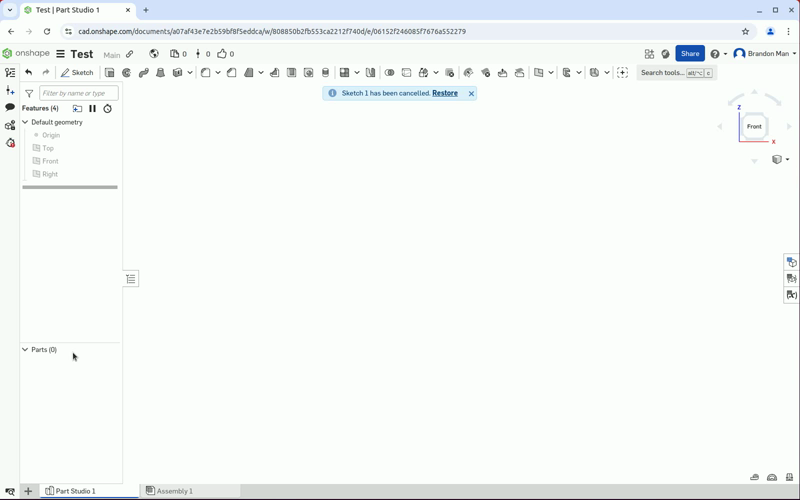
key(shift+s)
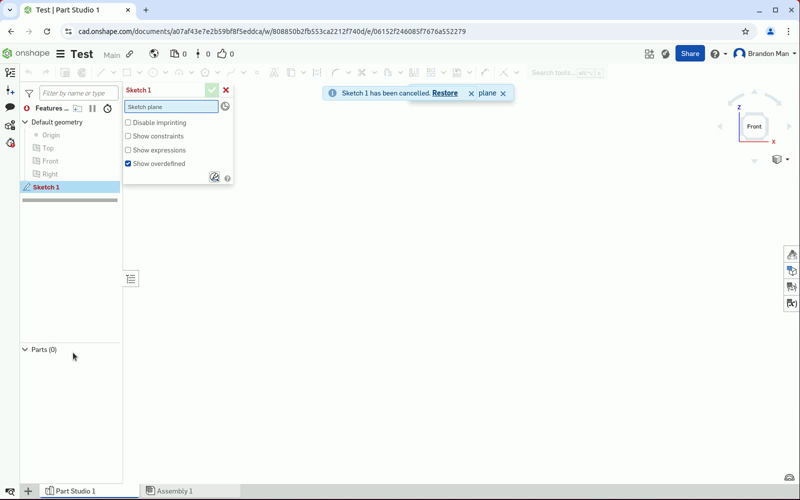
mouse_move(73, 163)
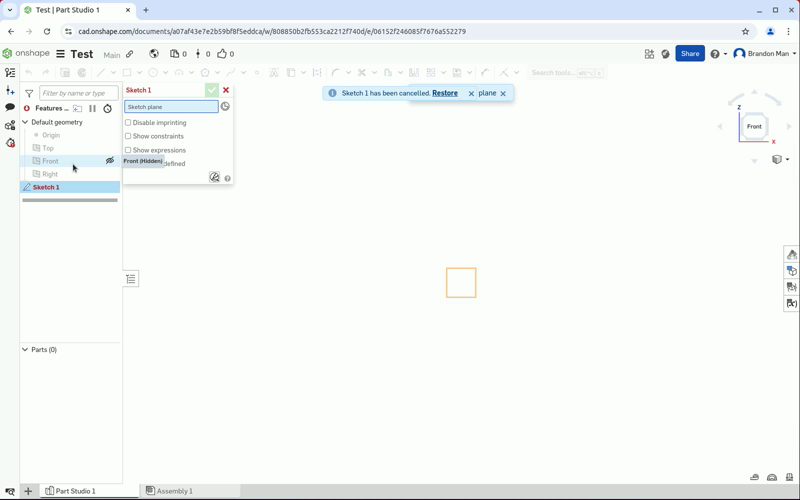
click(73, 163)
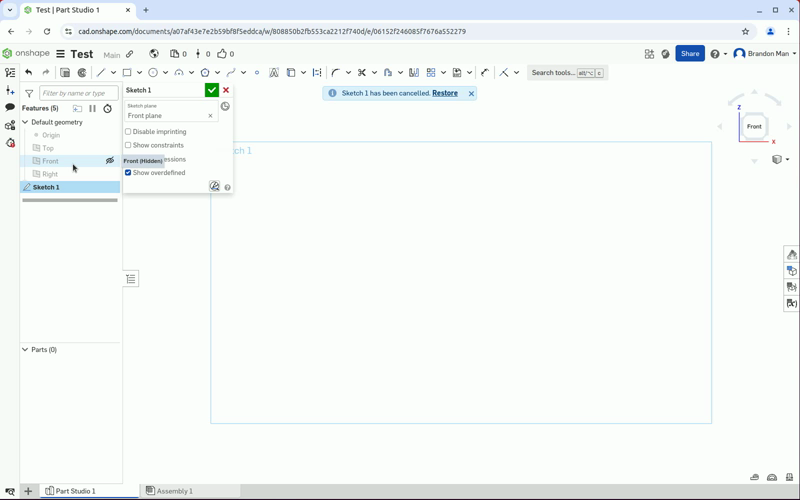
mouse_move(73, 352)
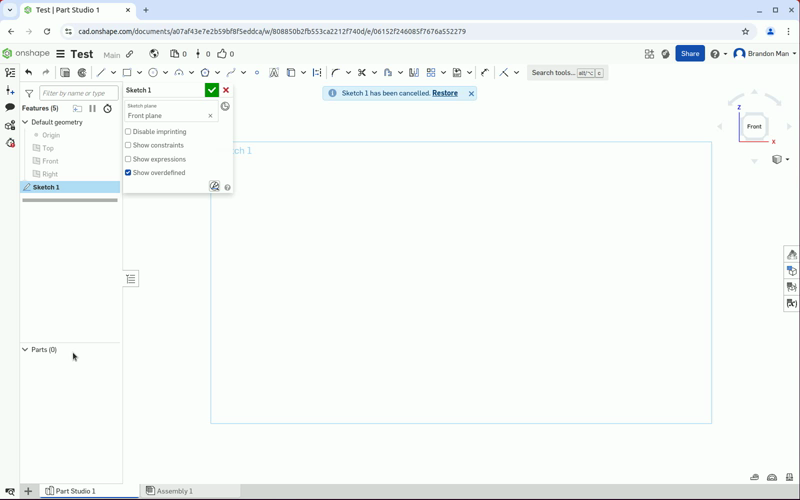
key(y)
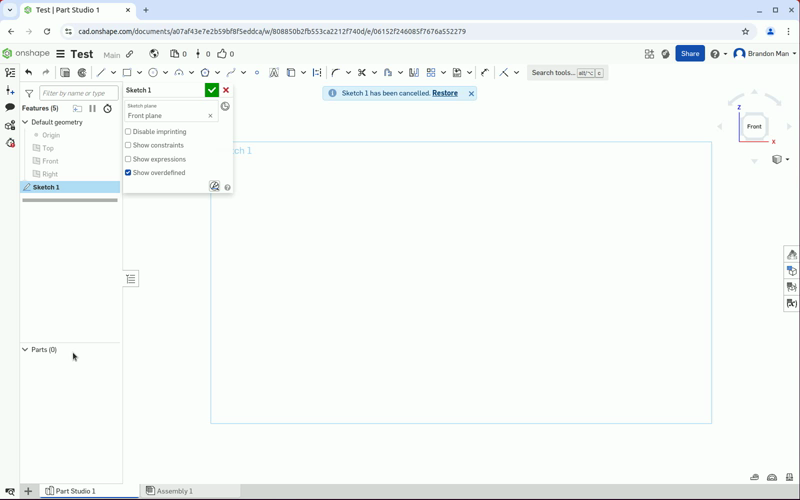
key(l)
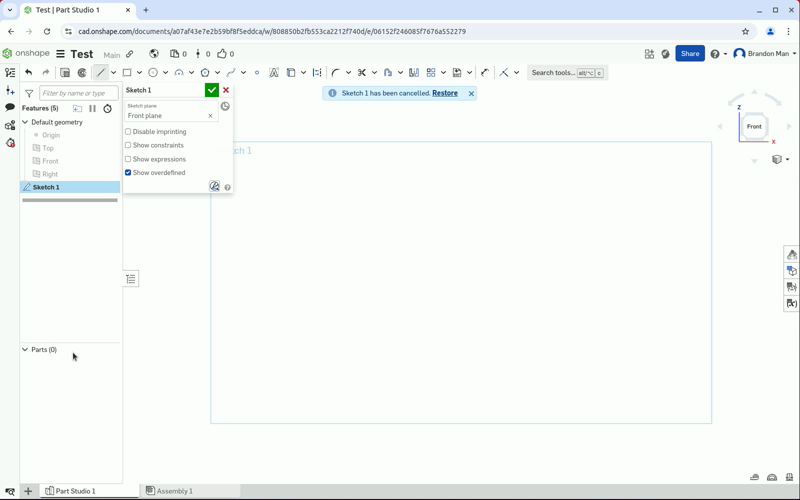
key_down(shift)
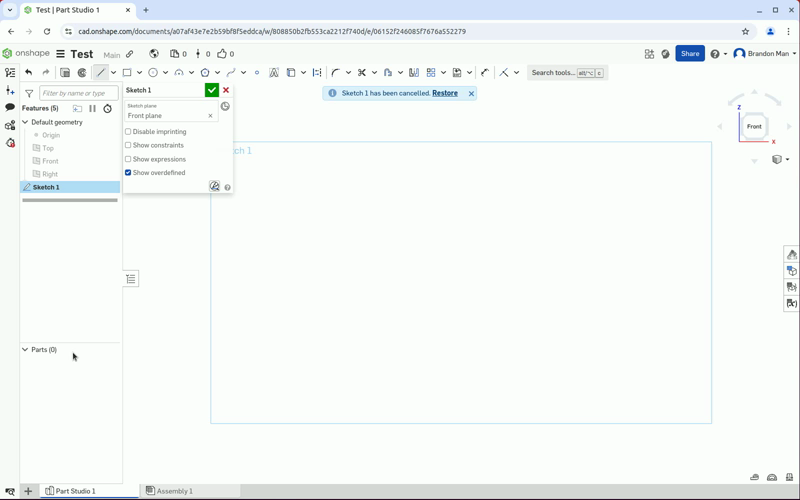
mouse_move(477, 282)
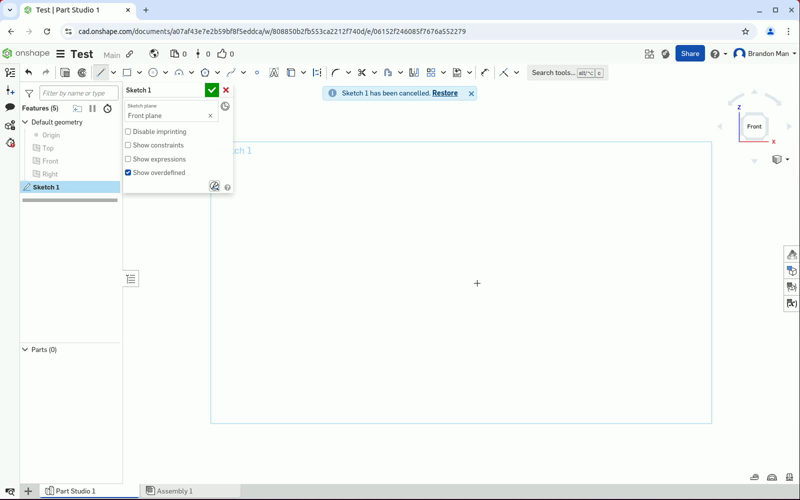
click(477, 282)
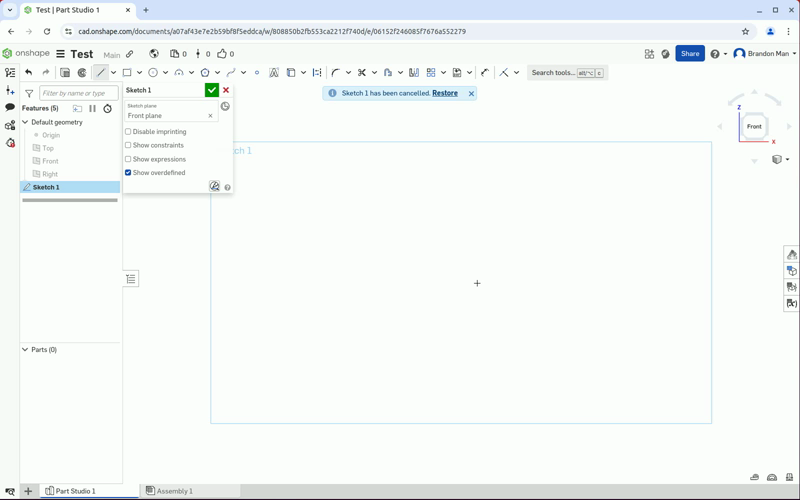
key_up(shift)
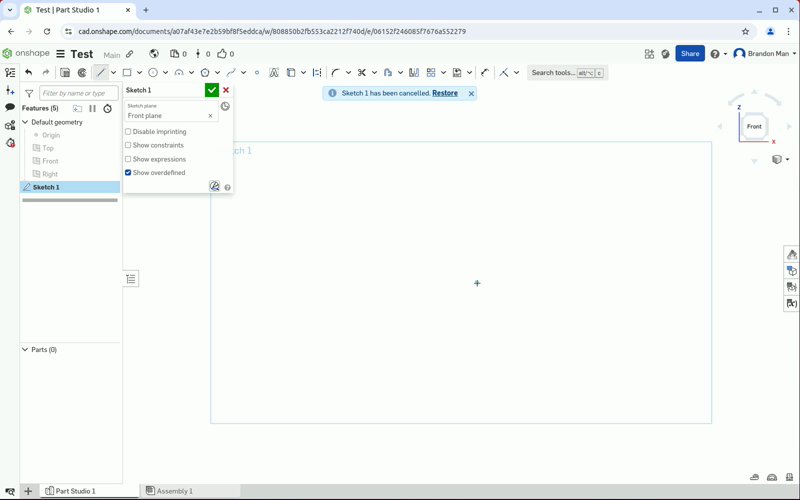
key_down(shift)
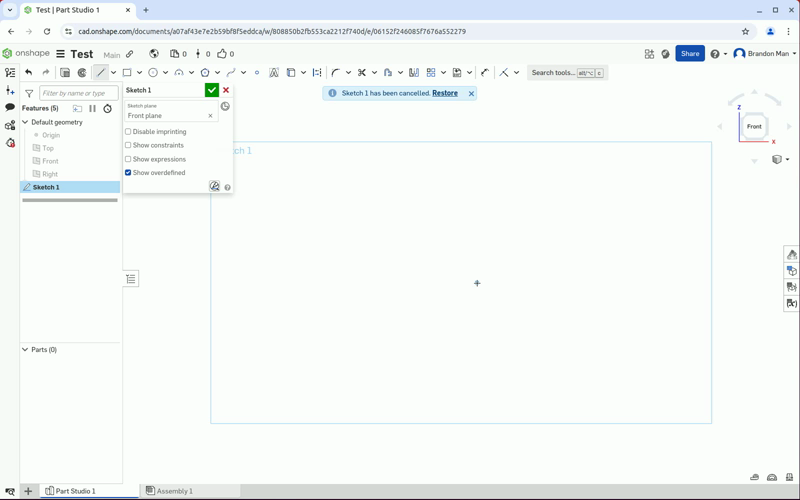
mouse_move(573, 282)
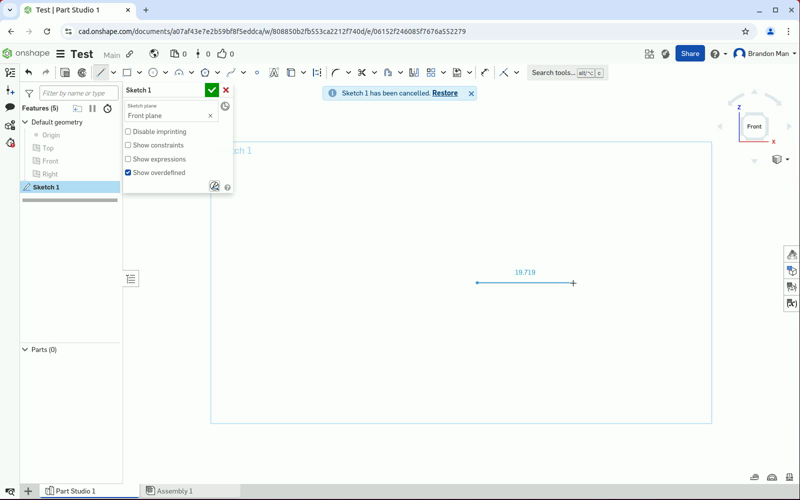
click(573, 282)
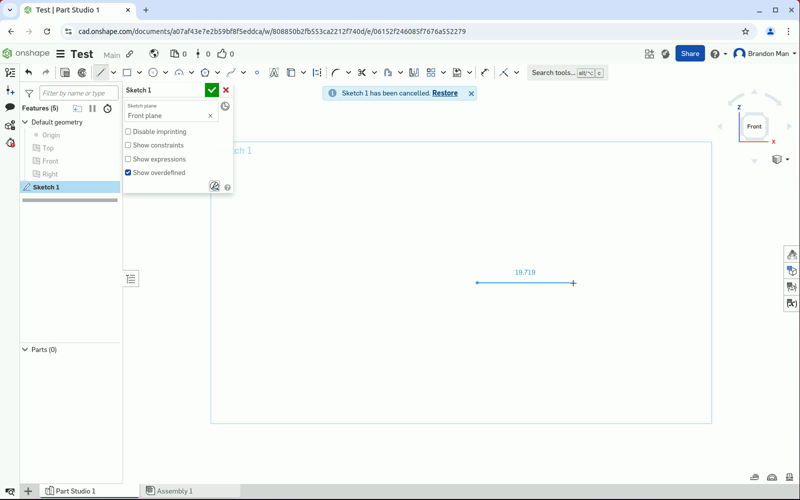
key_up(shift)
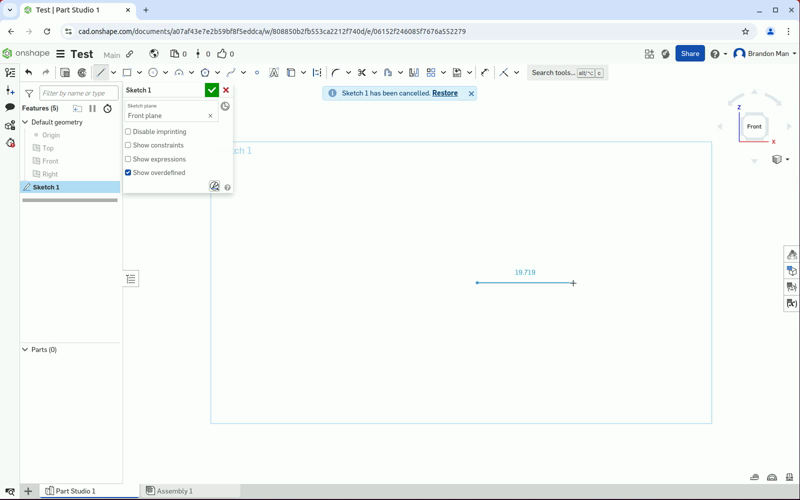
key_down(shift)
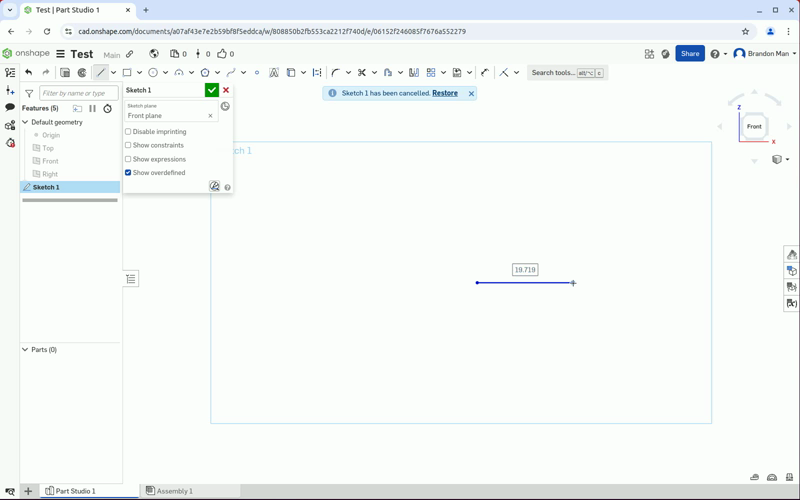
mouse_move(573, 216)
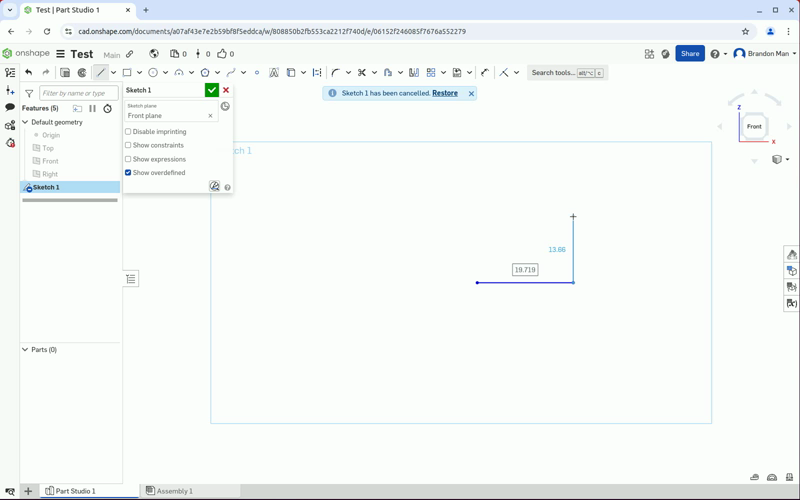
click(573, 216)
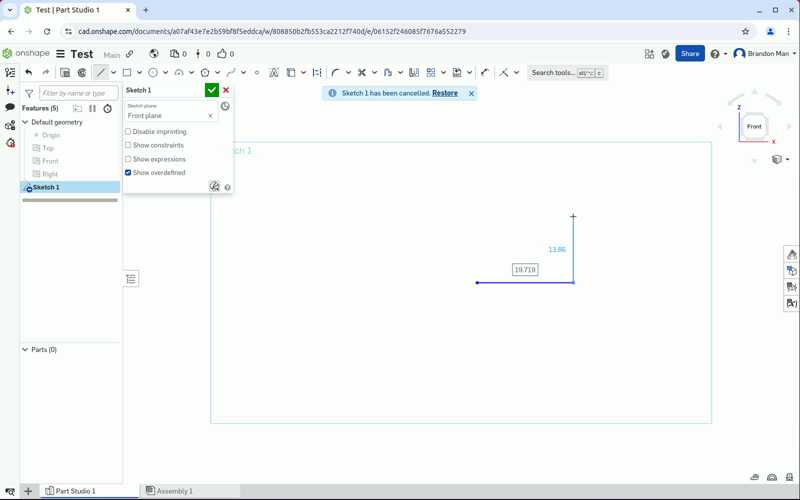
key_up(shift)
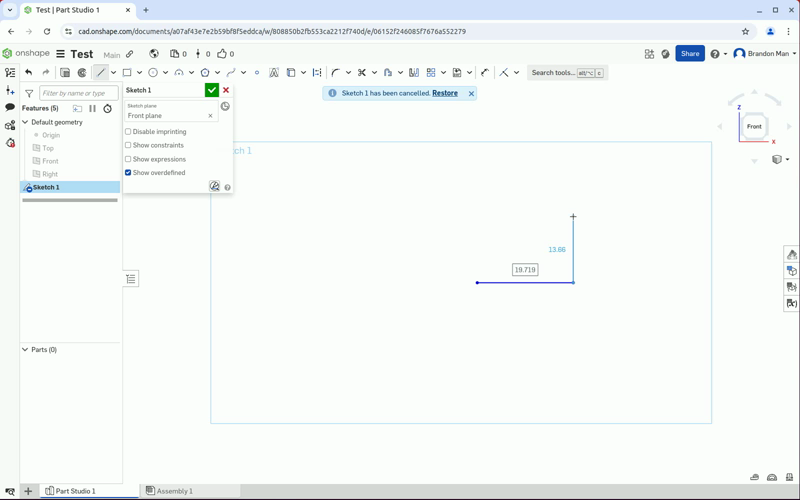
key_down(shift)
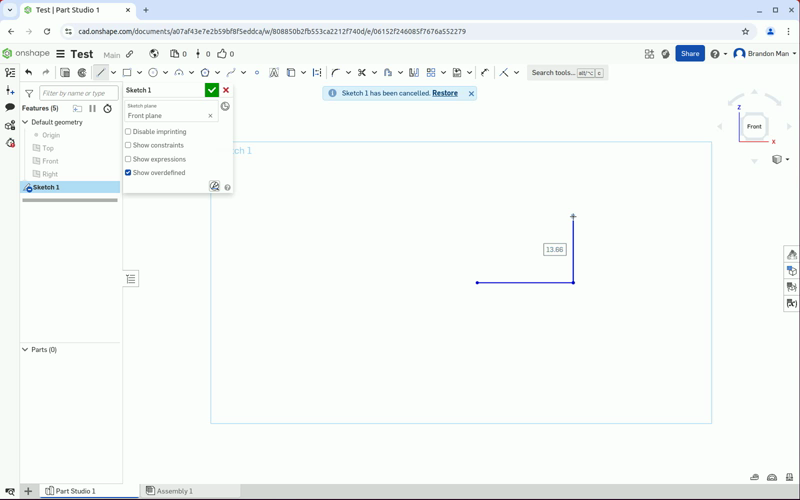
mouse_move(477, 216)
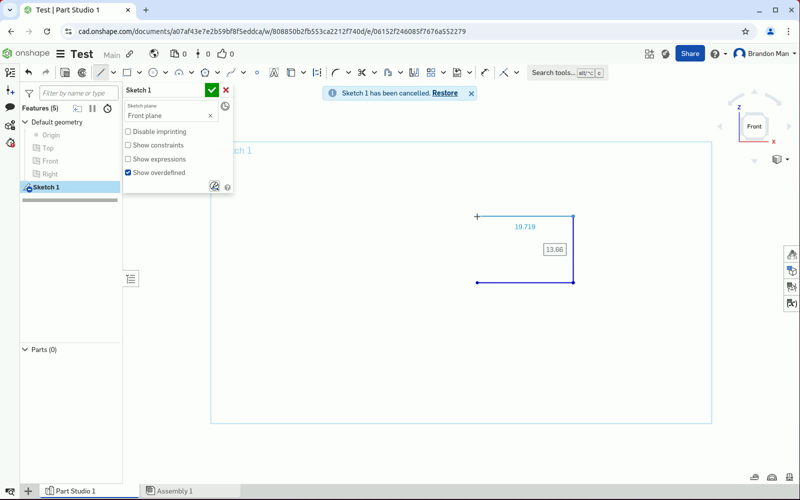
click(477, 216)
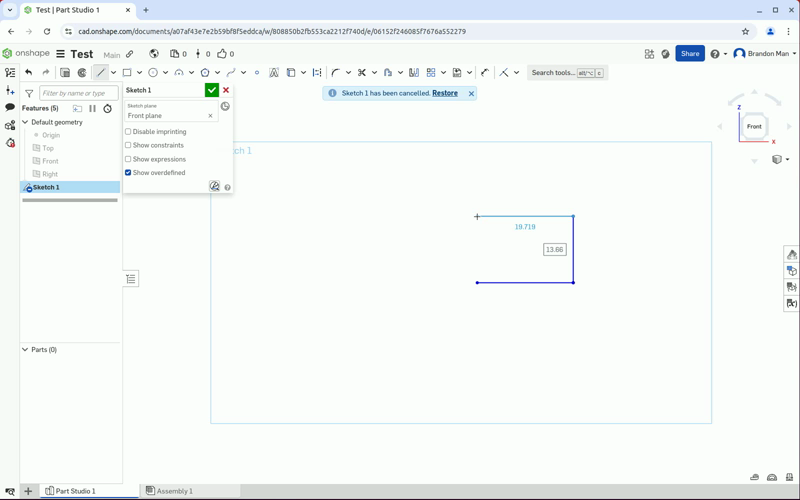
key_up(shift)
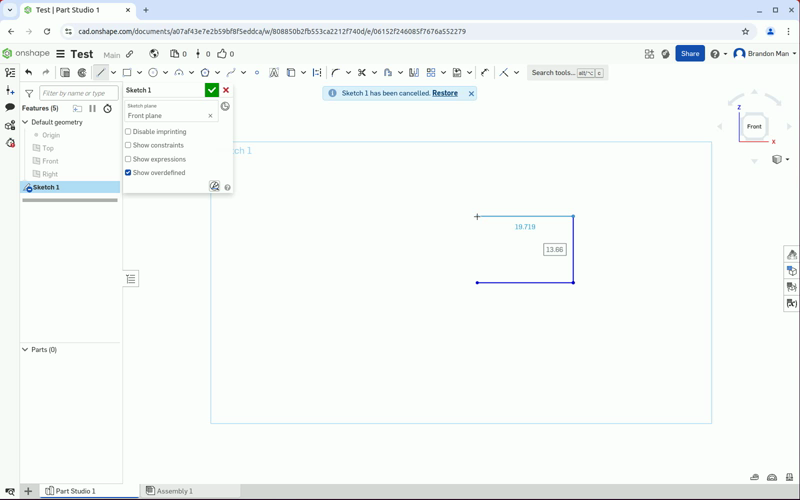
key_down(shift)
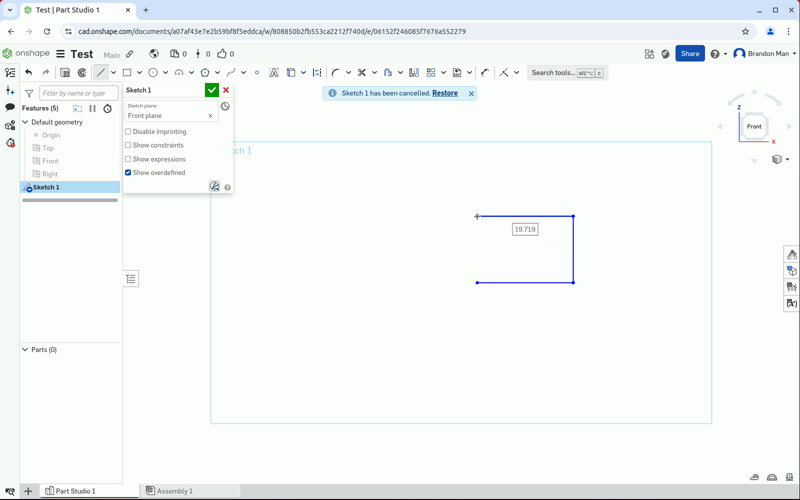
mouse_move(477, 282)
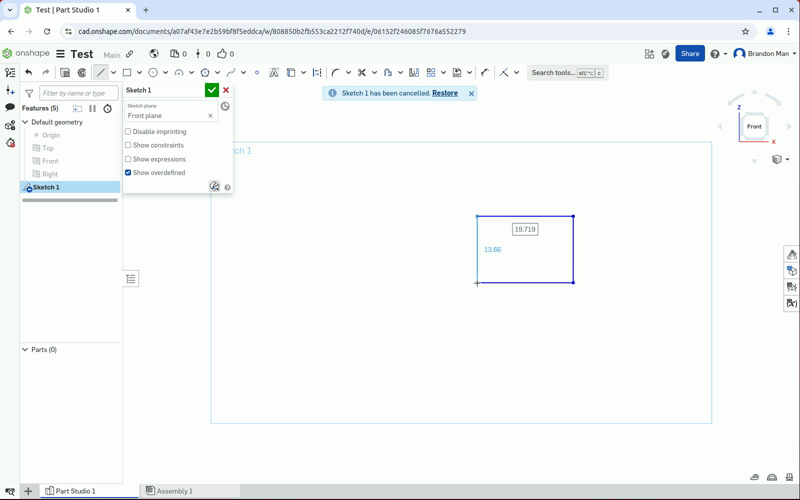
key_up(shift)
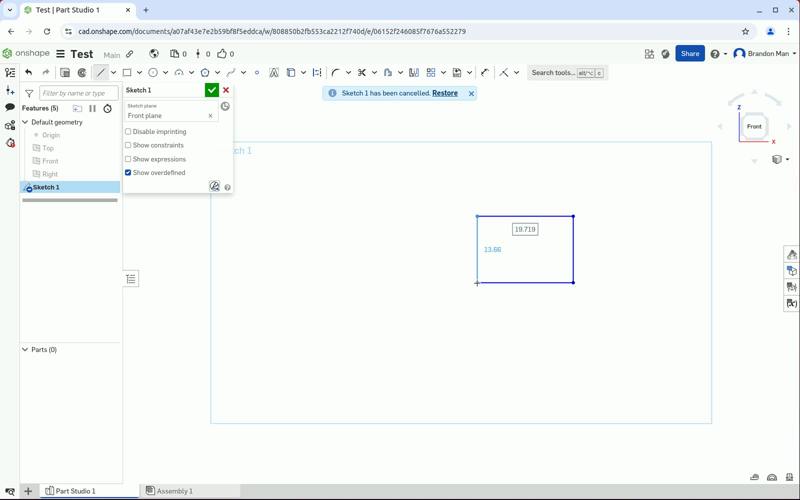
click(477, 282)
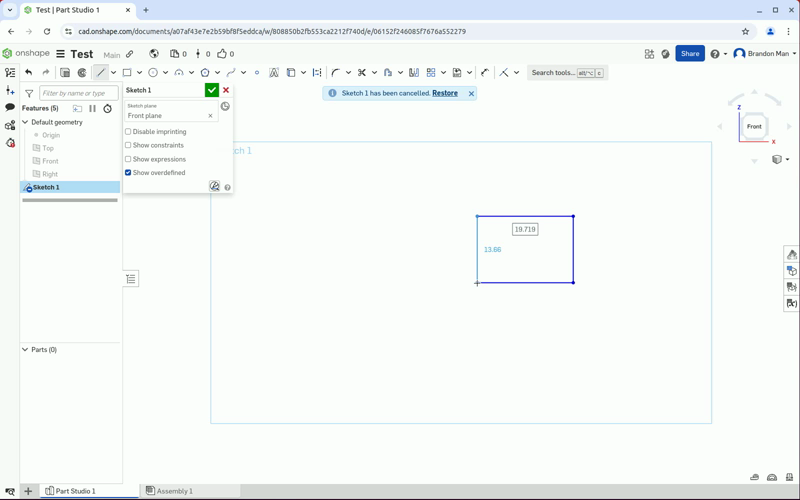
key(esc)
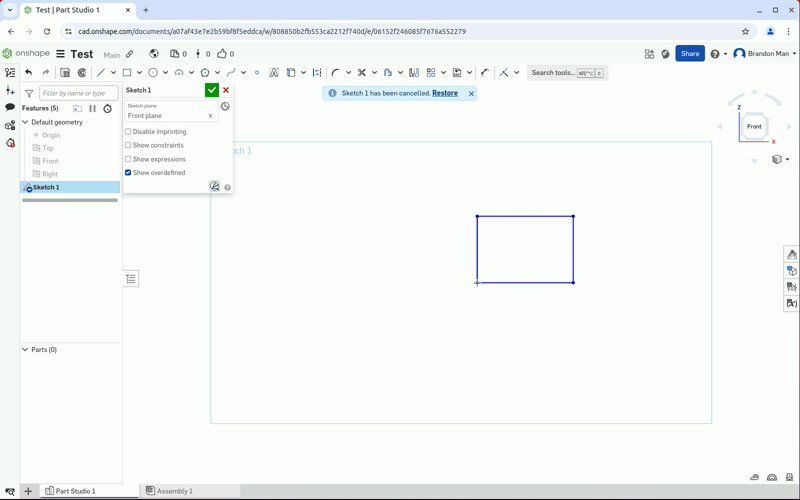
mouse_move(528, 227)
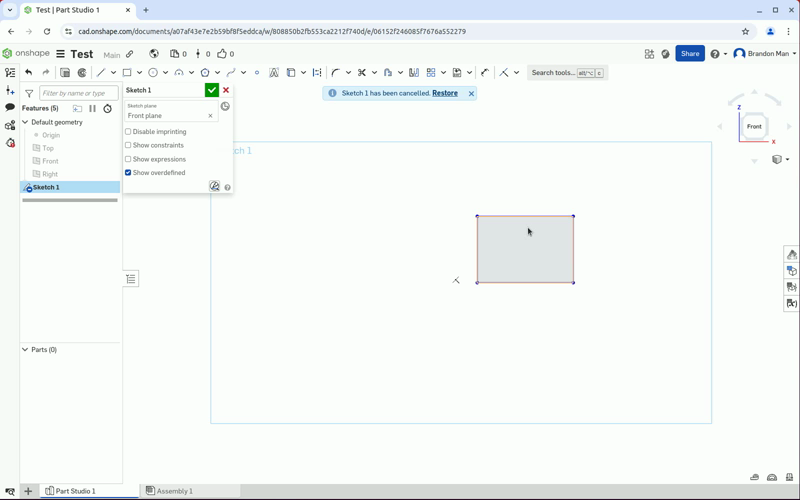
click(528, 227)
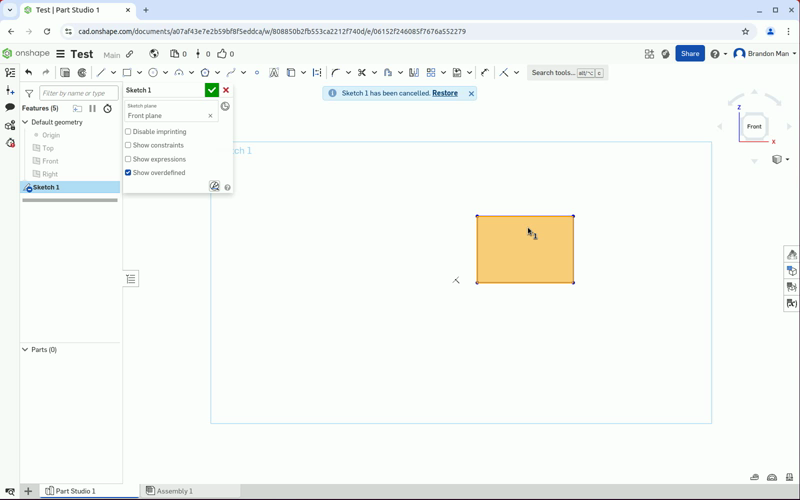
mouse_move(73, 352)
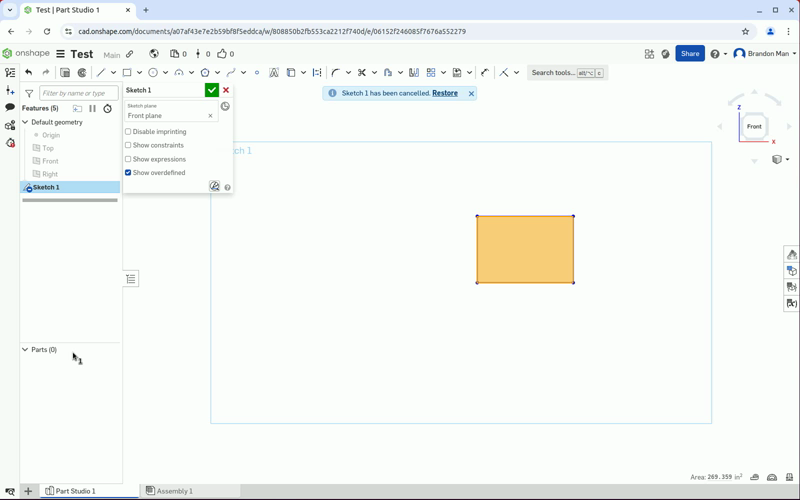
key(shift+y)
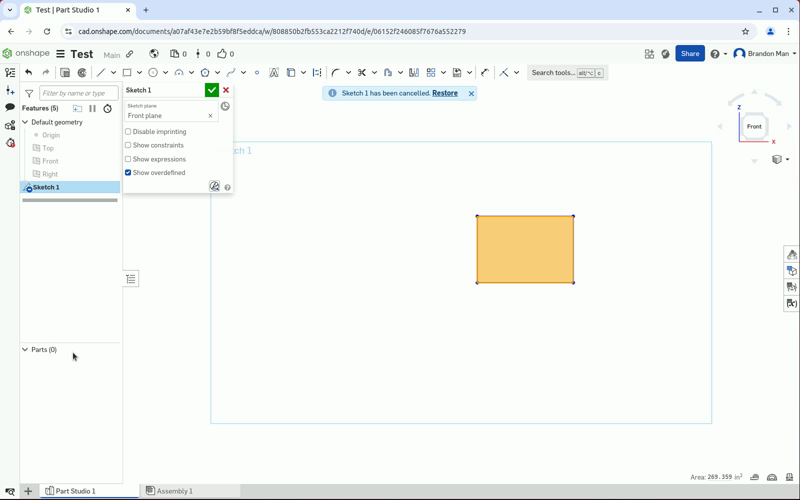
key(shift+e)
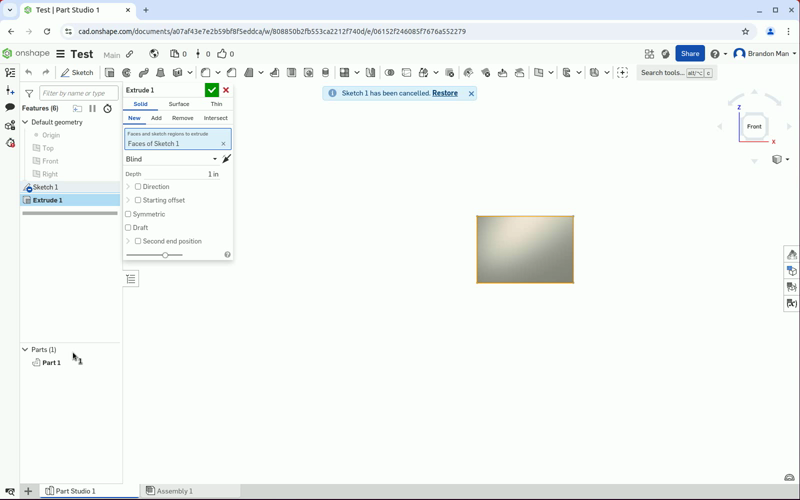
mouse_move(143, 106)
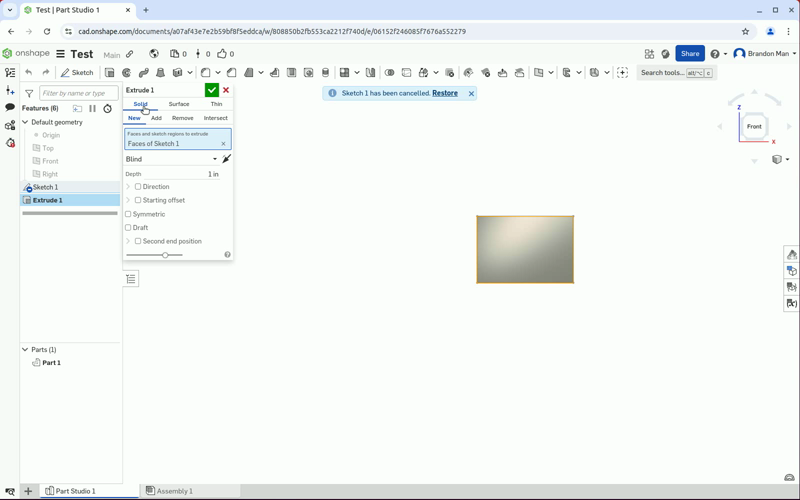
click(143, 106)
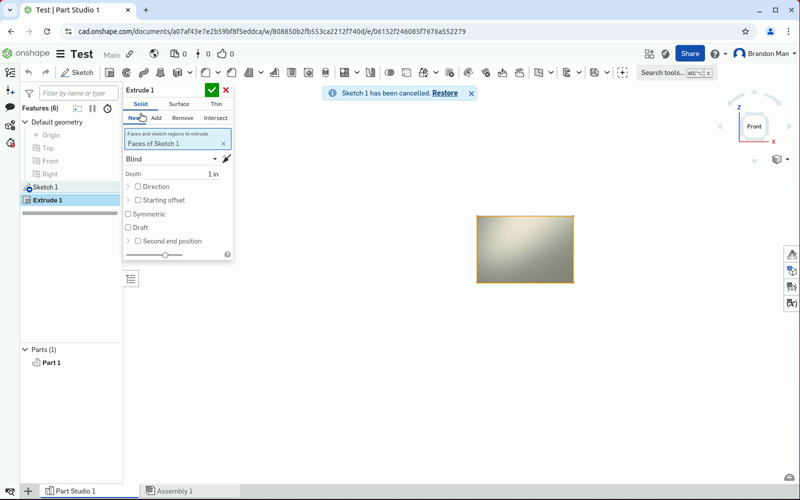
mouse_move(137, 120)
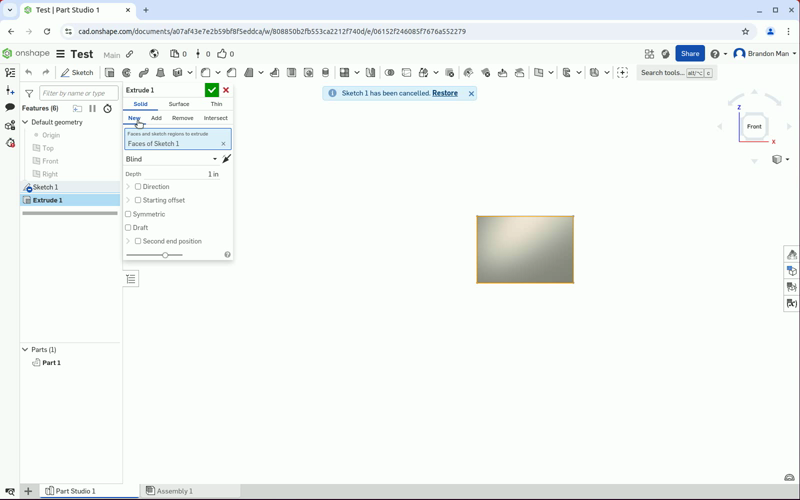
click(137, 120)
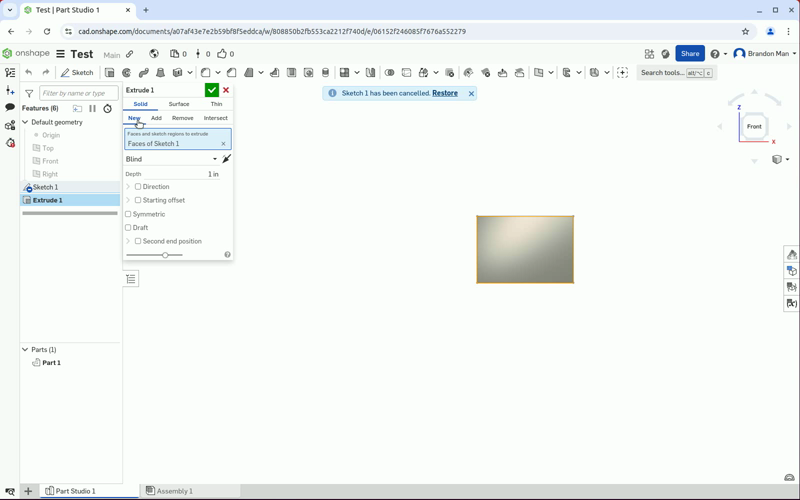
key(tab, 4)
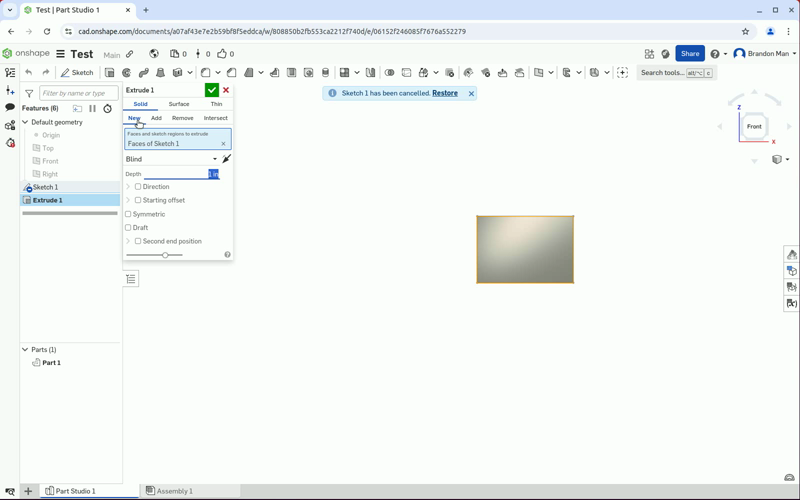
text(1.444)
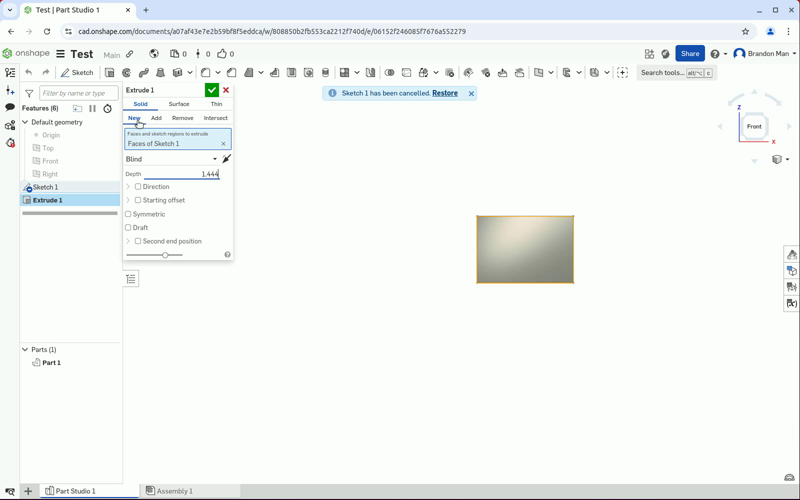
key(enter)
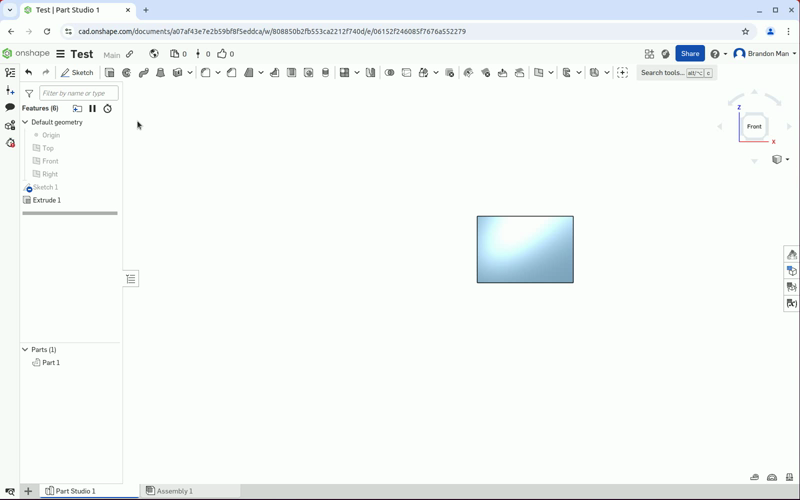
key(shift+h)
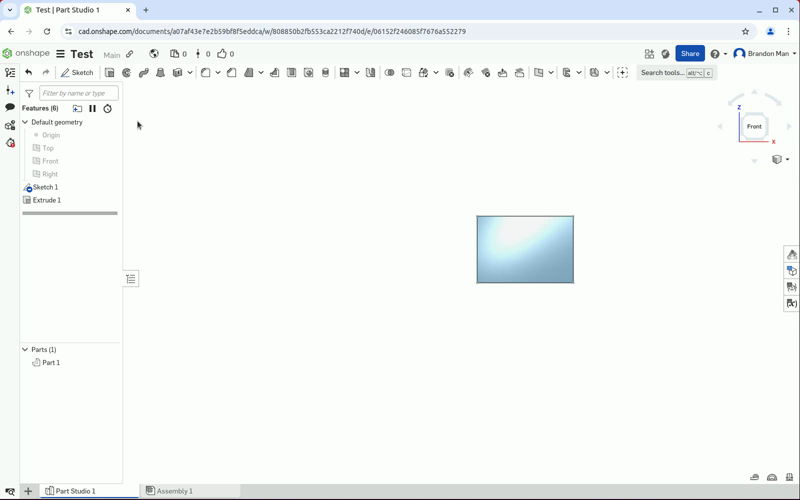
key(shift+h)
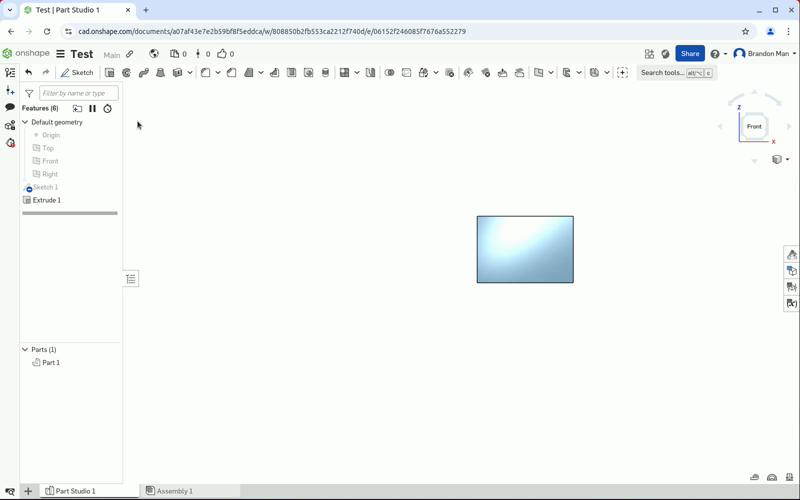
mouse_move(73, 189)
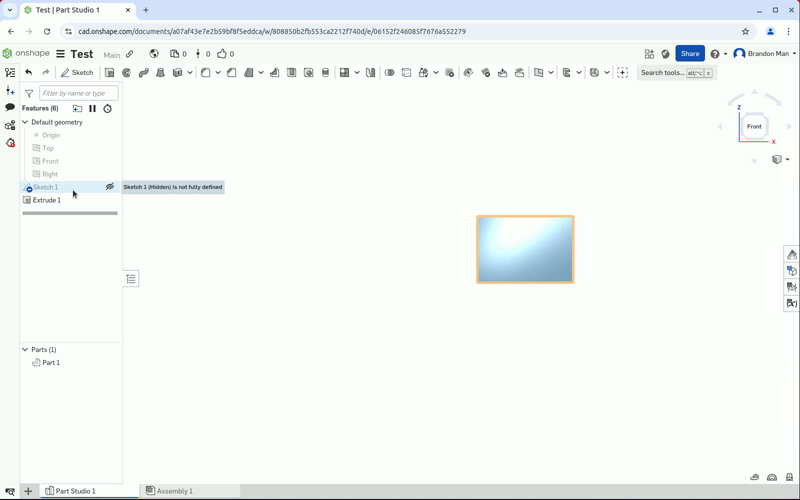
click(73, 189)
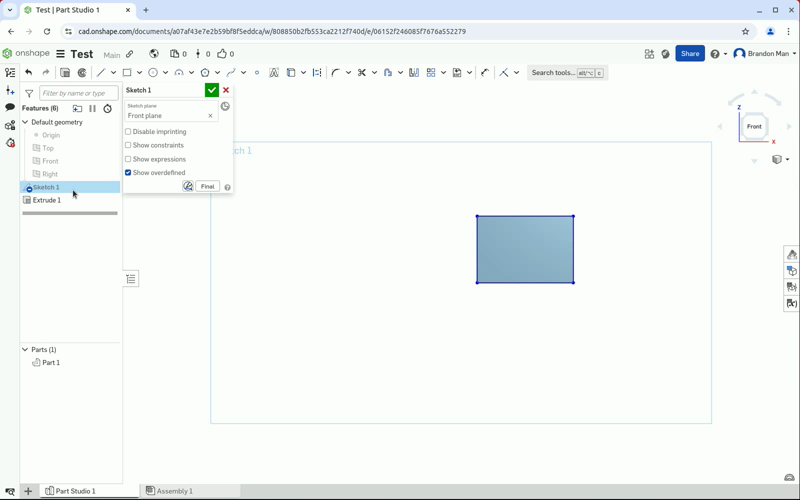
mouse_move(229, 92)
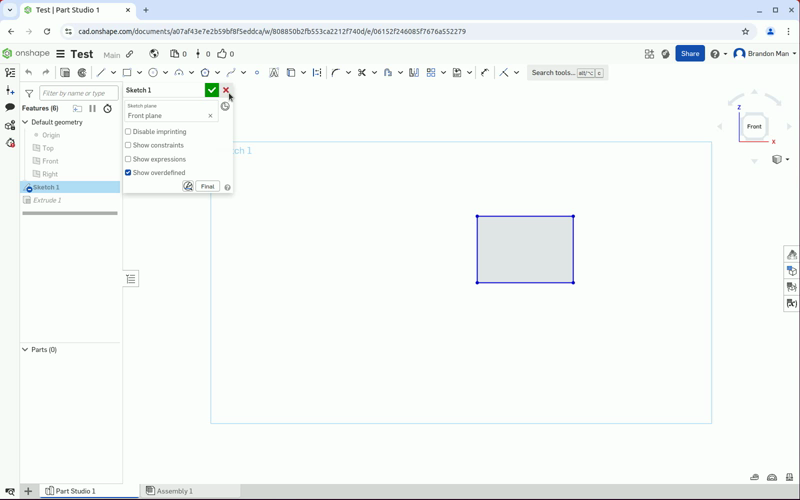
click(229, 92)
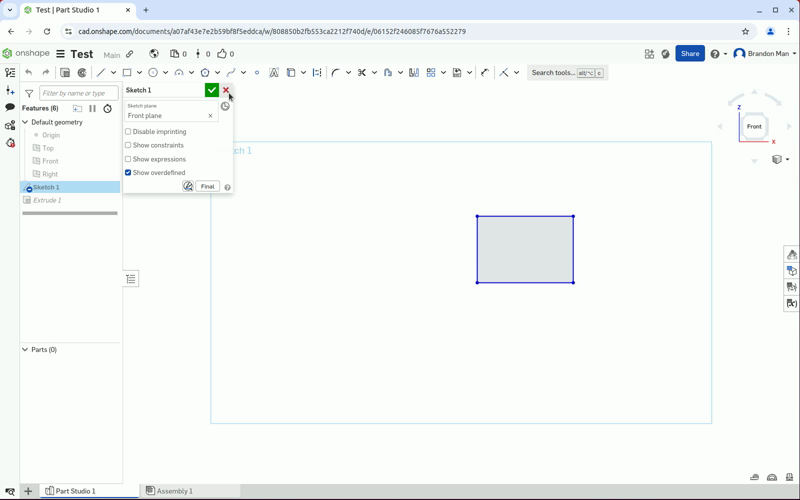
key(shift+s)
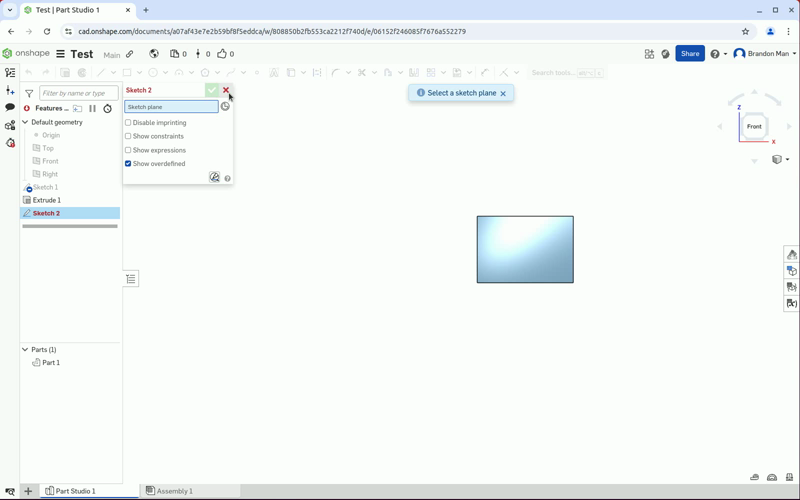
mouse_move(73, 163)
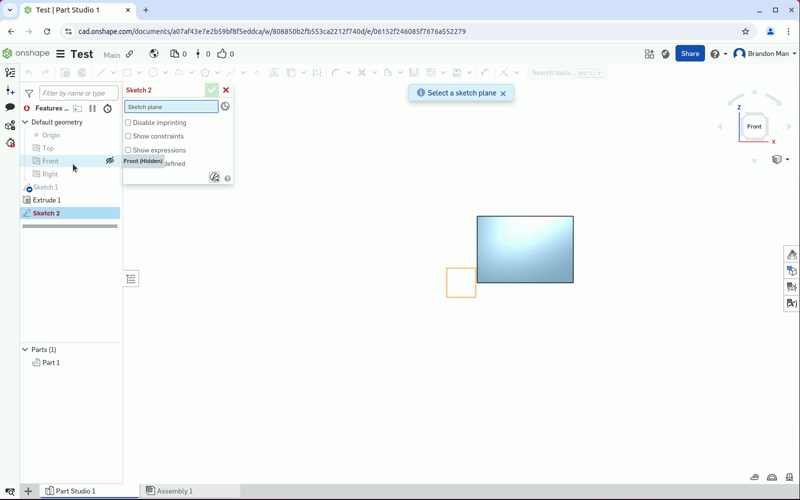
click(73, 163)
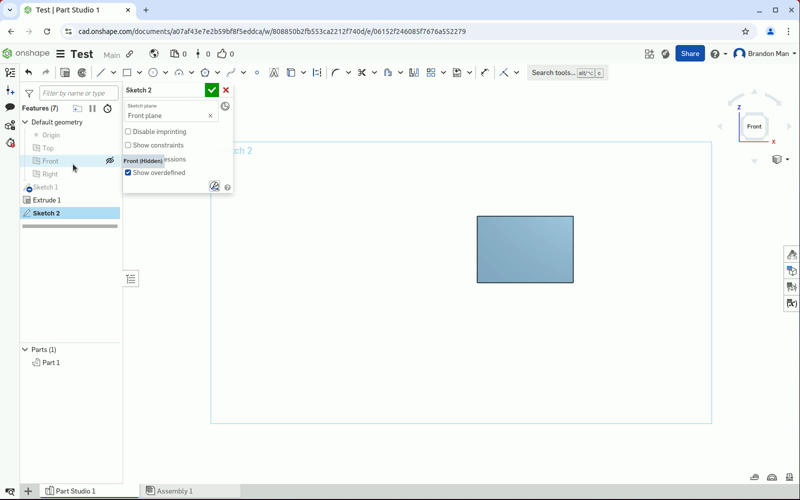
mouse_move(73, 352)
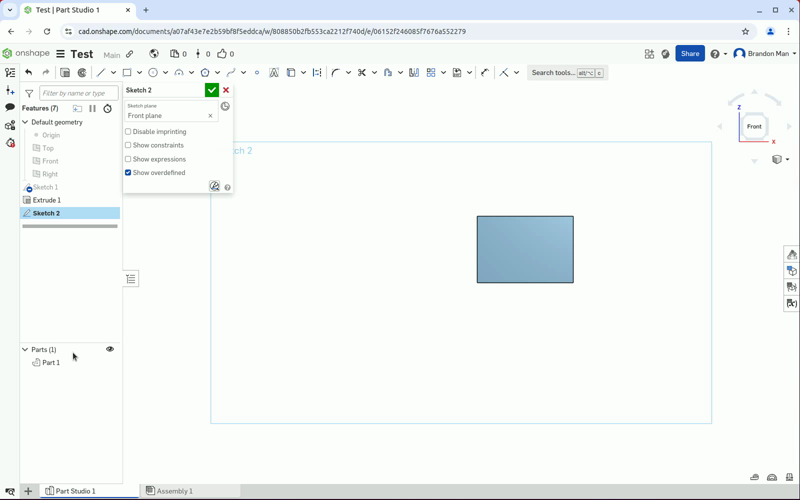
key(y)
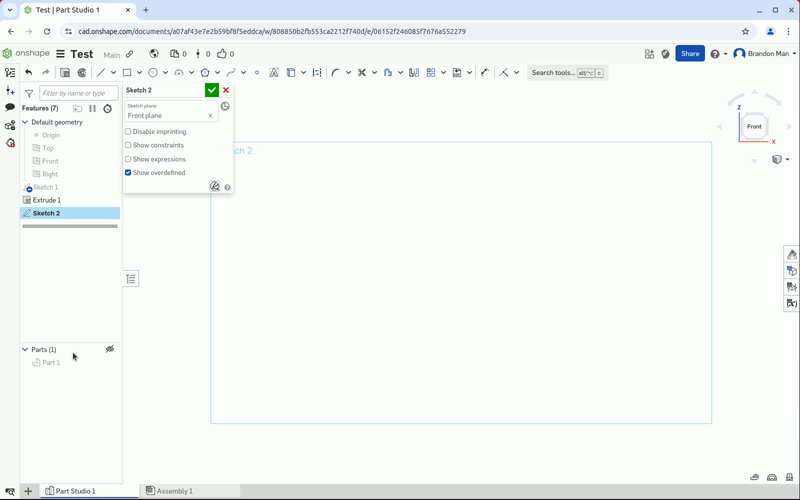
key(l)
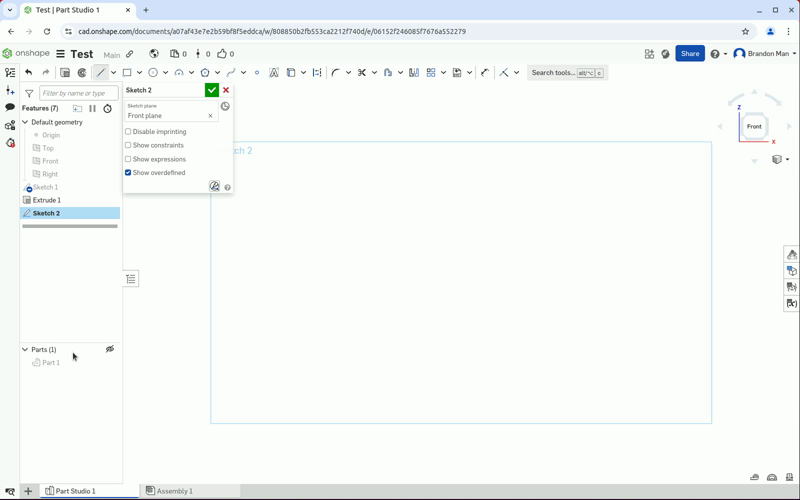
key_down(shift)
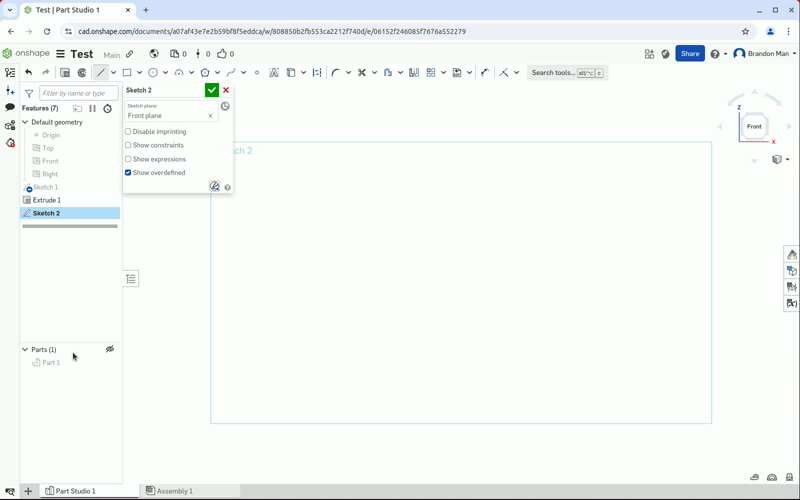
mouse_move(460, 282)
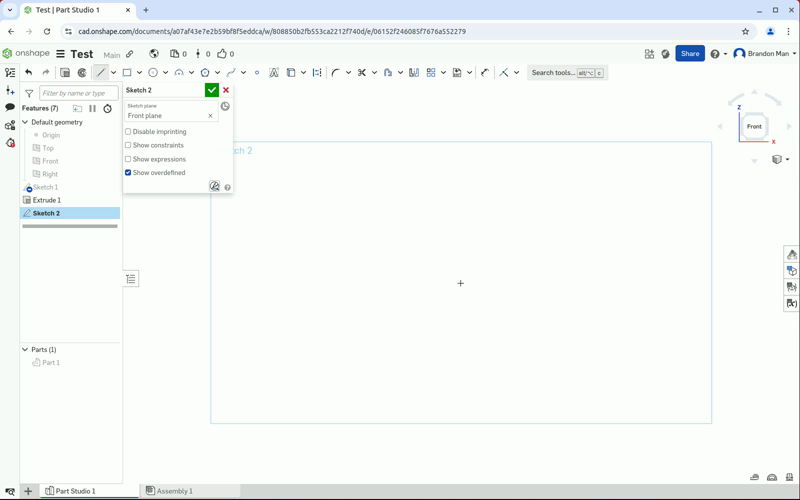
click(460, 282)
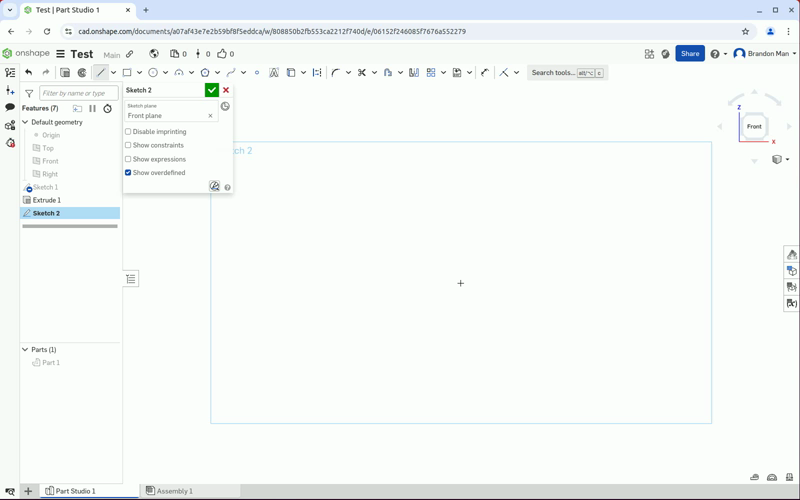
key_up(shift)
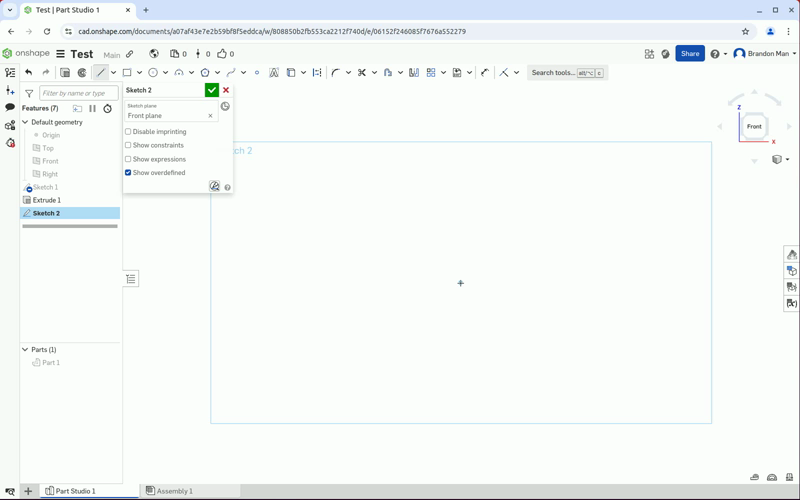
key_down(shift)
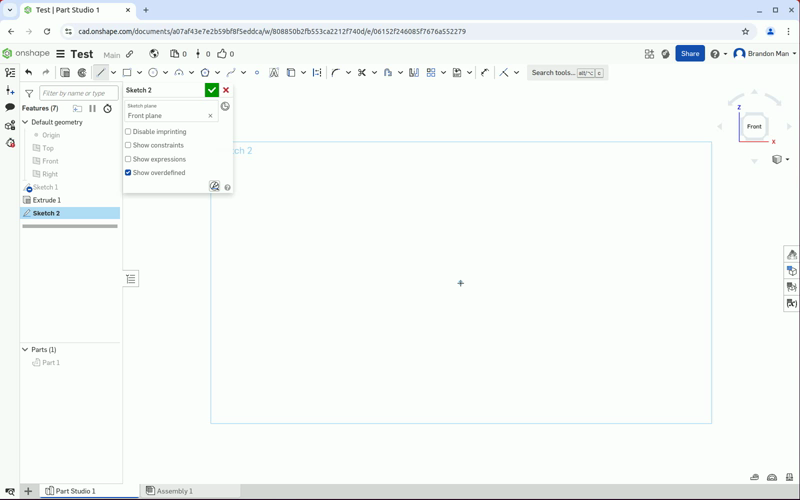
mouse_move(490, 282)
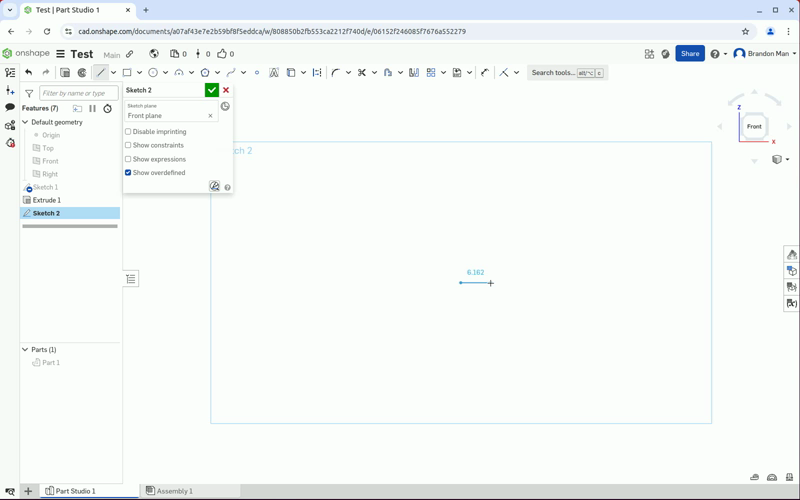
mouse_move(477, 282)
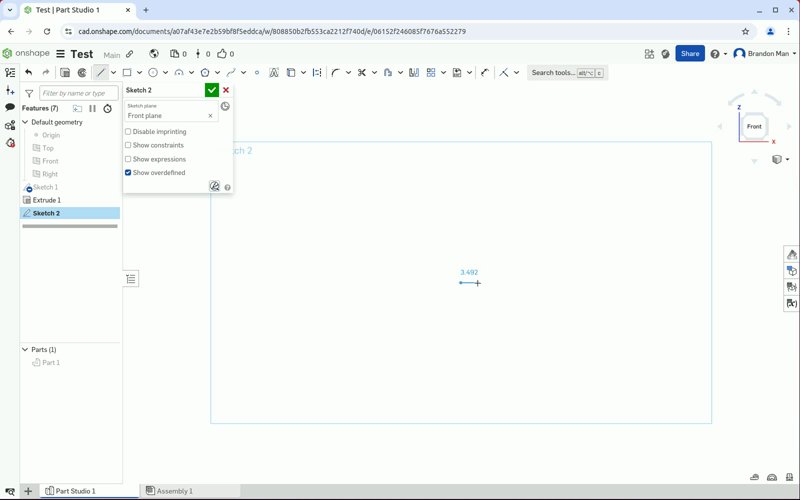
click(477, 282)
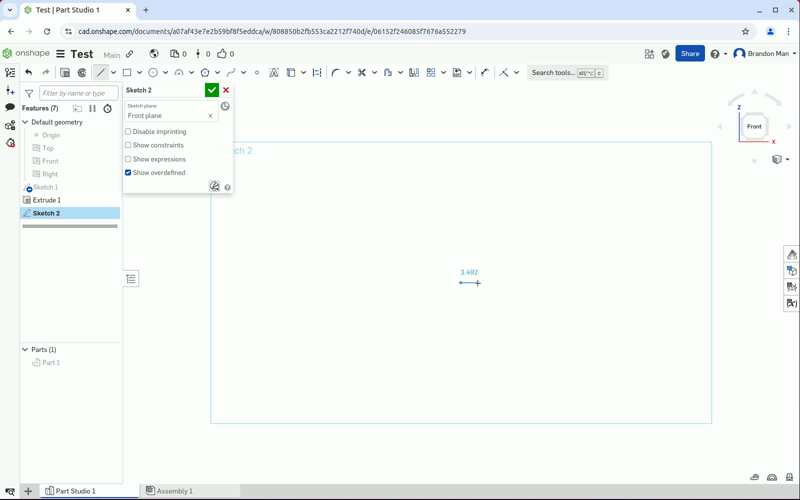
key_up(shift)
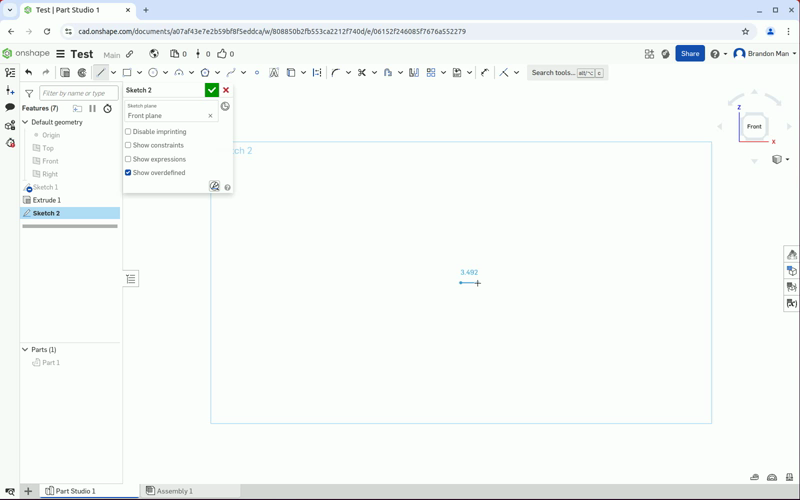
key_down(shift)
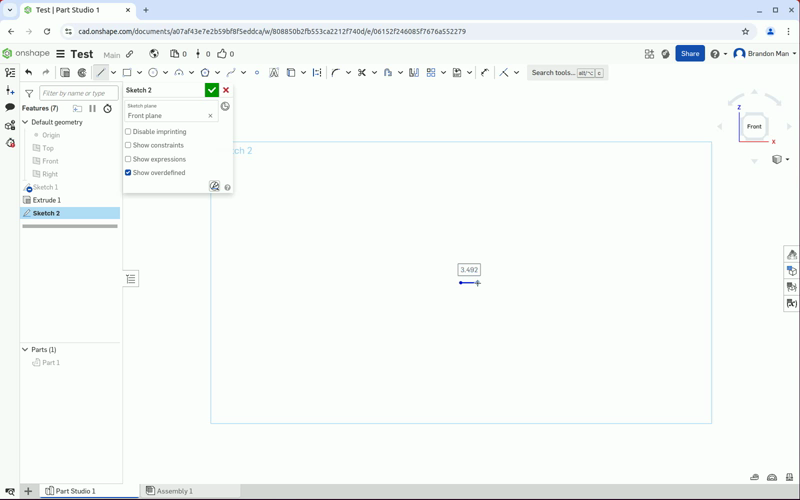
mouse_move(477, 215)
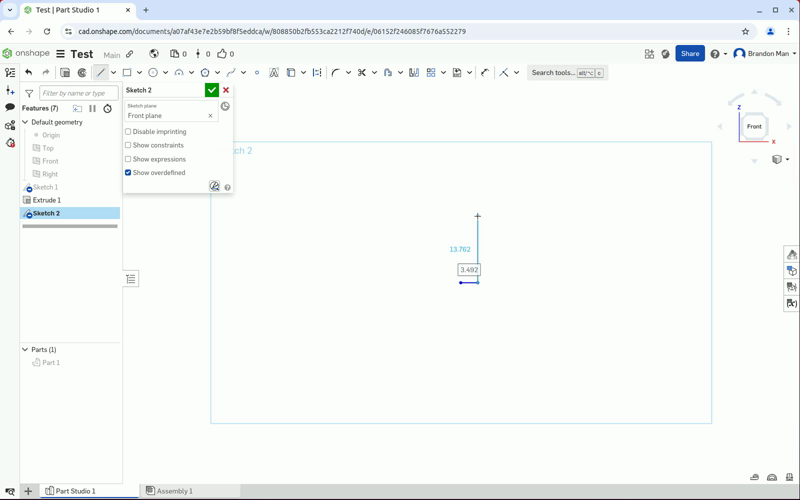
click(477, 215)
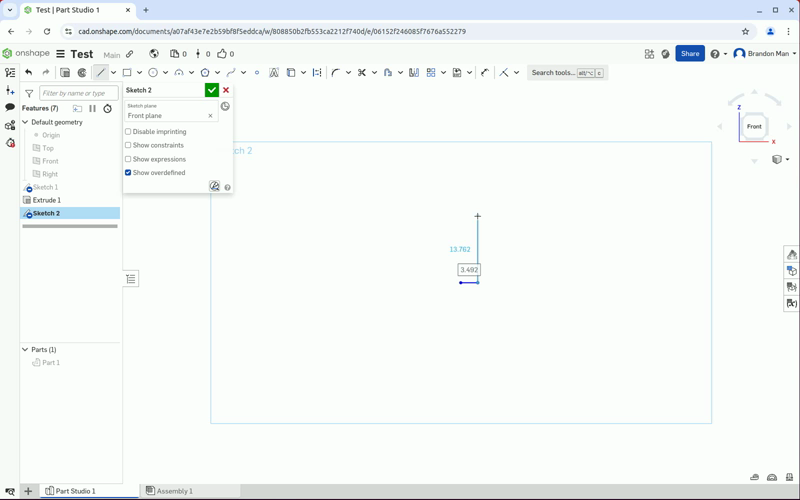
key_up(shift)
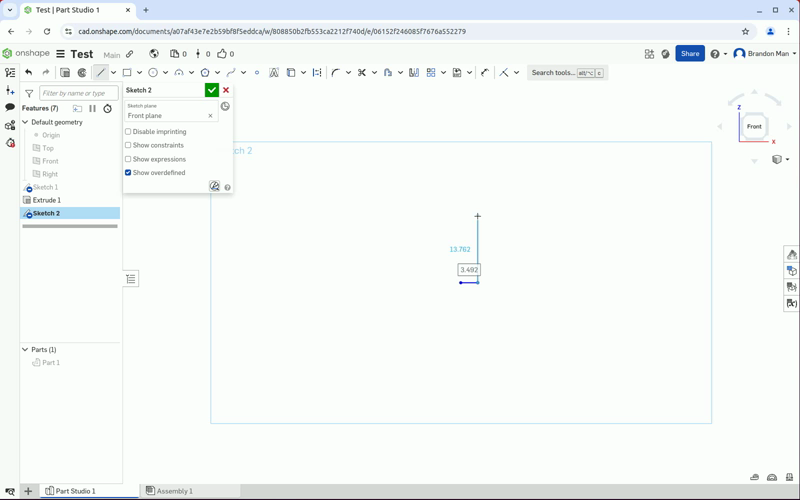
key_down(shift)
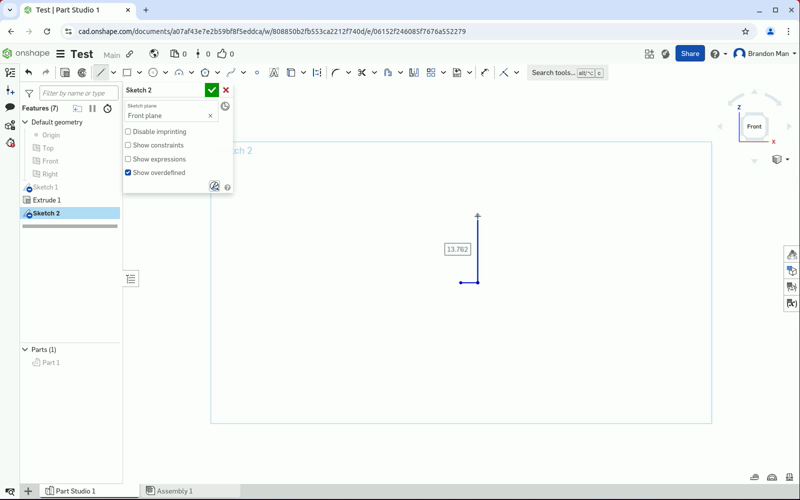
mouse_move(507, 215)
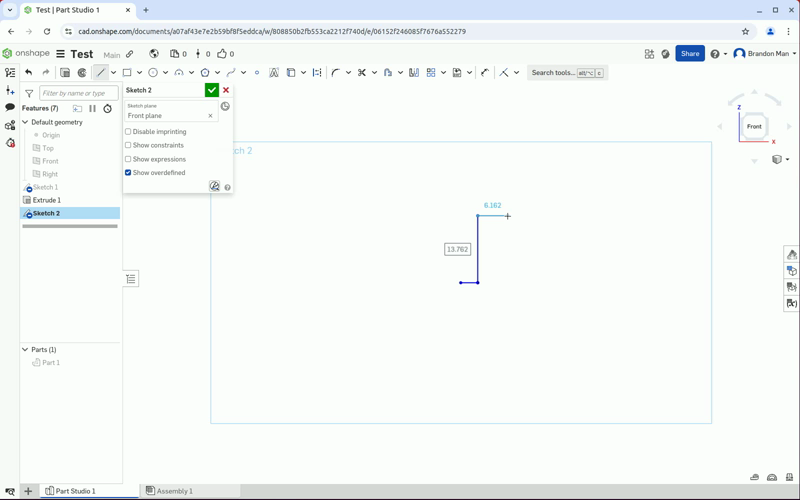
mouse_move(460, 215)
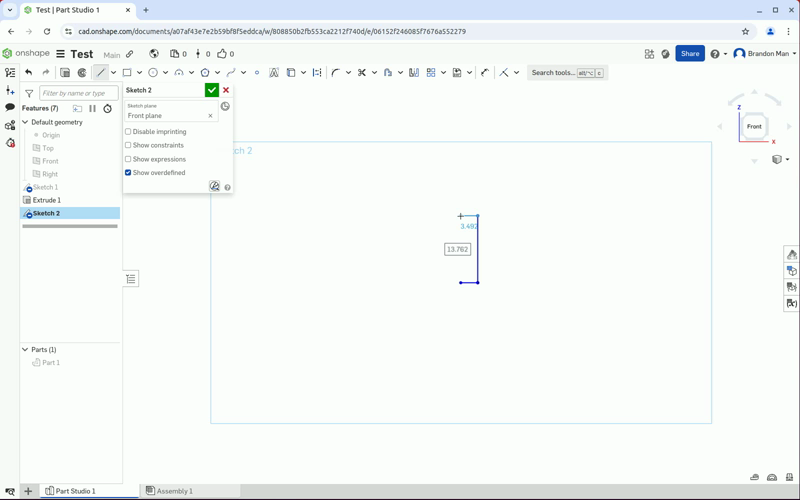
click(460, 215)
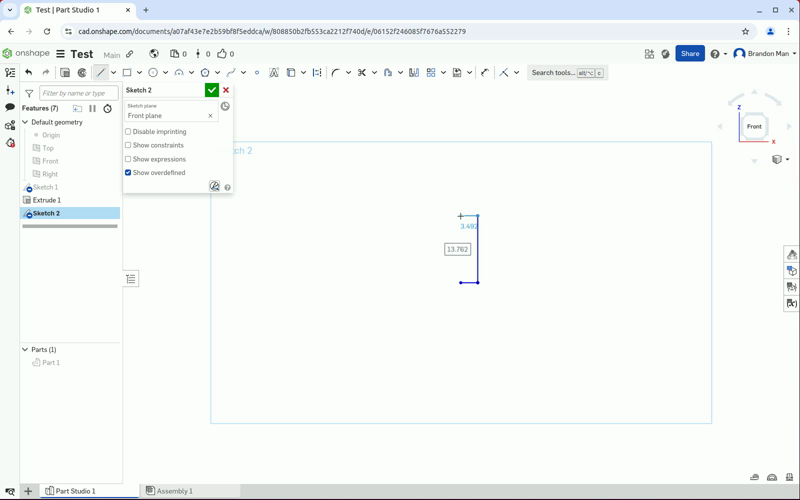
key_up(shift)
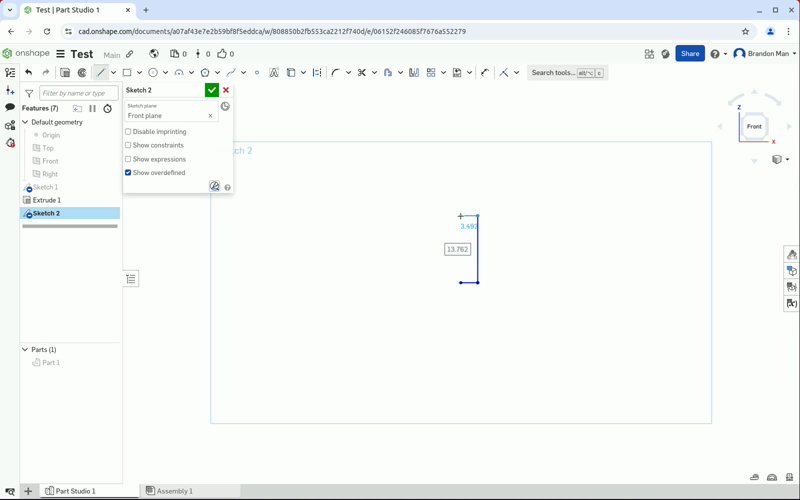
key_down(shift)
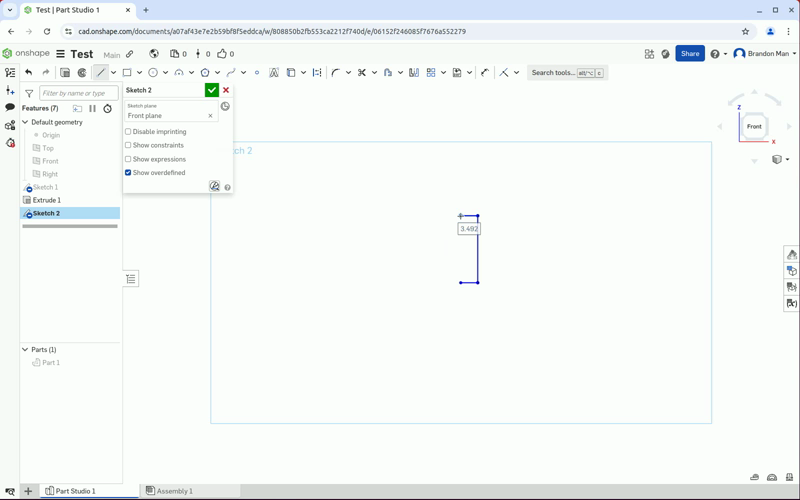
mouse_move(460, 282)
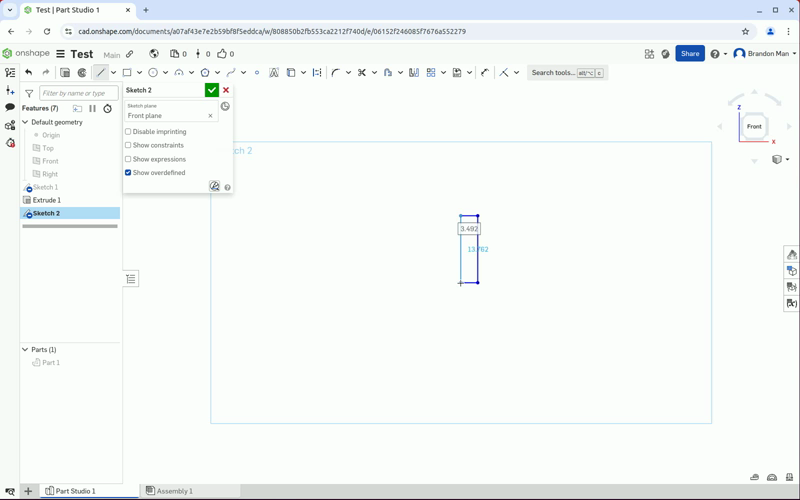
key_up(shift)
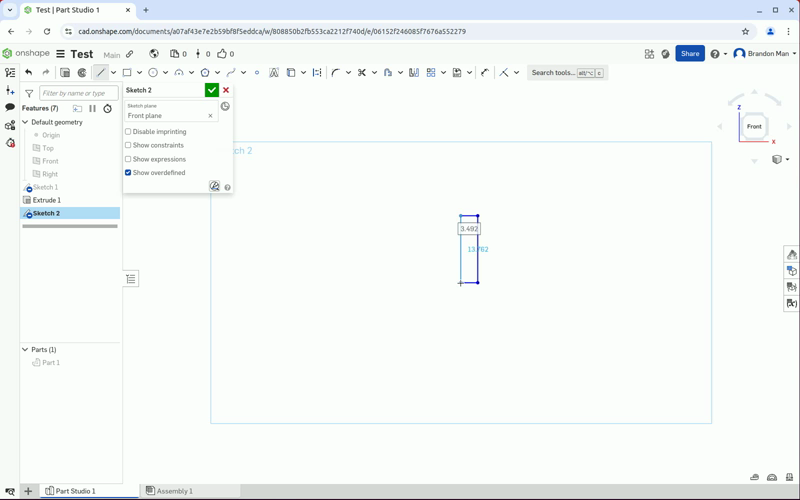
click(460, 282)
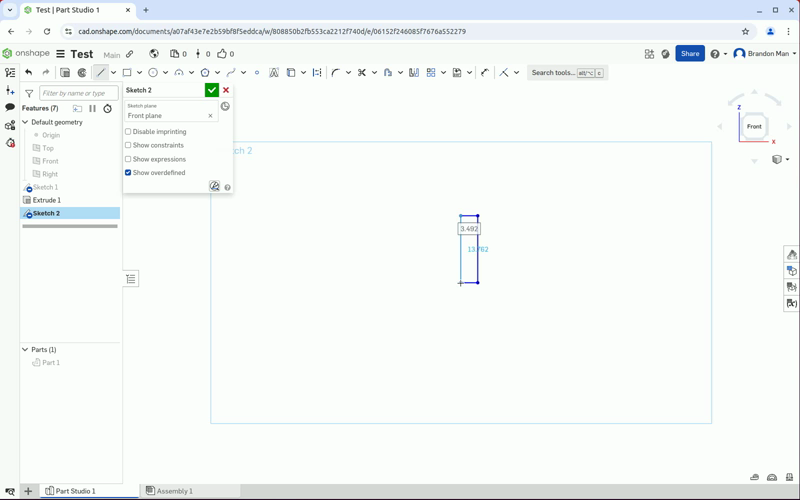
key(esc)
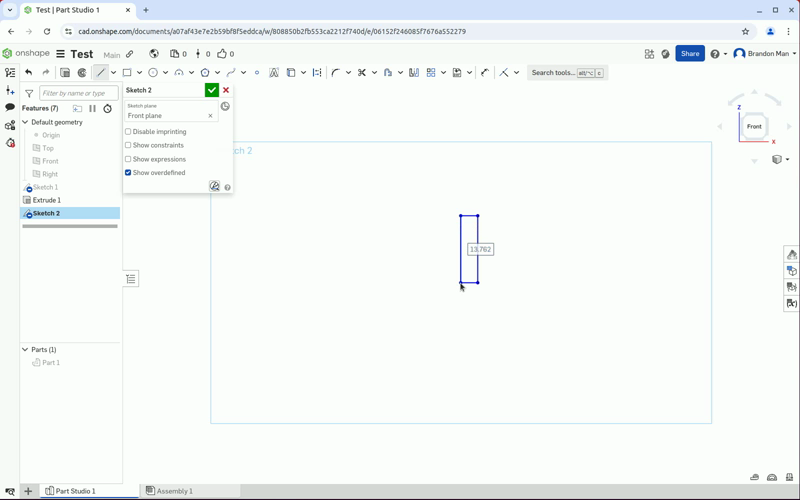
key(c)
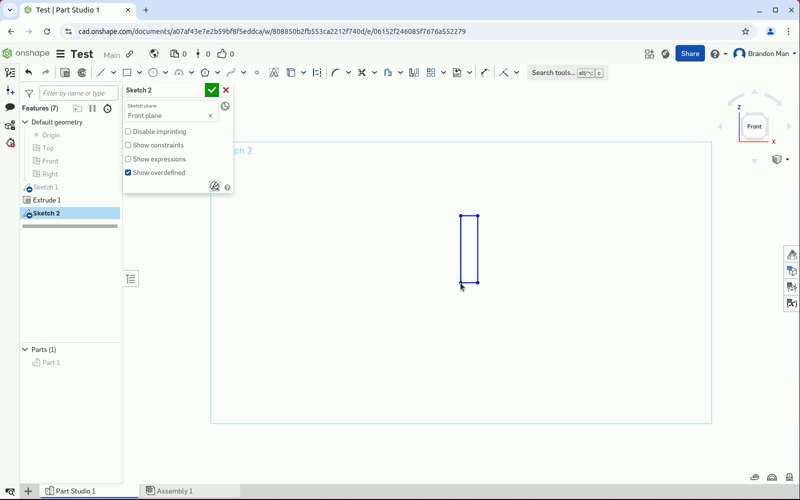
key_down(shift)
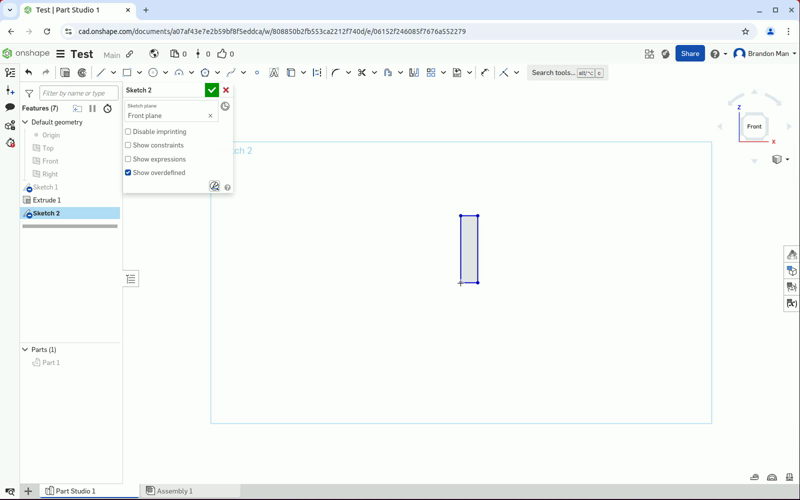
mouse_move(470, 269)
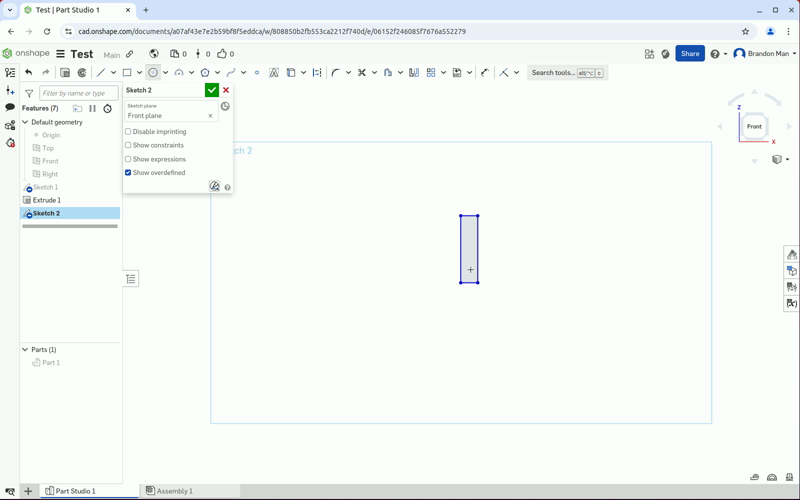
click(470, 269)
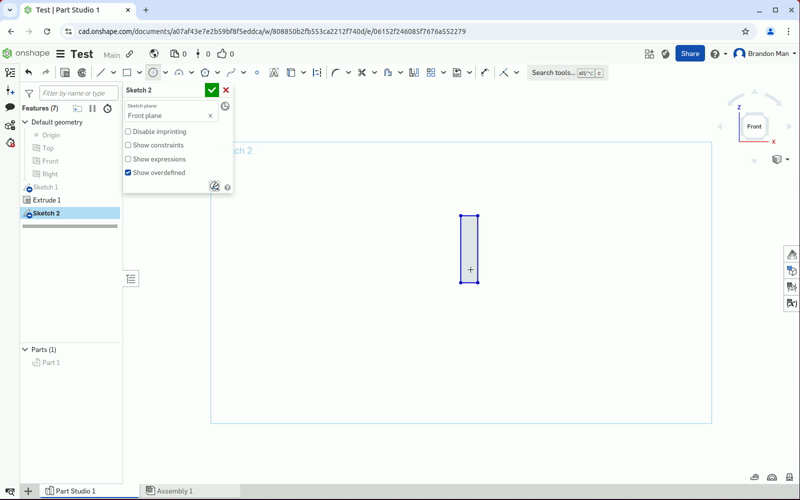
key_up(shift)
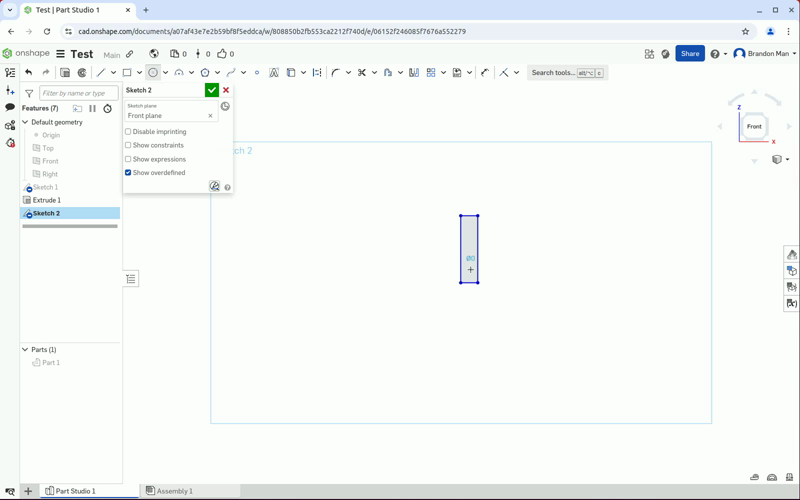
mouse_move(472, 269)
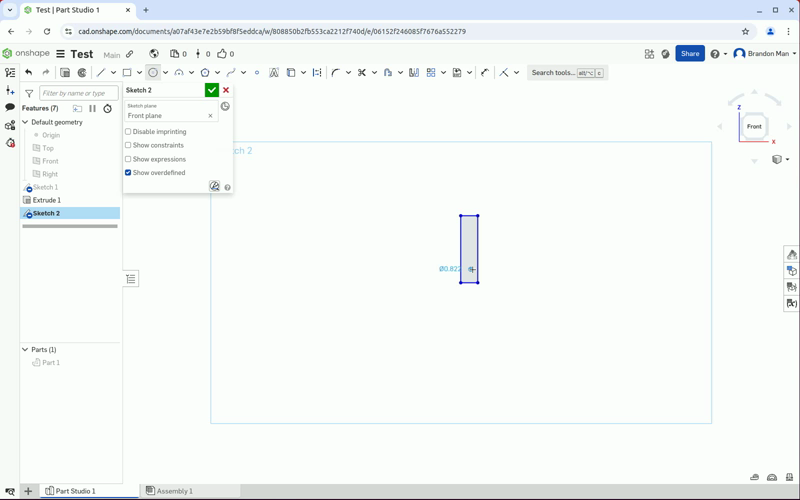
scroll(6)
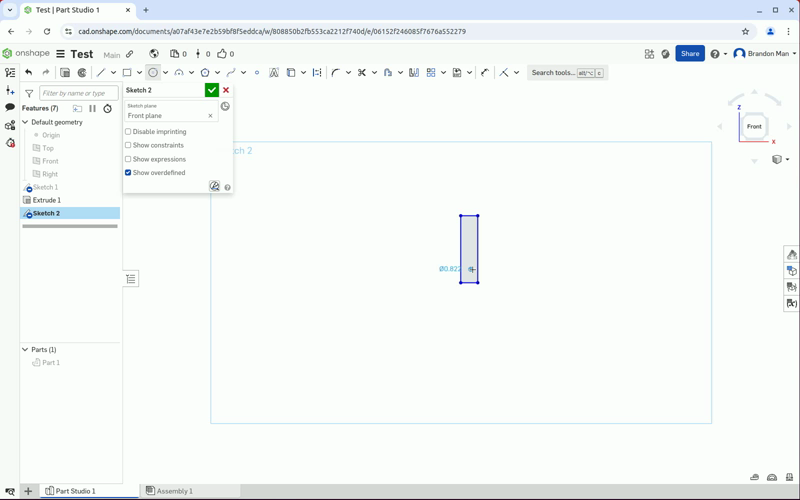
scroll(6)
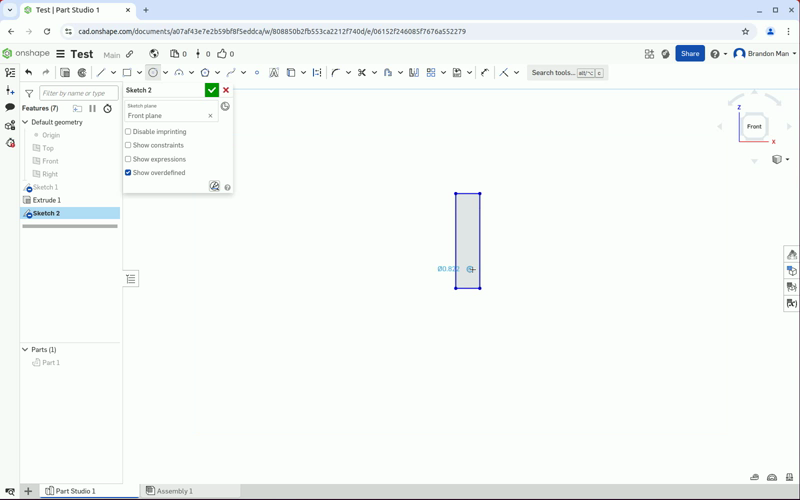
scroll(6)
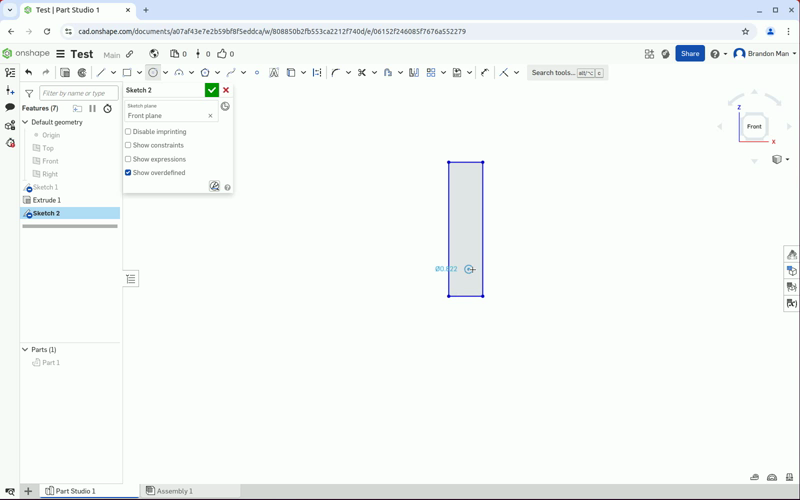
scroll(6)
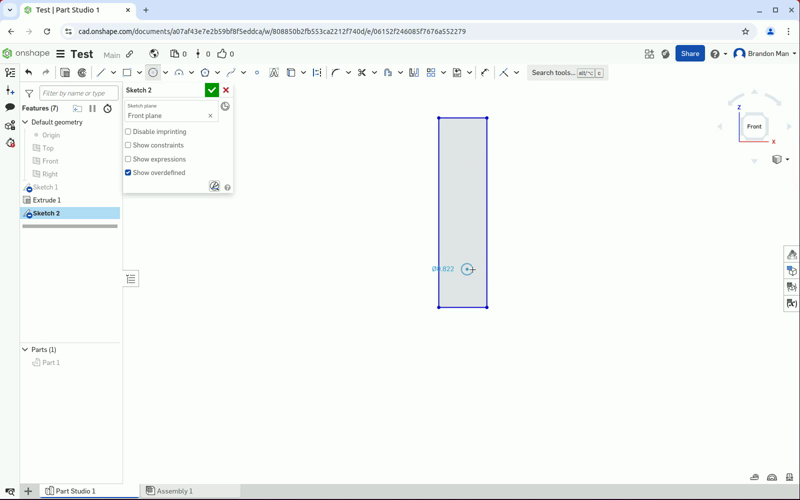
scroll(6)
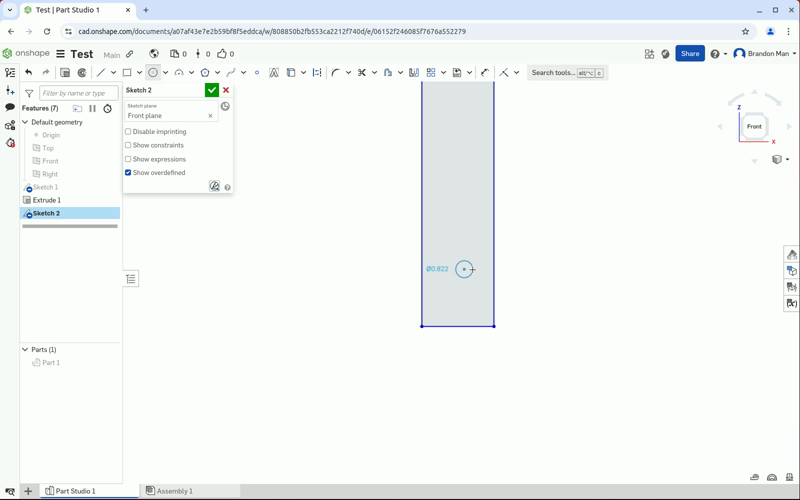
scroll(6)
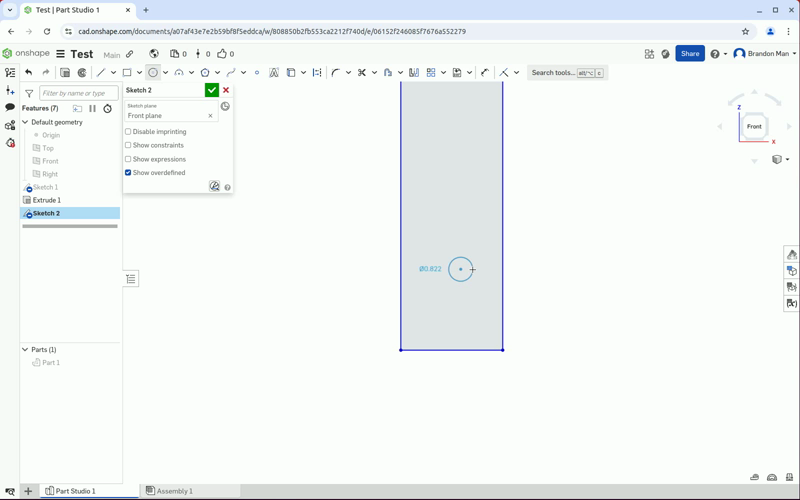
scroll(6)
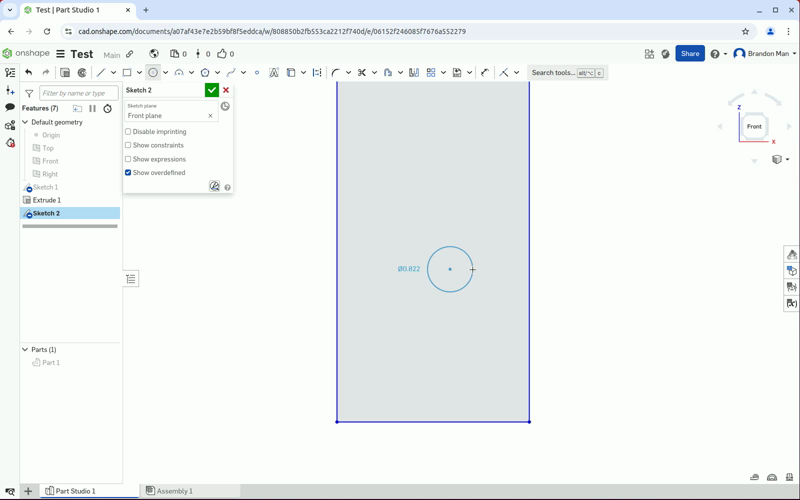
click(472, 269)
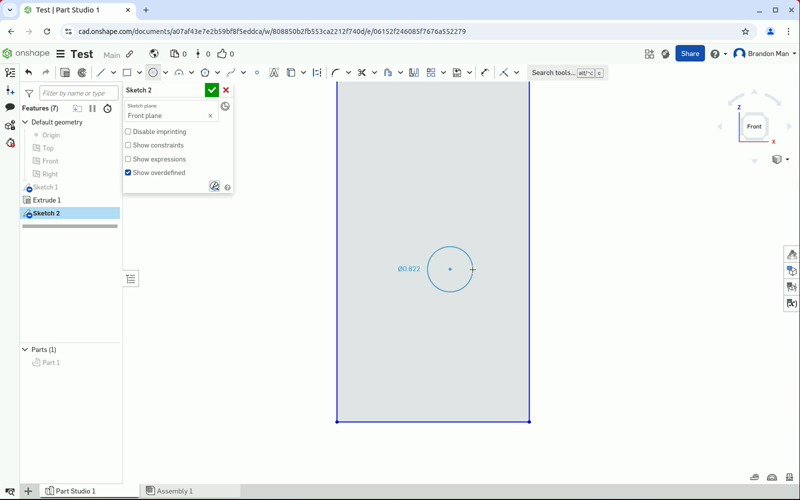
scroll(-6)
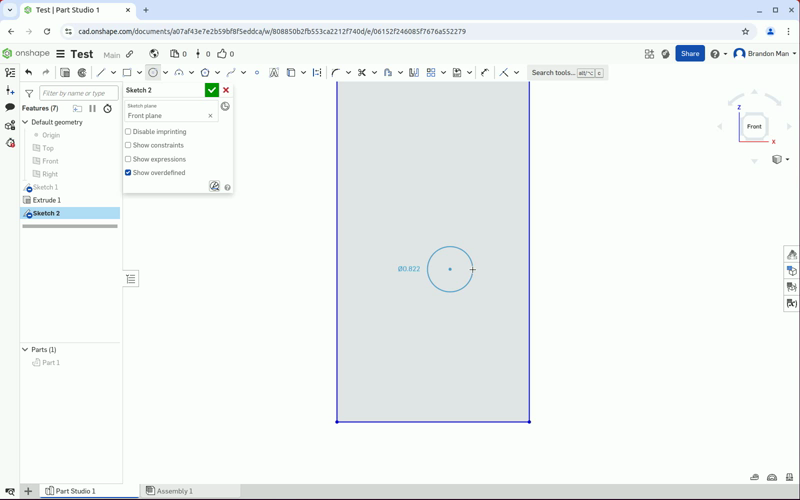
scroll(-6)
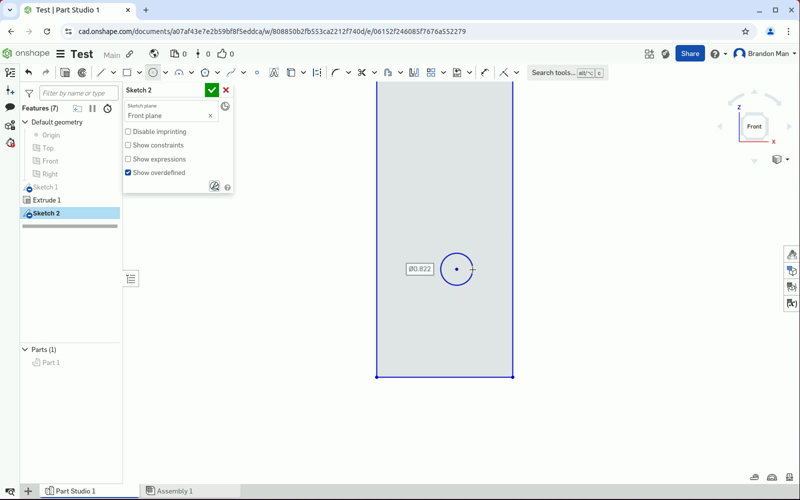
scroll(-6)
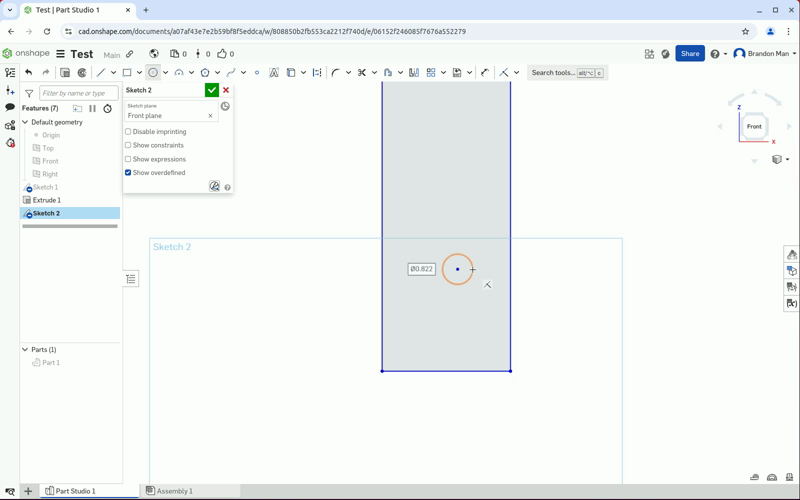
scroll(-6)
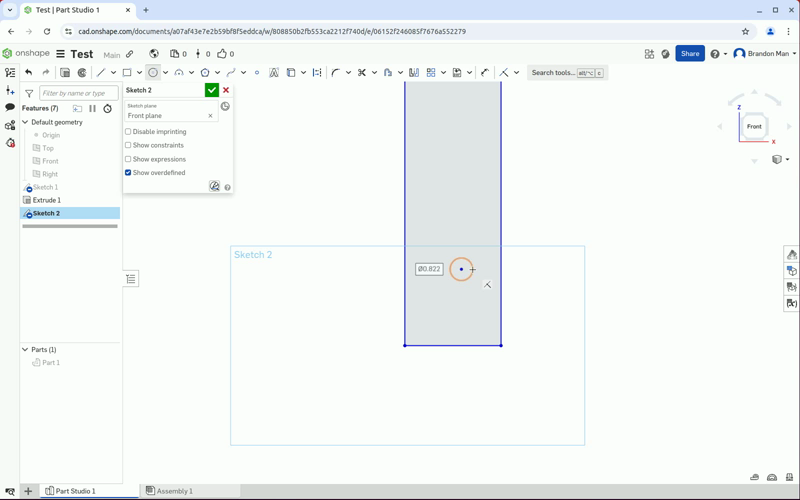
scroll(-6)
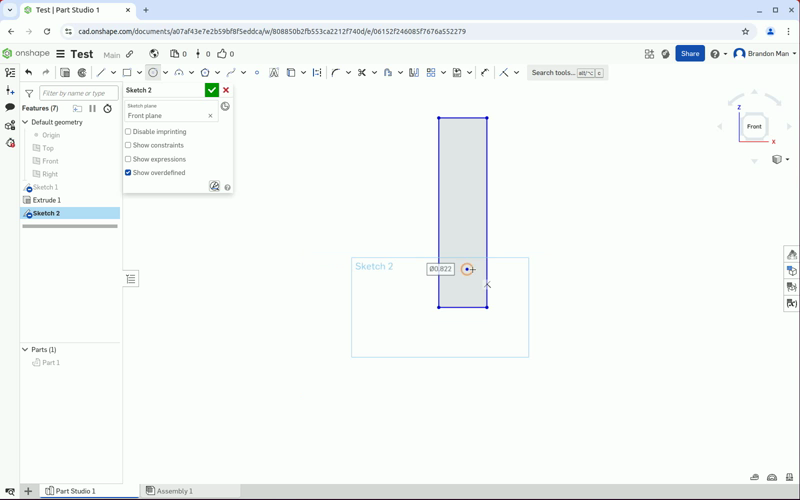
scroll(-6)
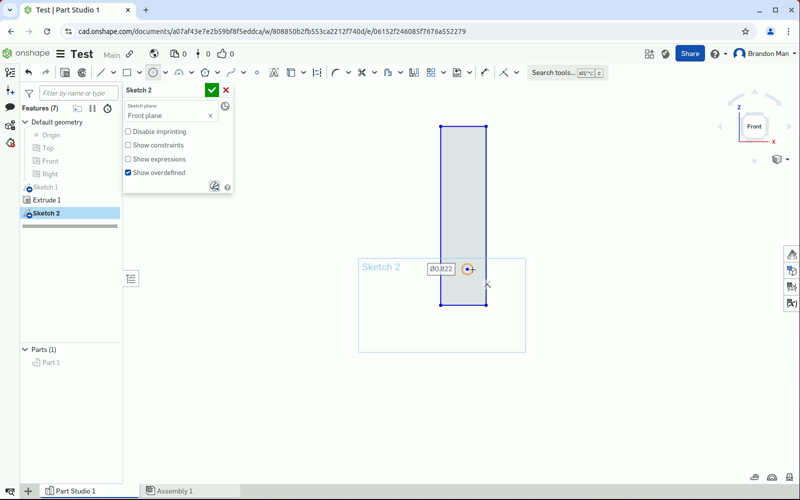
scroll(-6)
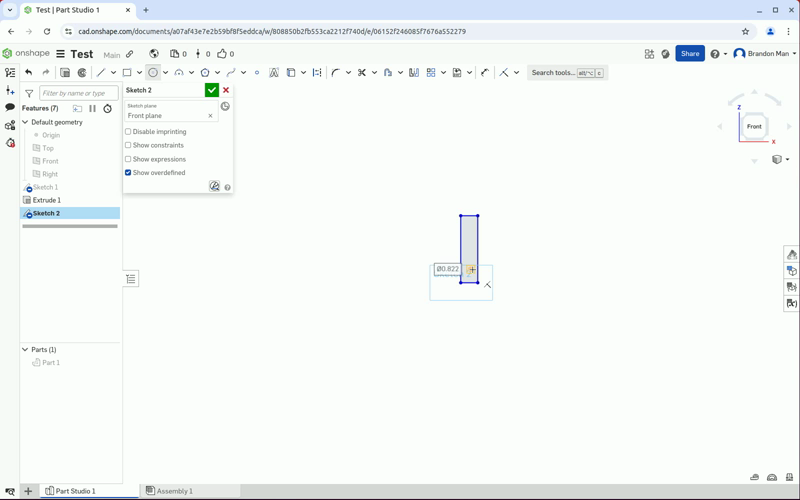
key(esc)
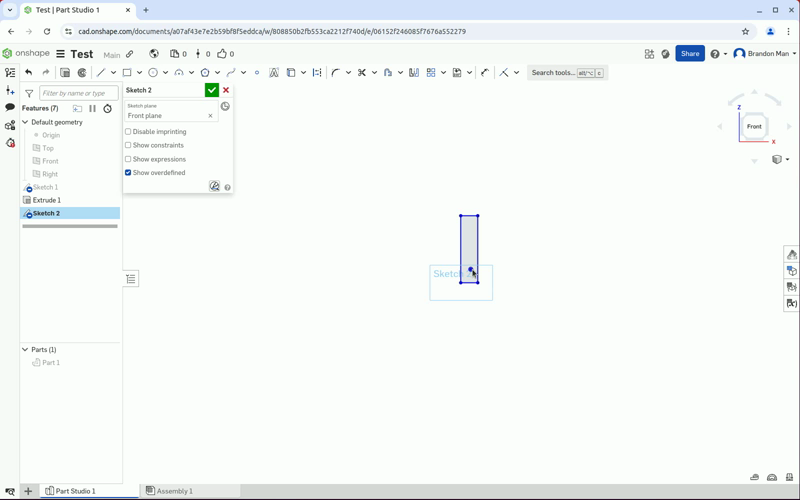
key(c)
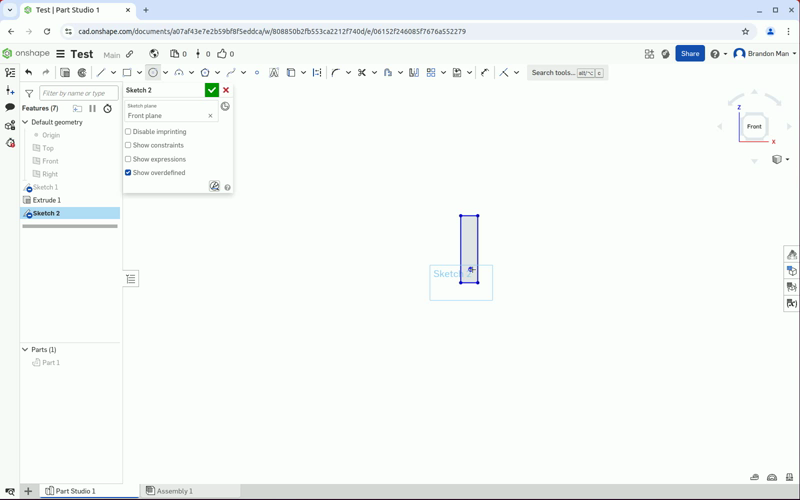
key_down(shift)
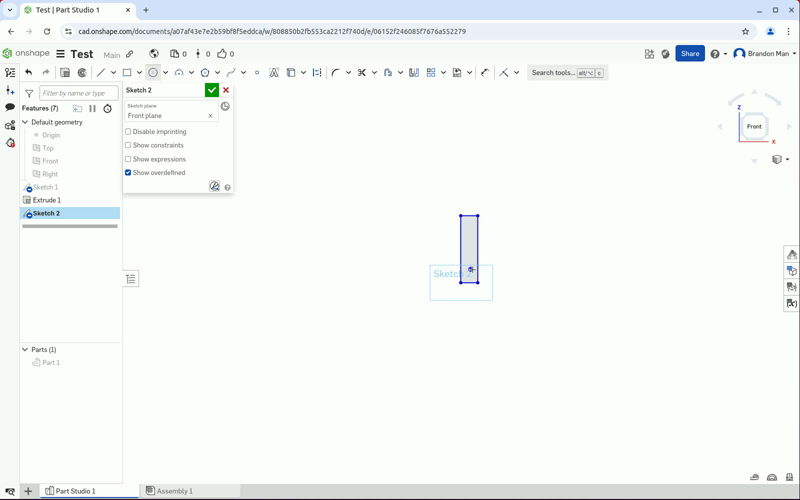
mouse_move(470, 229)
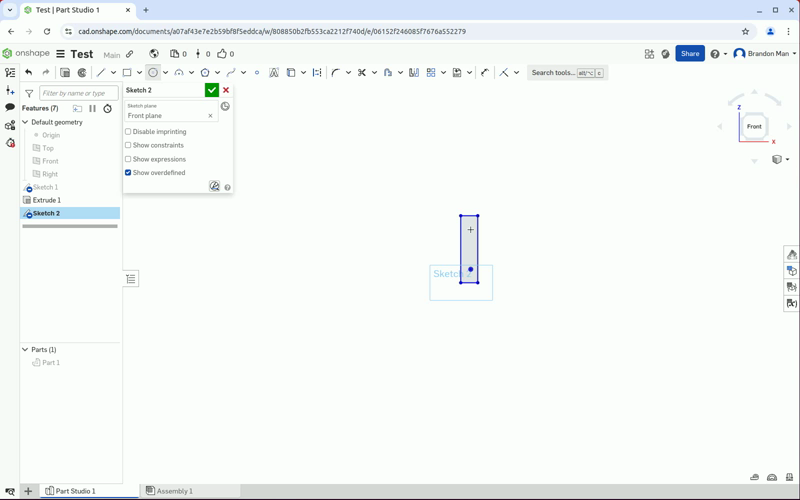
click(470, 229)
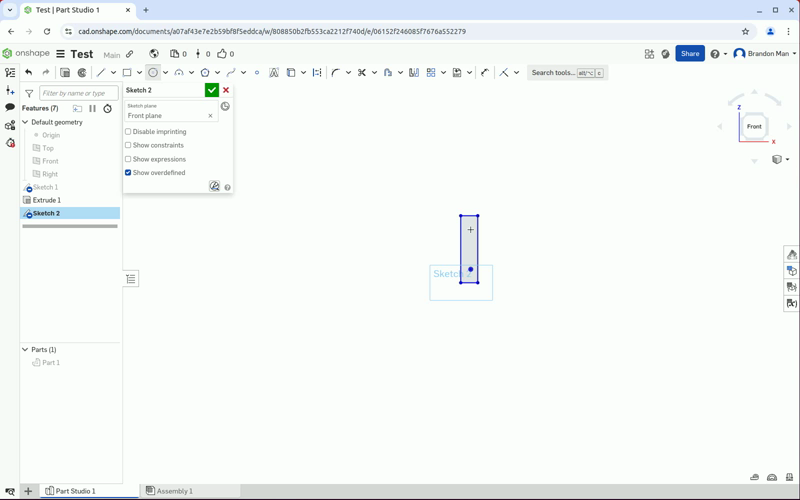
key_up(shift)
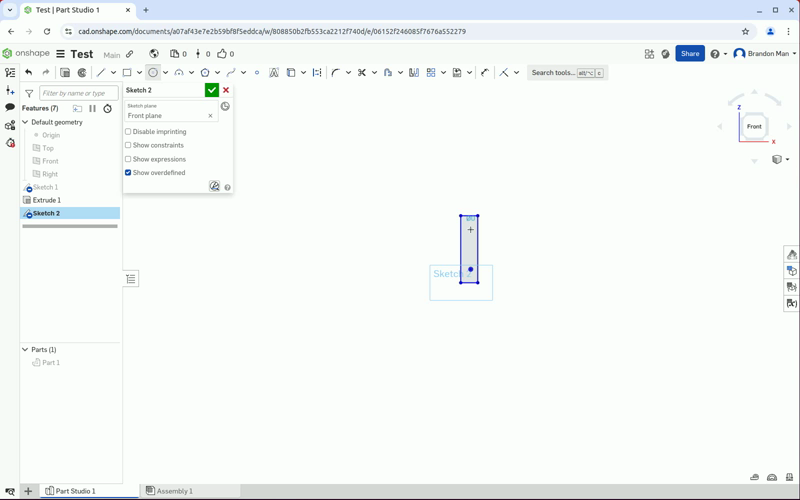
mouse_move(472, 229)
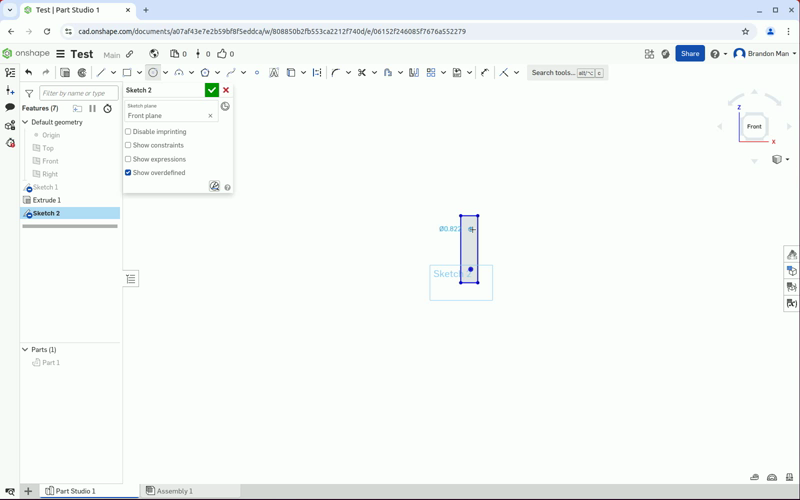
scroll(6)
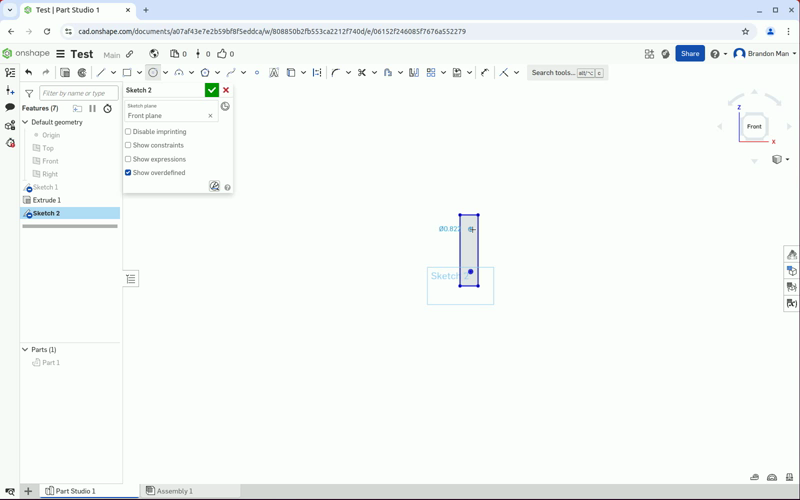
scroll(6)
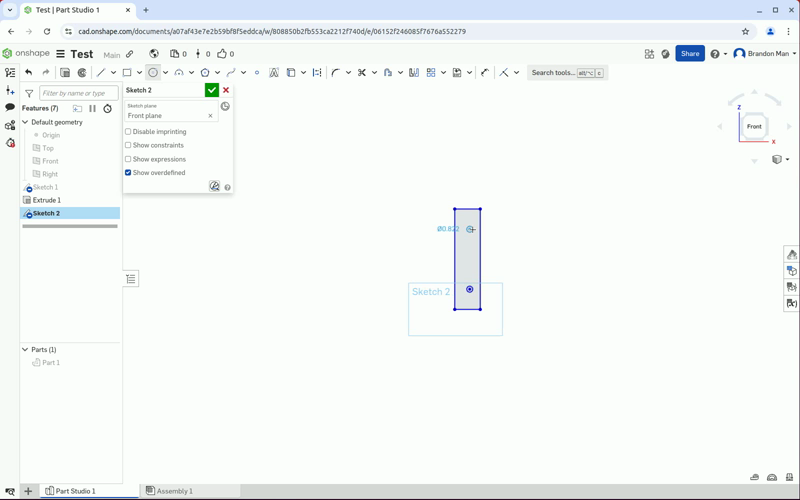
scroll(6)
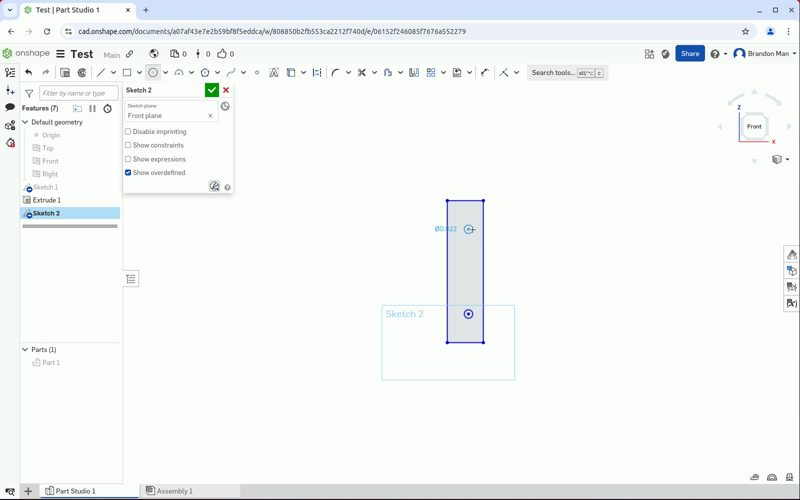
scroll(6)
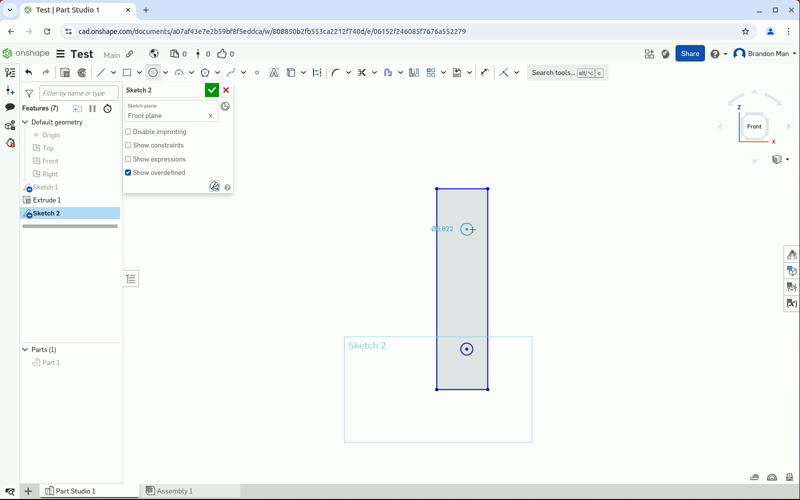
scroll(6)
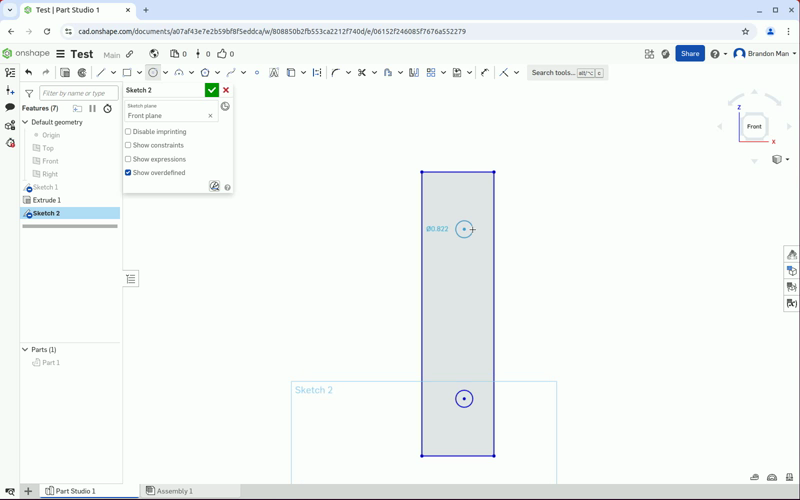
scroll(6)
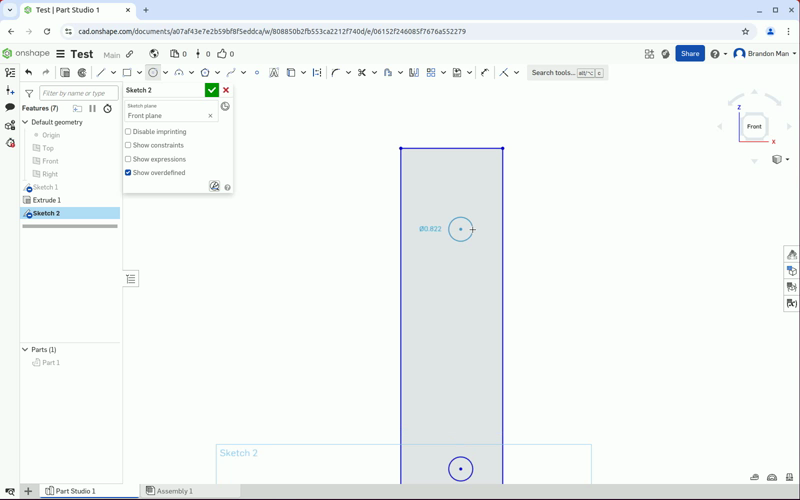
scroll(6)
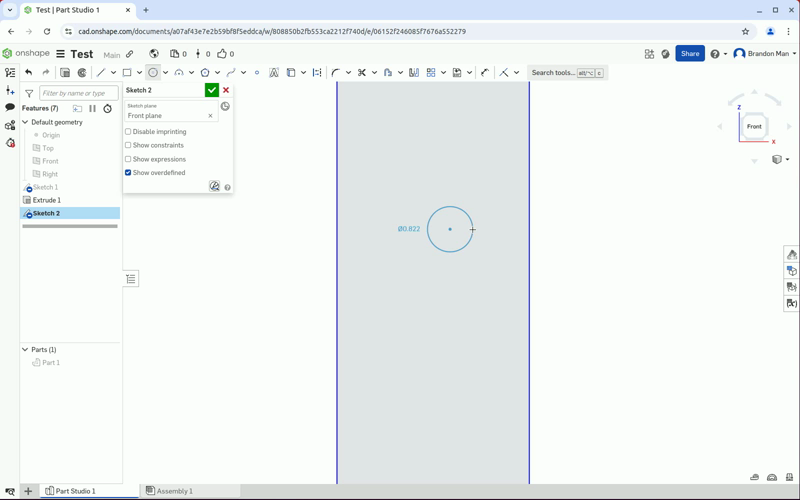
click(472, 229)
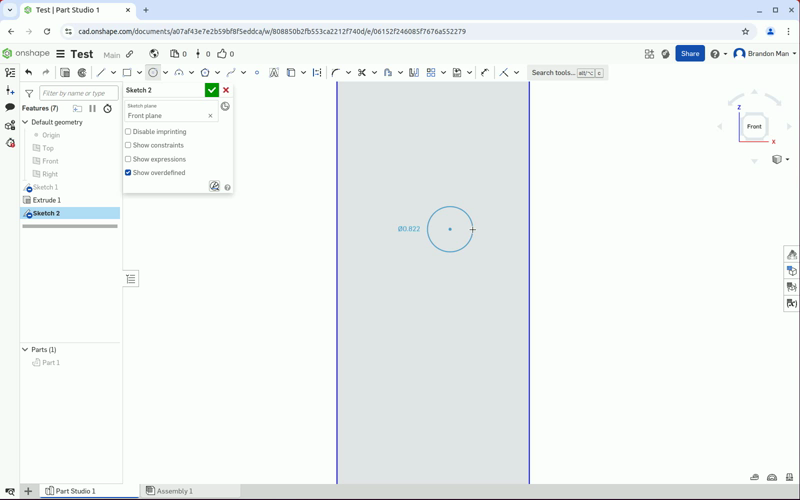
scroll(-6)
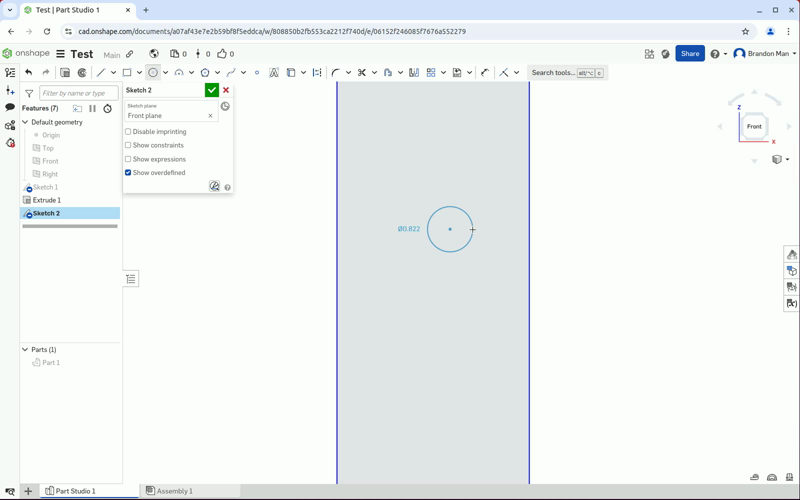
scroll(-6)
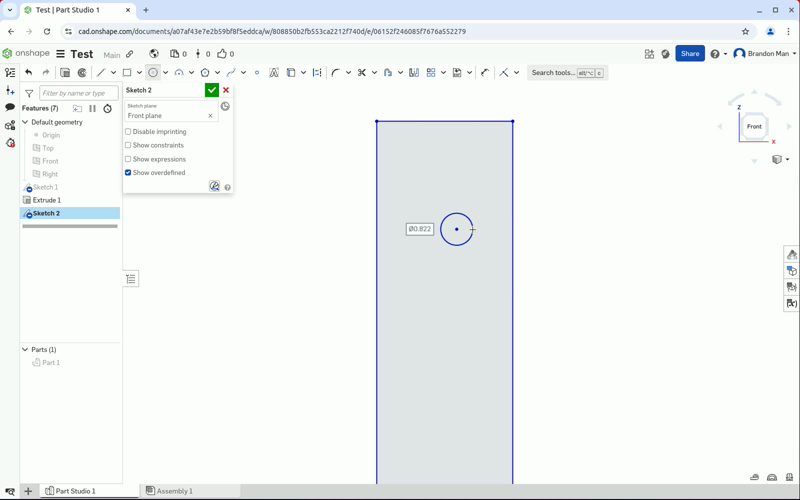
scroll(-6)
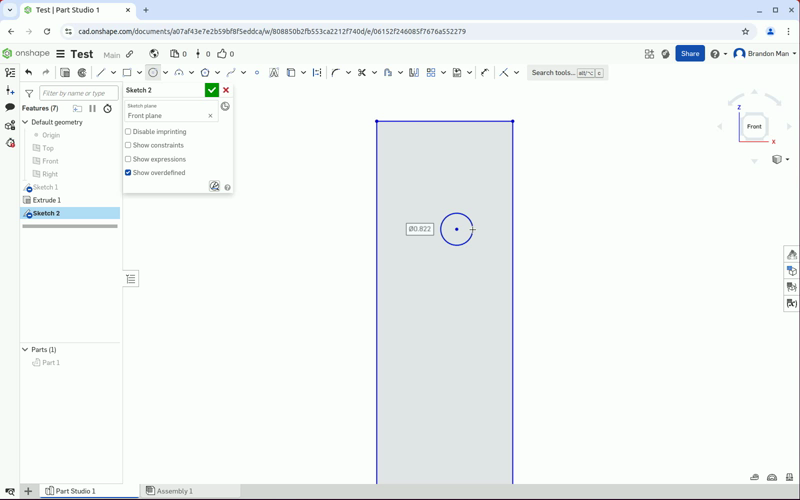
scroll(-6)
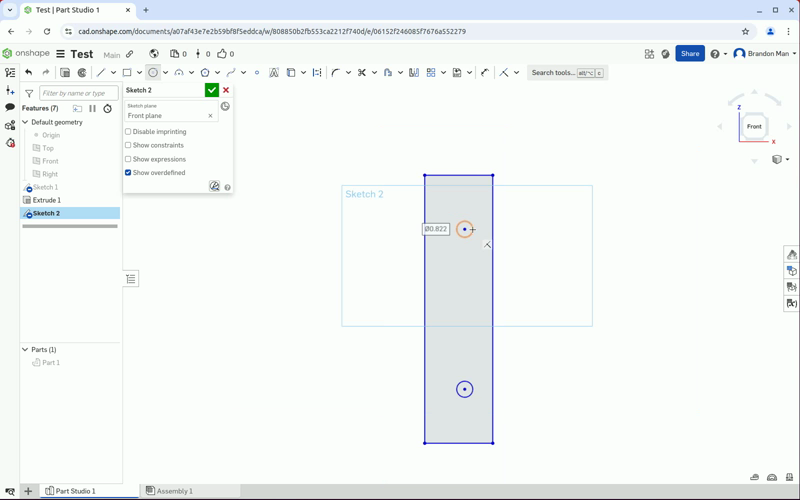
scroll(-6)
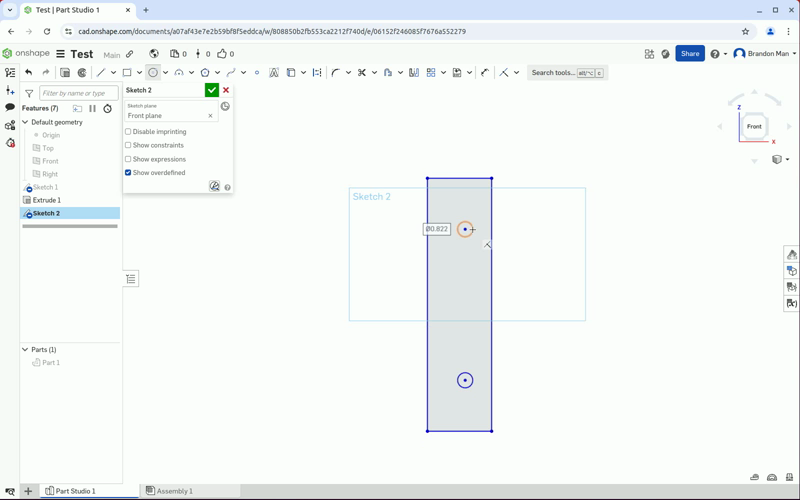
scroll(-6)
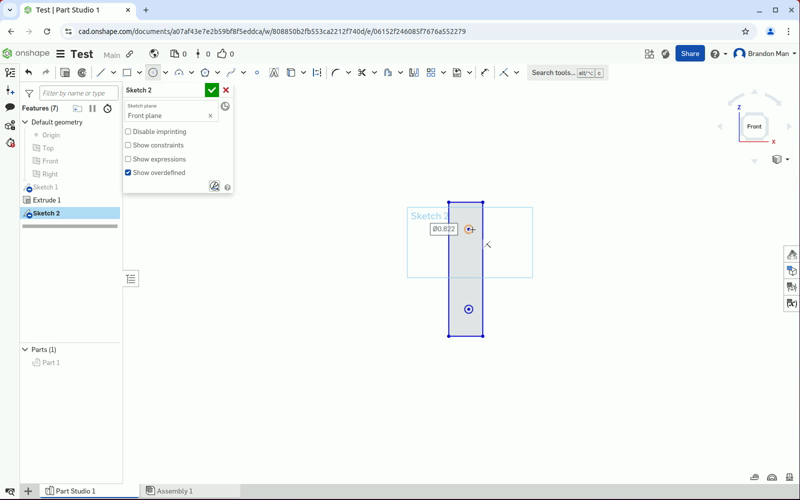
scroll(-6)
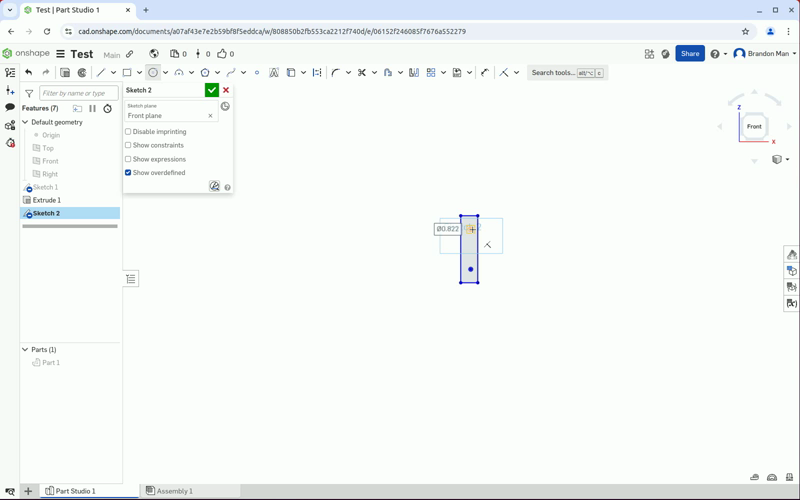
key(esc)
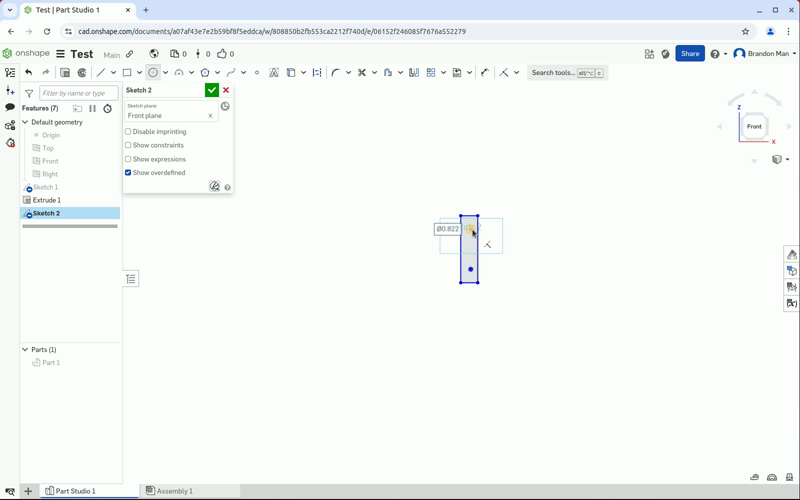
mouse_move(474, 240)
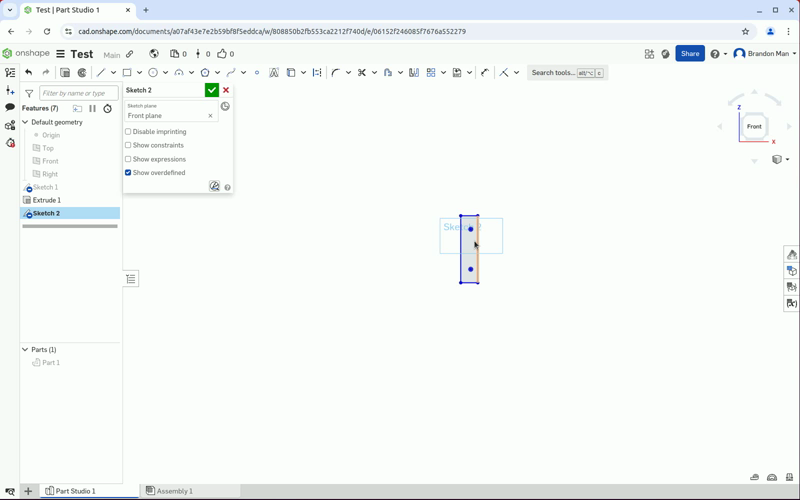
scroll(6)
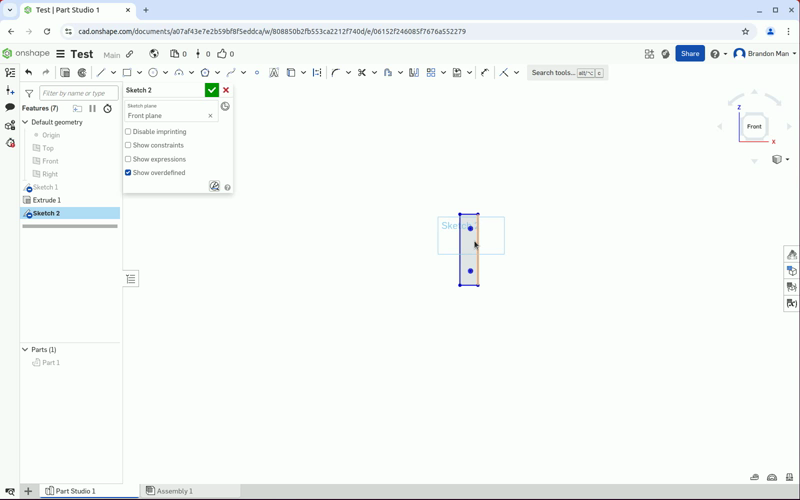
scroll(6)
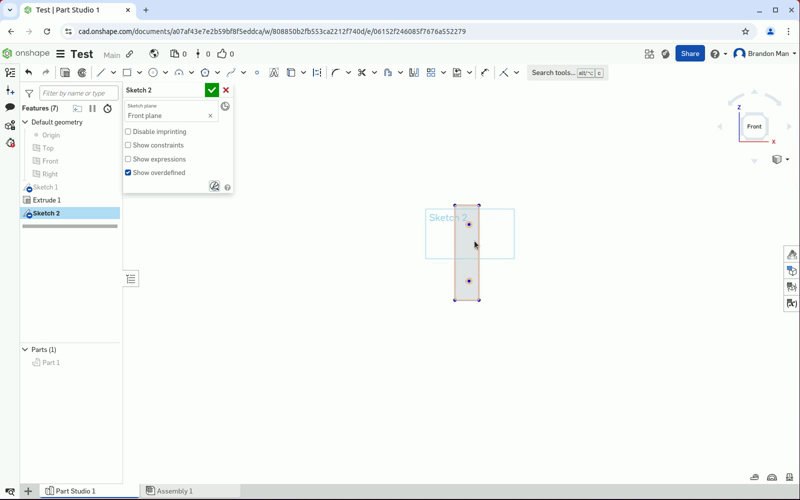
scroll(6)
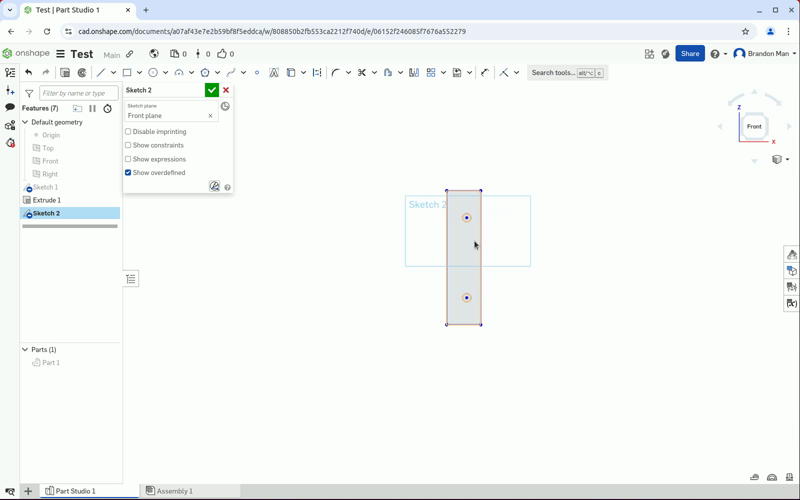
scroll(6)
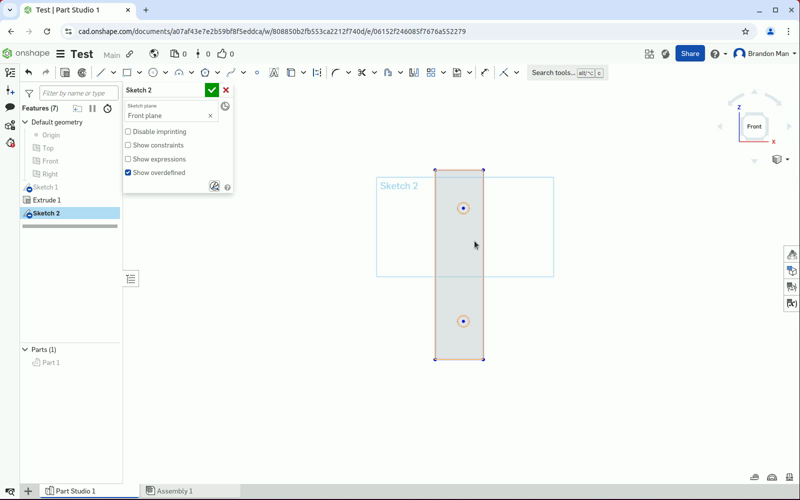
scroll(6)
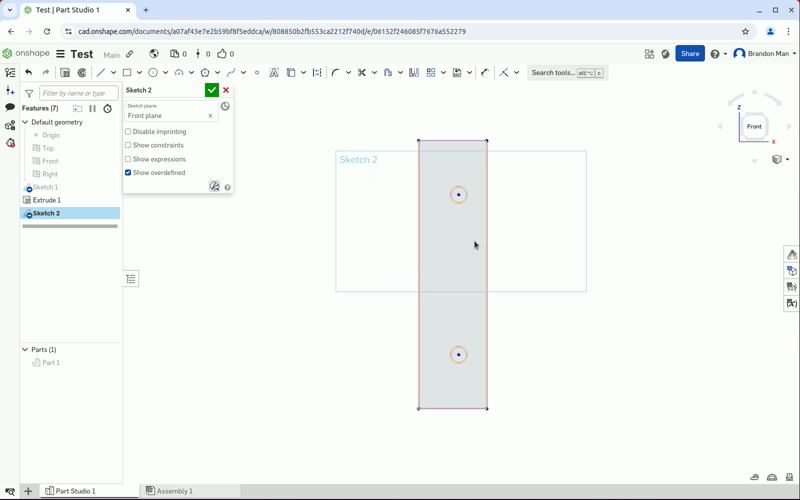
scroll(6)
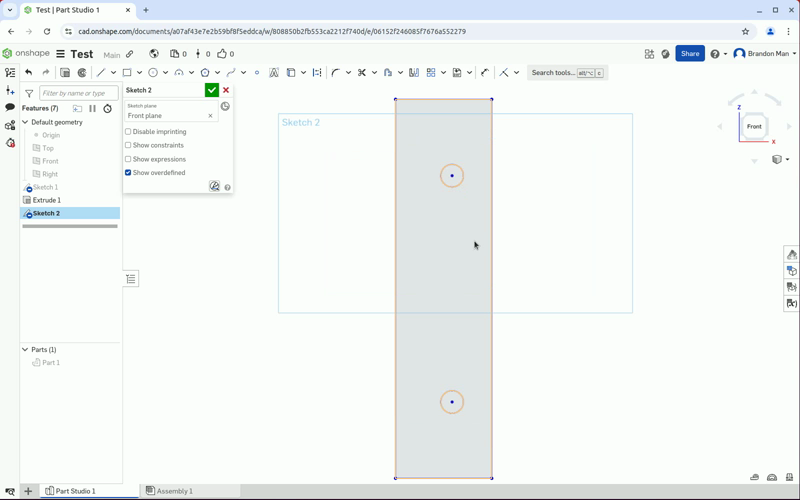
scroll(6)
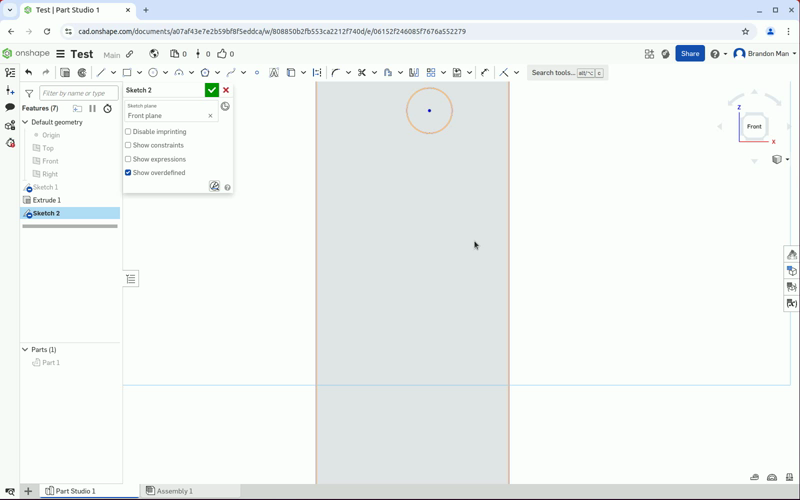
click(474, 240)
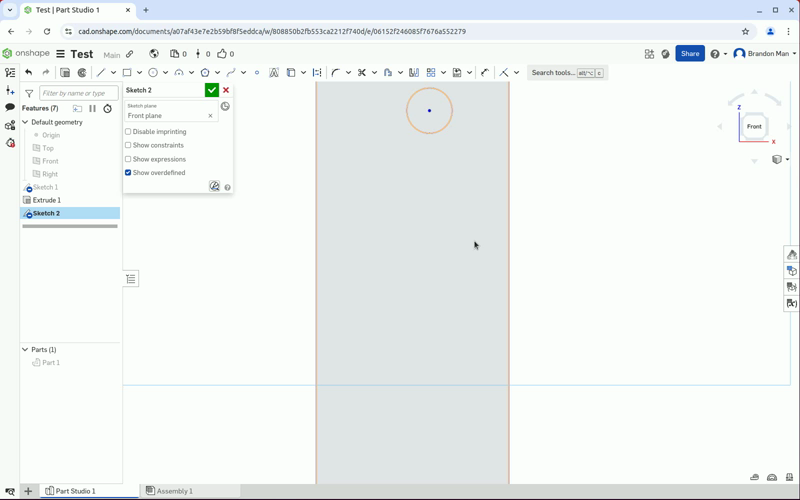
scroll(-6)
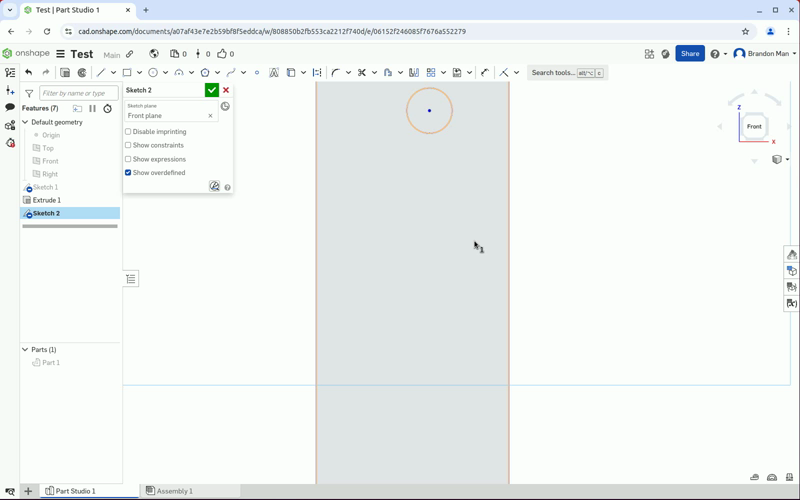
scroll(-6)
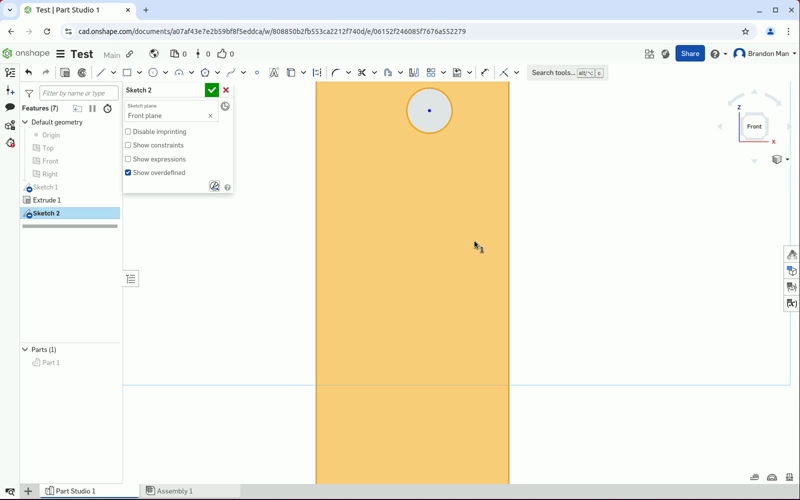
scroll(-6)
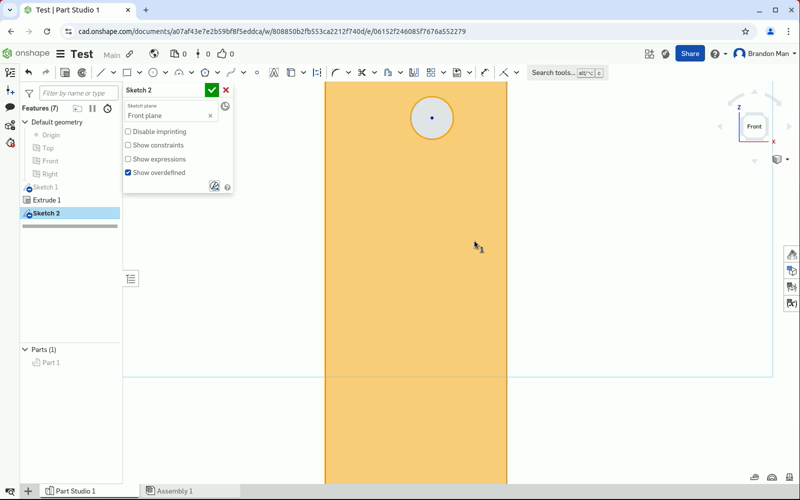
scroll(-6)
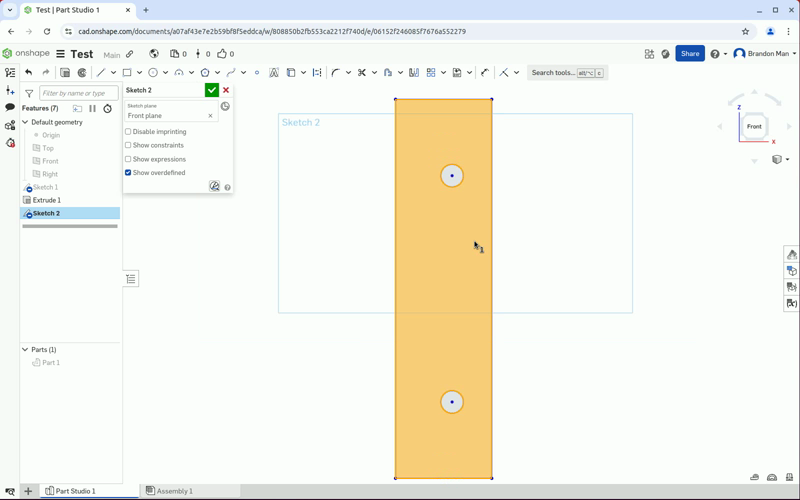
scroll(-6)
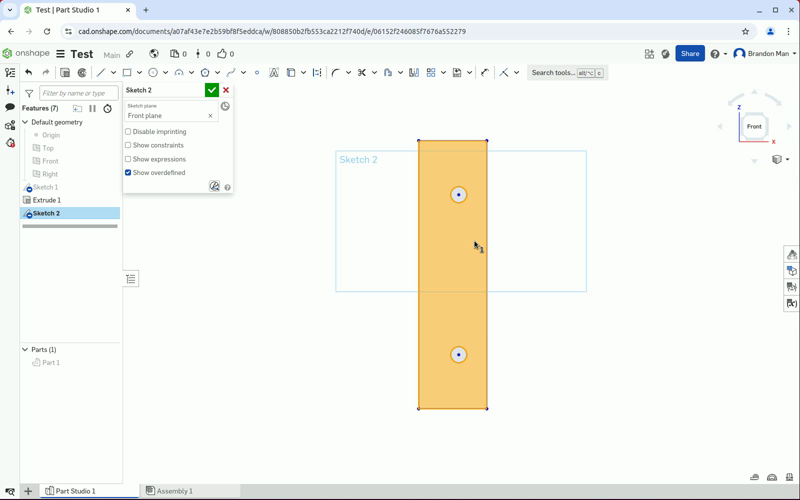
scroll(-6)
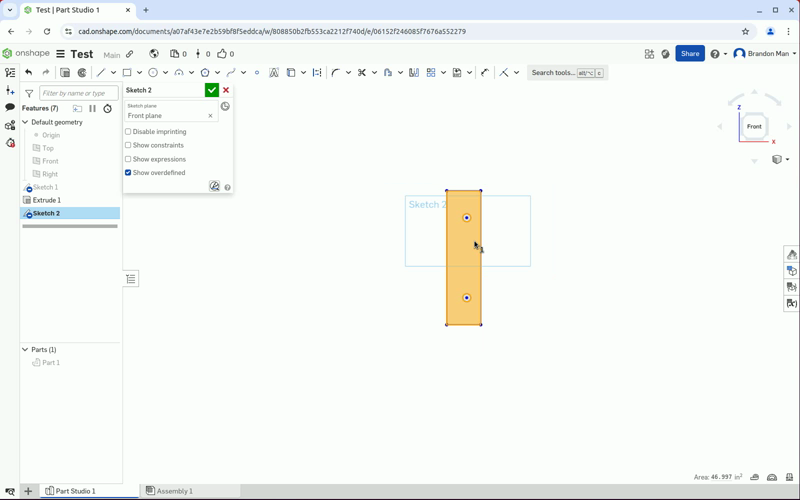
scroll(-6)
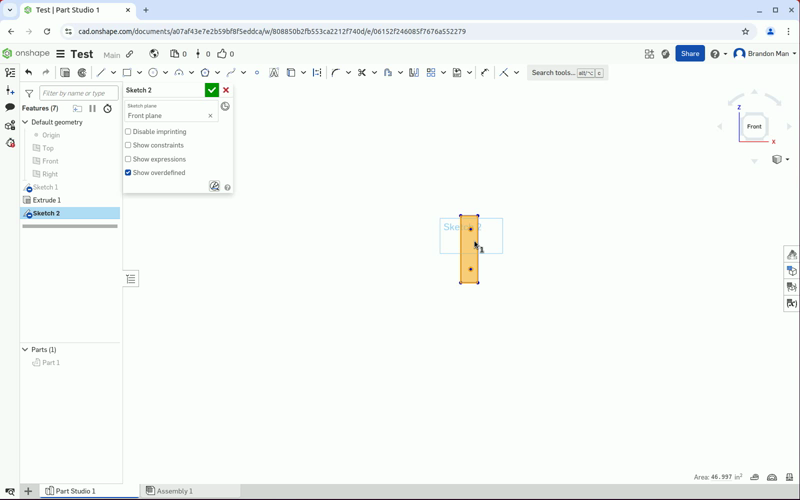
mouse_move(73, 352)
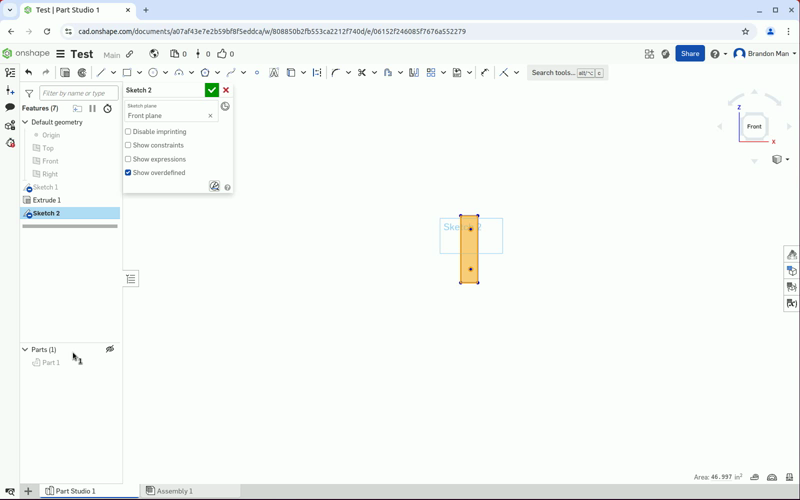
key(shift+y)
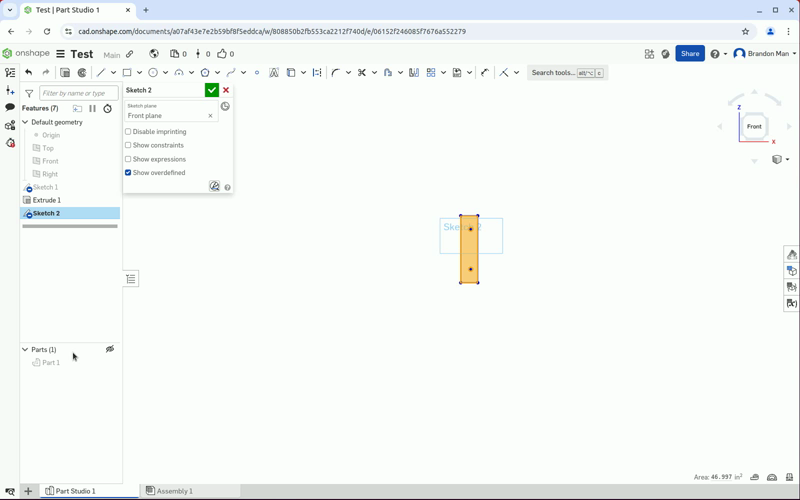
key(shift+e)
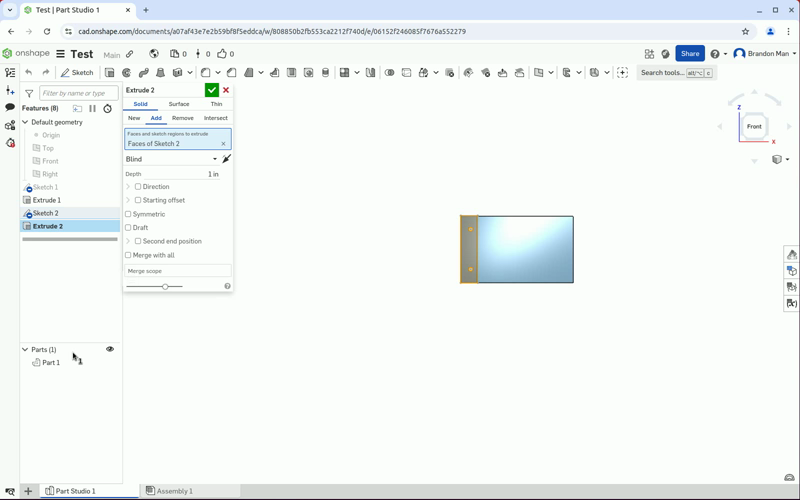
mouse_move(143, 106)
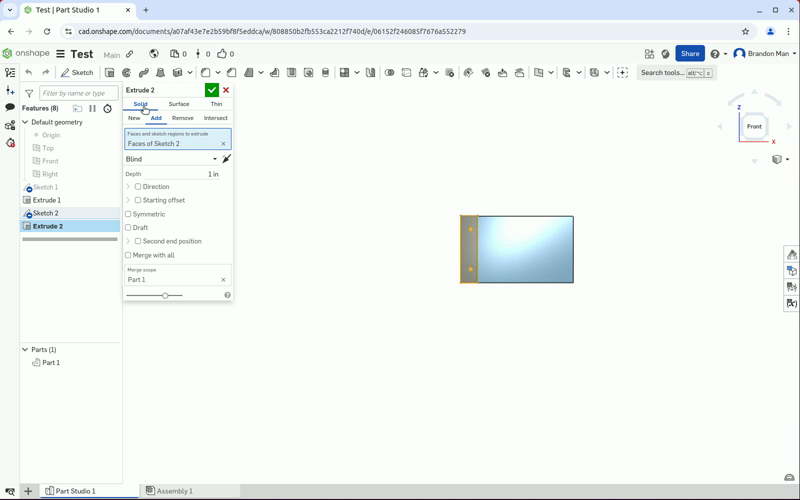
click(143, 106)
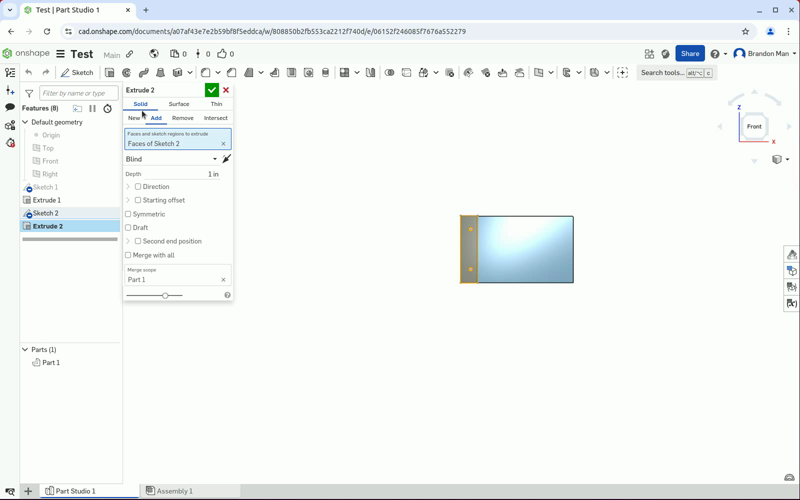
mouse_move(137, 120)
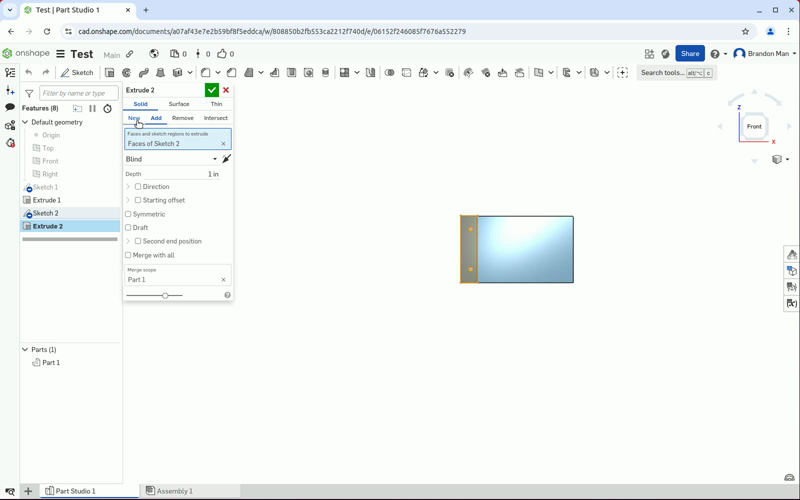
click(137, 120)
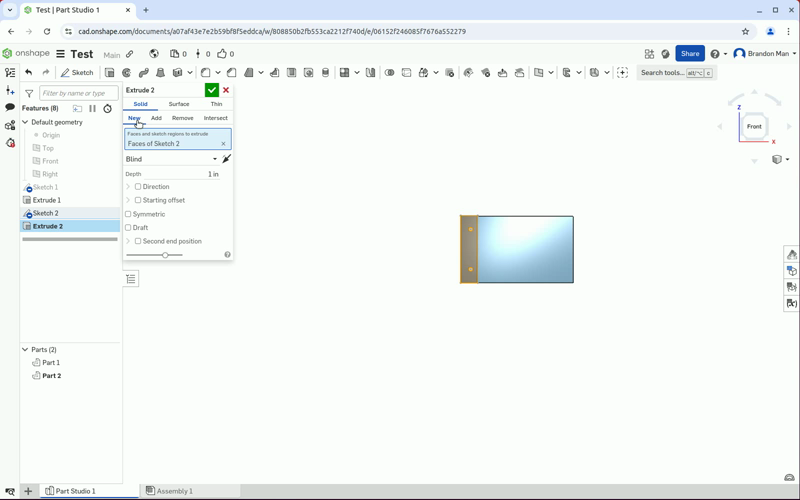
key(tab, 4)
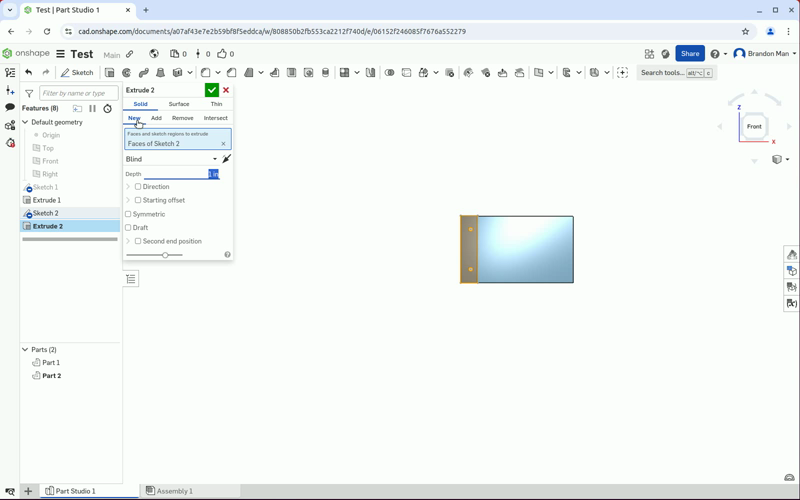
text(1.444)
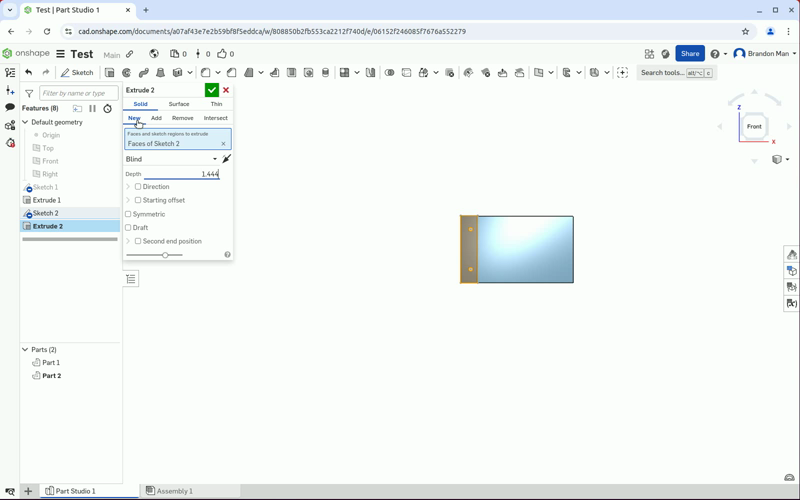
key(enter)
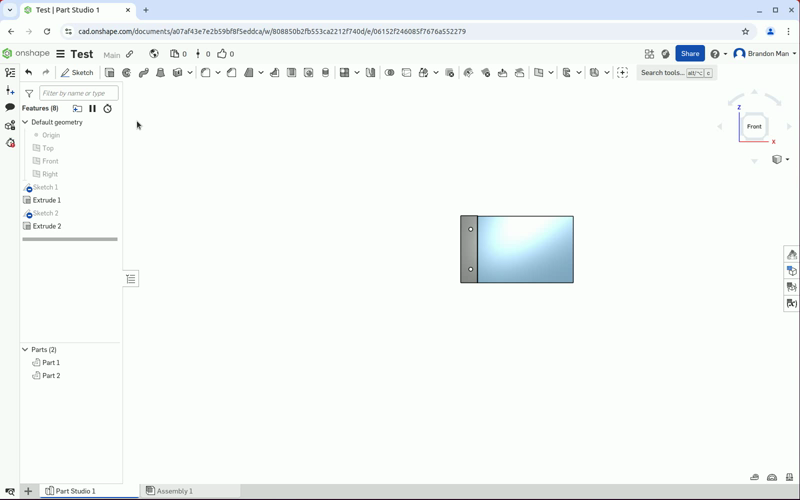
key(shift+h)
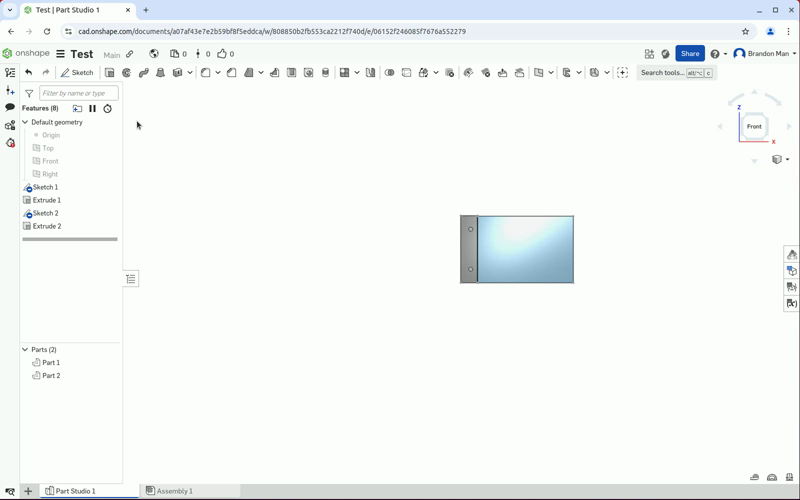
key(shift+h)
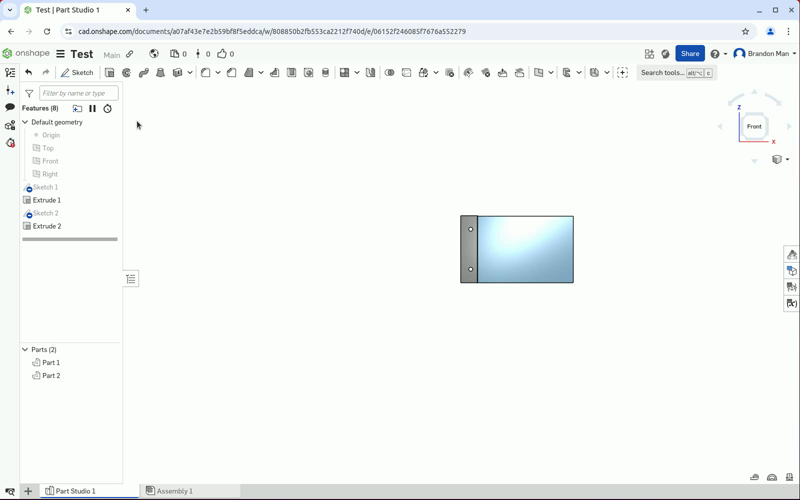
mouse_move(73, 189)
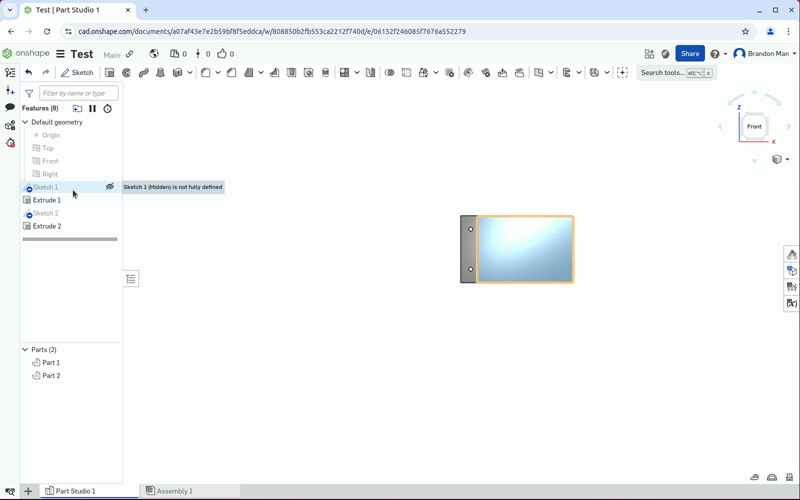
click(73, 189)
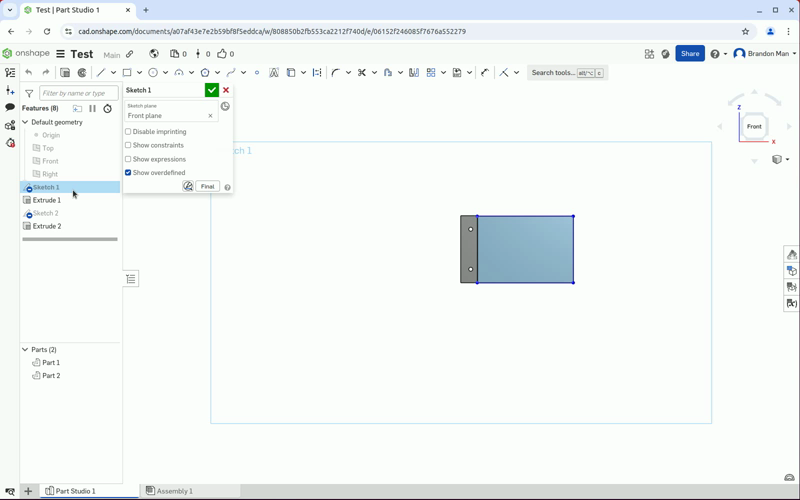
mouse_move(229, 92)
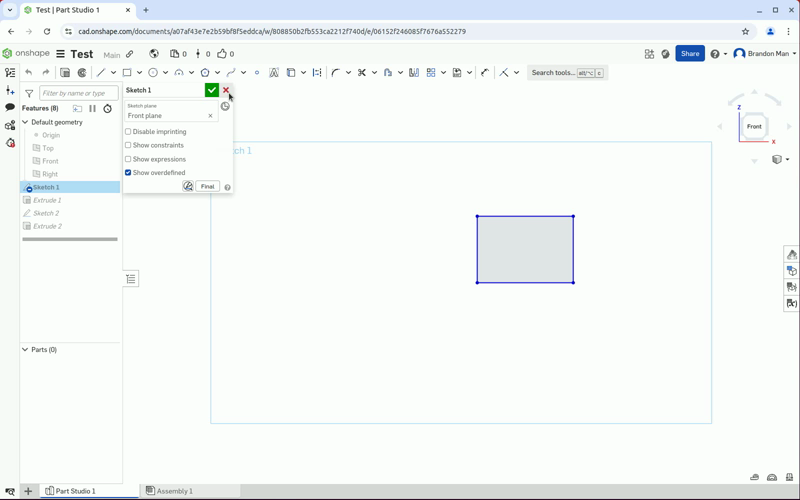
click(229, 92)
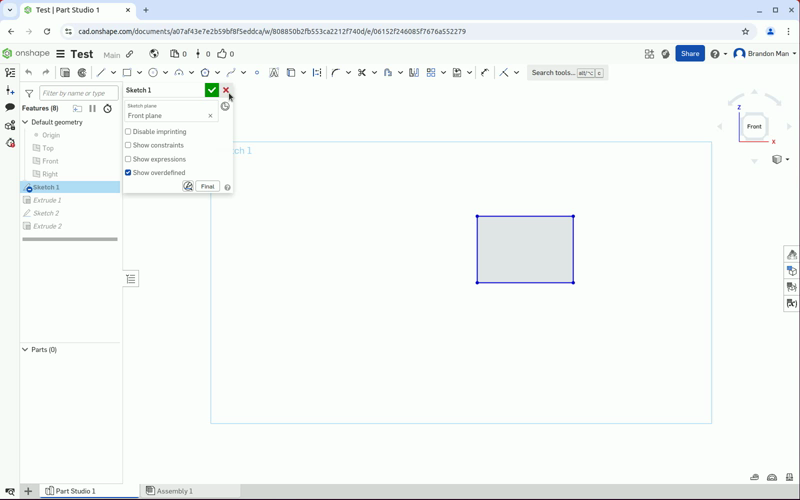
key(shift+s)
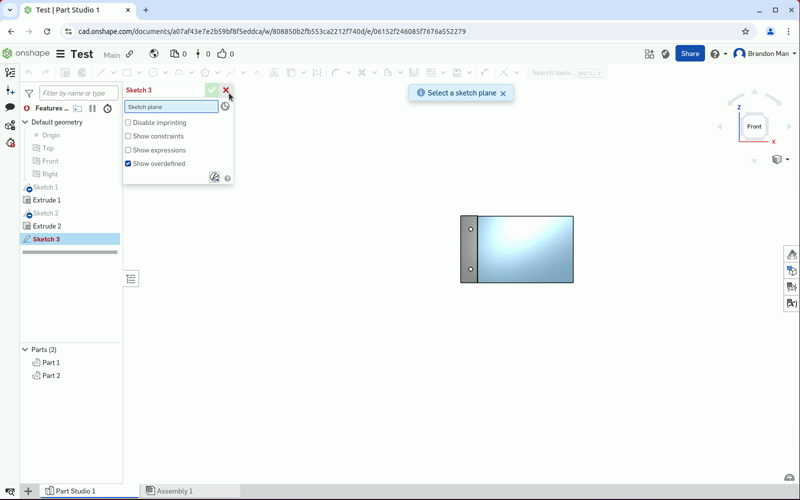
mouse_move(73, 163)
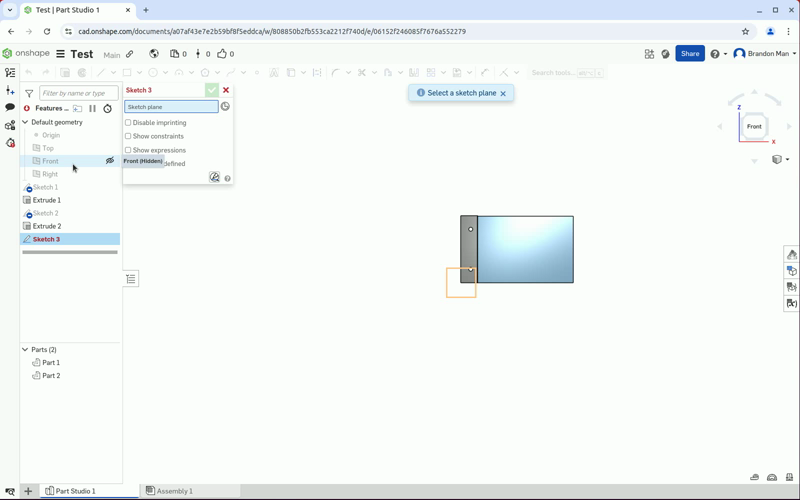
click(73, 163)
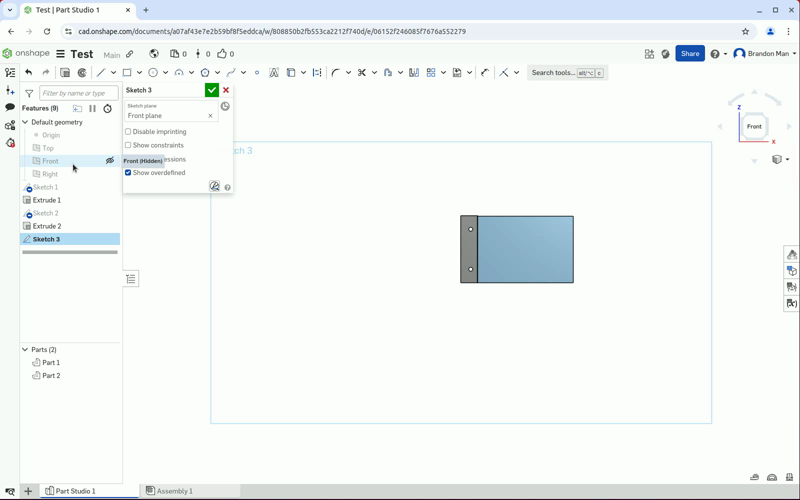
mouse_move(73, 352)
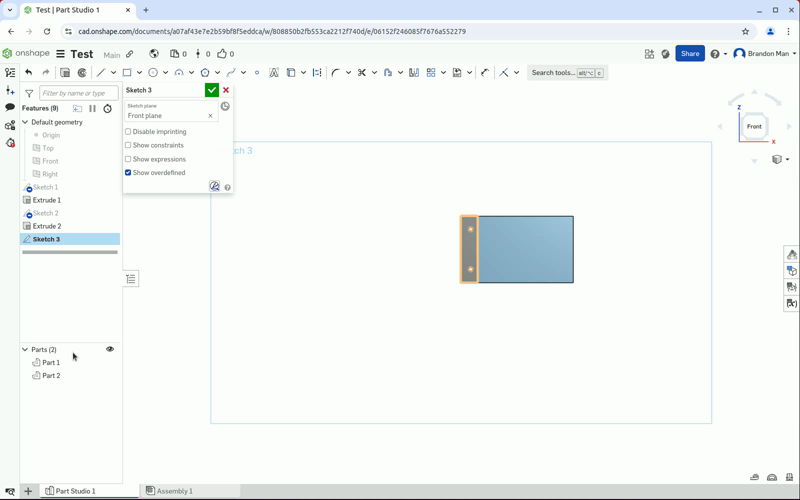
key(y)
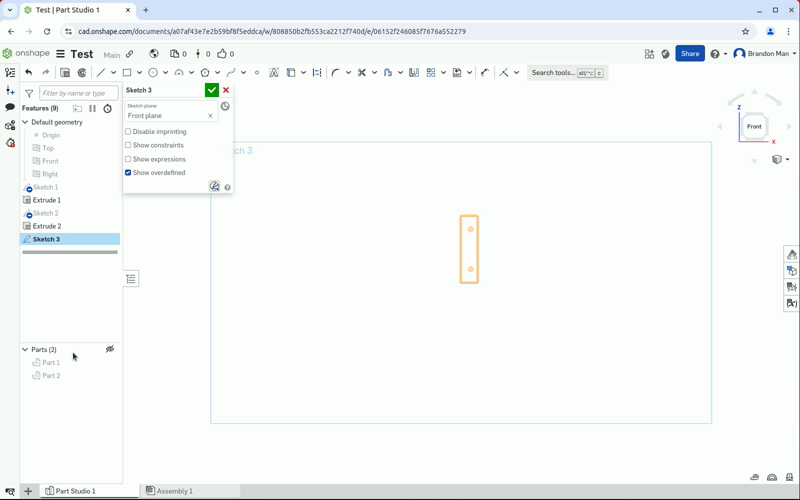
key(l)
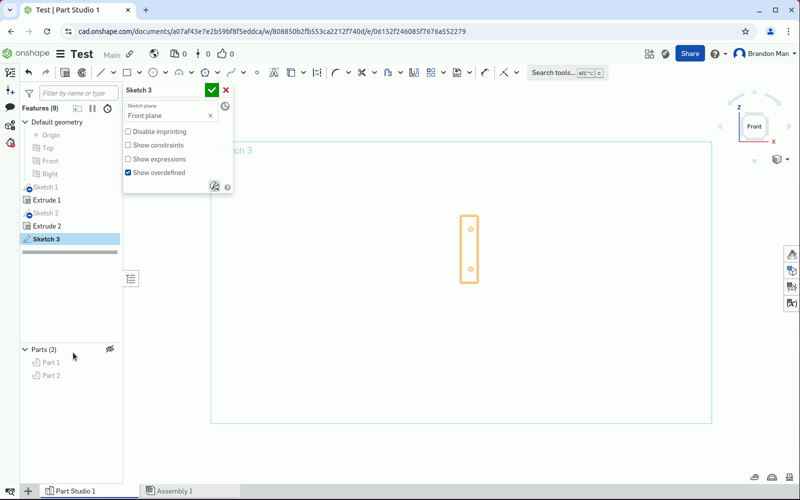
key_down(shift)
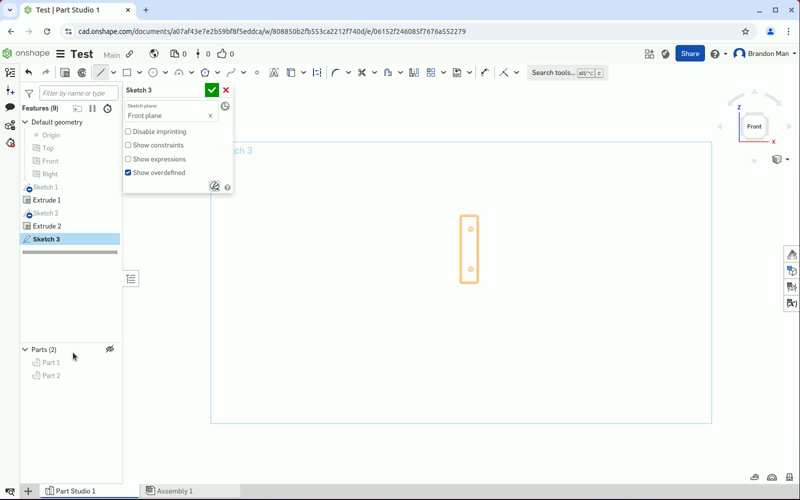
mouse_move(460, 282)
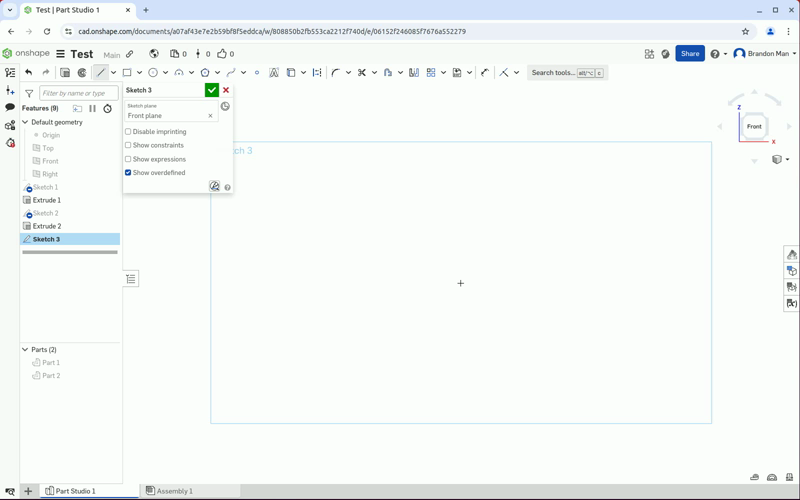
click(460, 282)
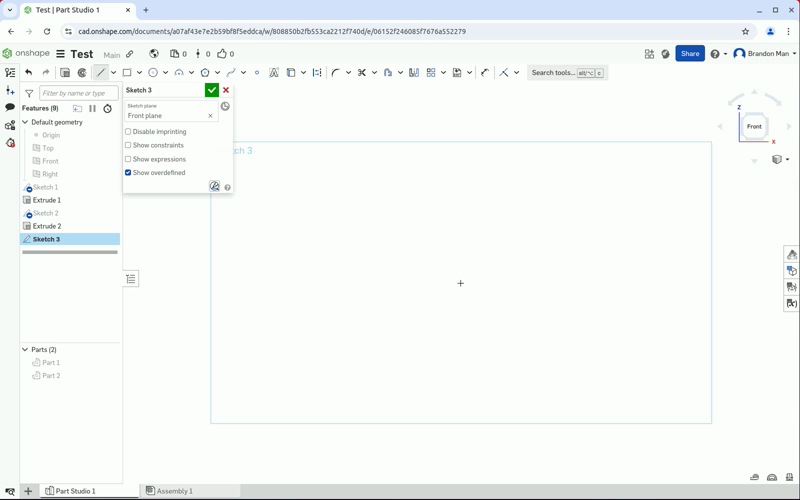
key_up(shift)
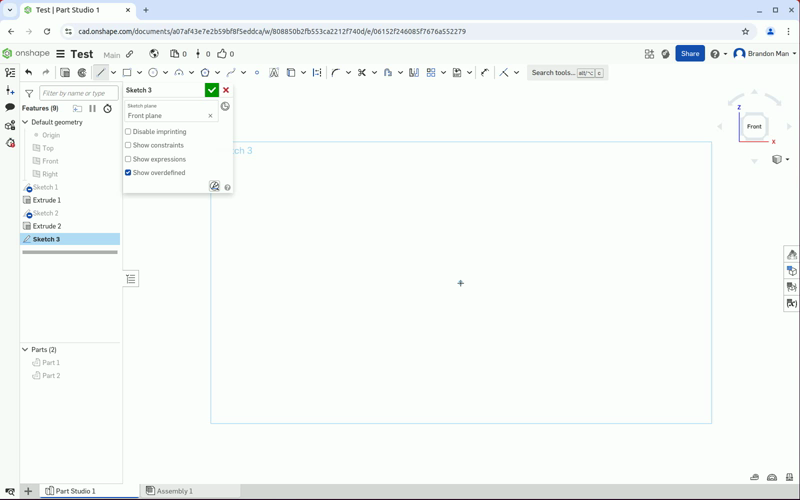
key_down(shift)
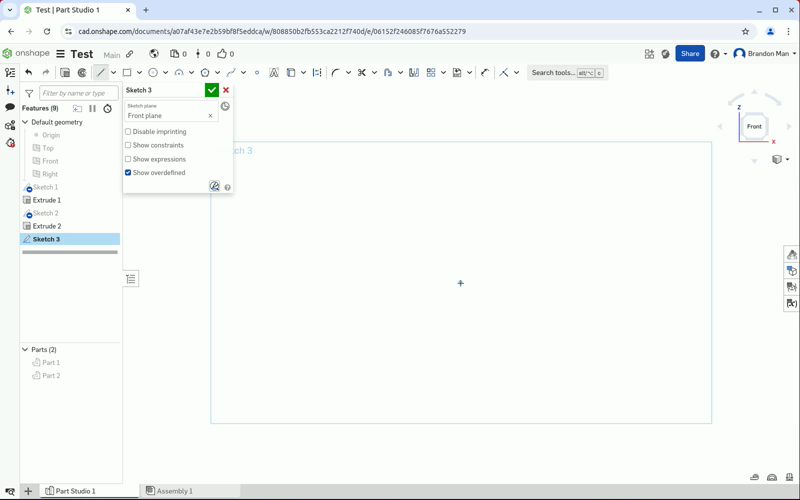
mouse_move(490, 282)
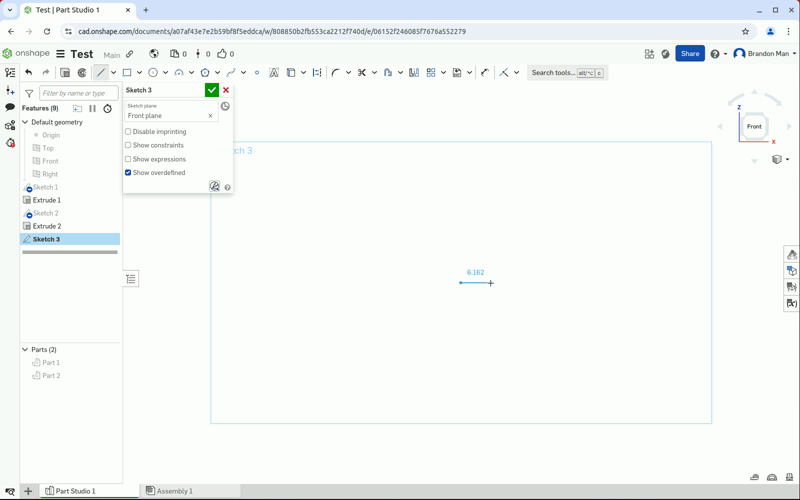
mouse_move(477, 282)
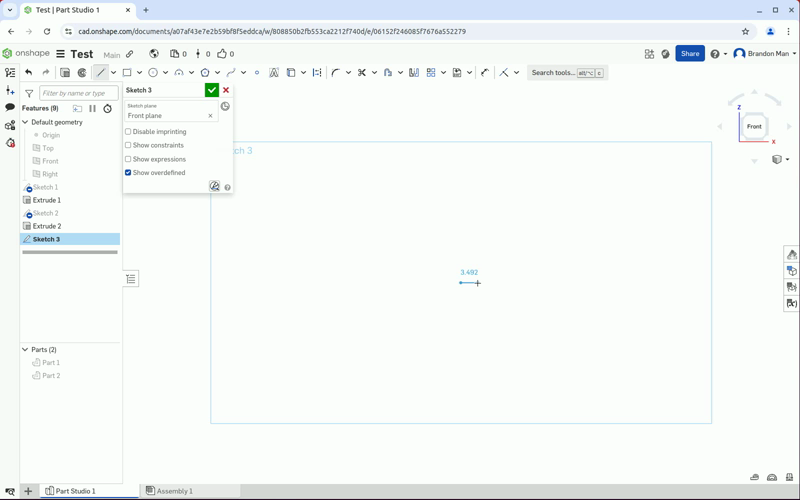
click(477, 282)
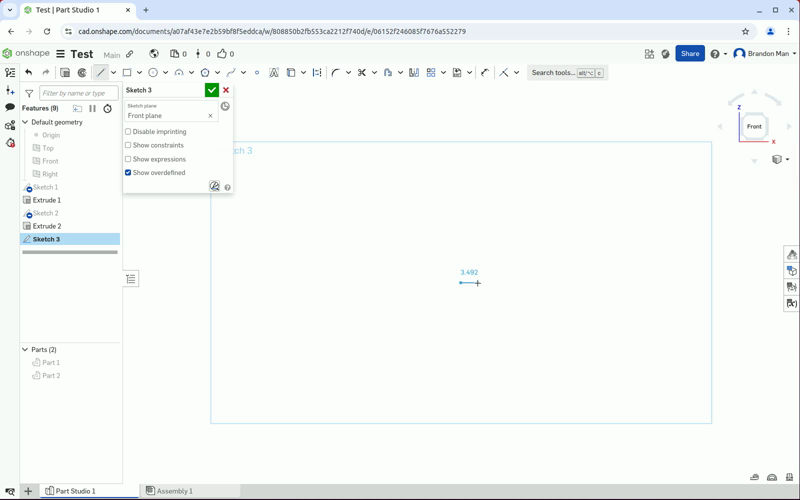
key_up(shift)
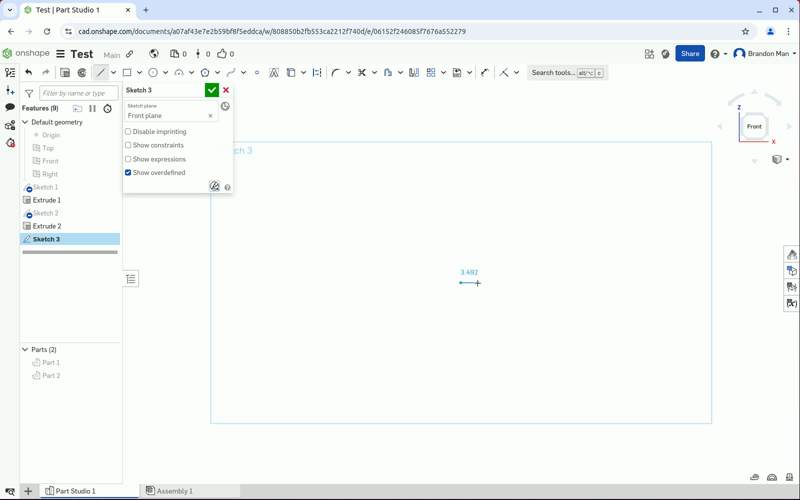
key_down(shift)
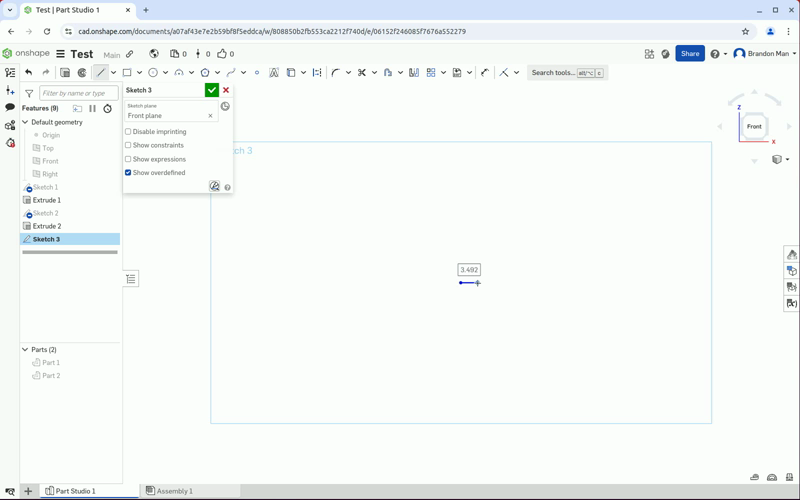
mouse_move(477, 215)
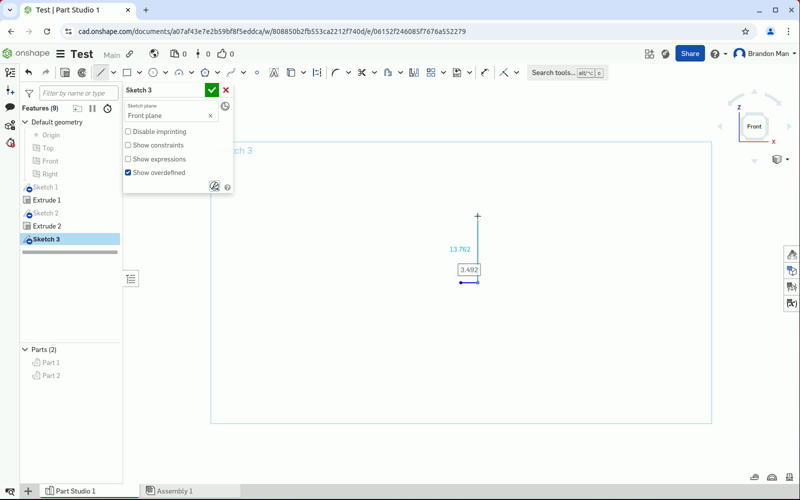
click(477, 215)
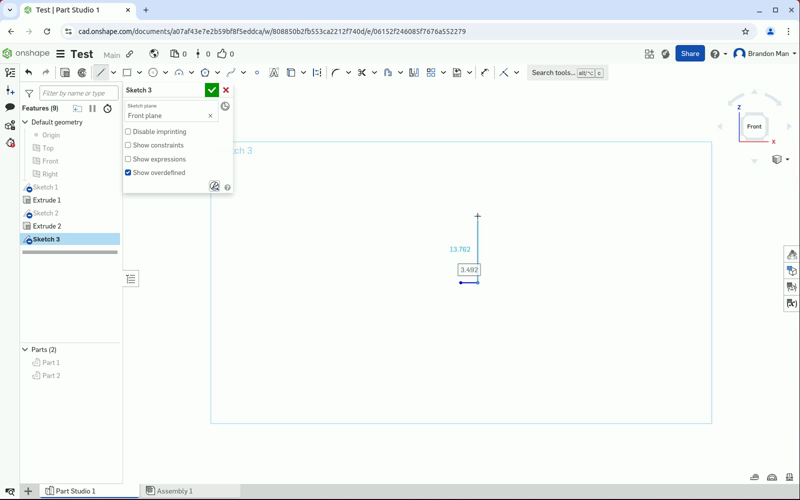
key_up(shift)
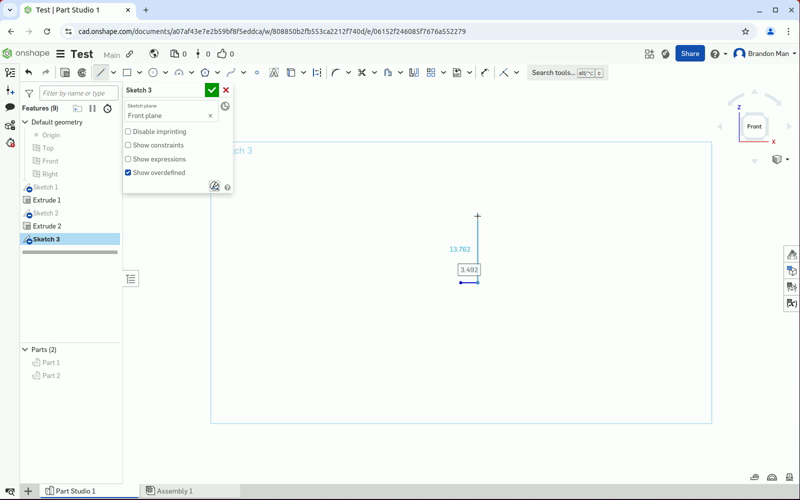
key_down(shift)
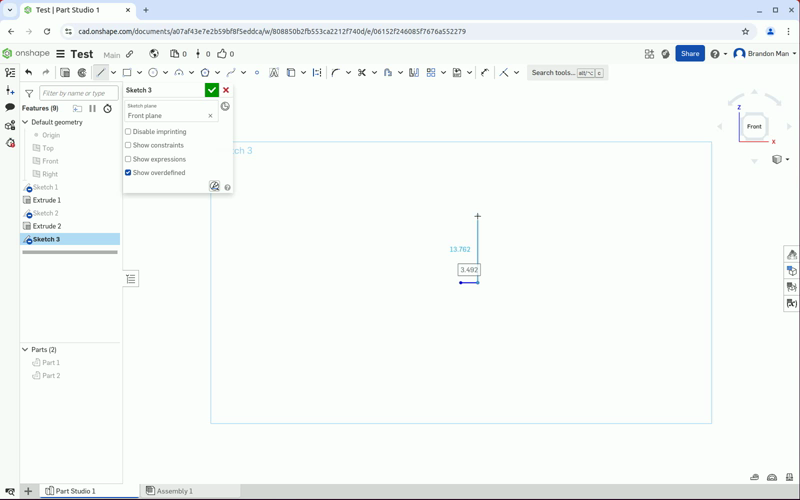
mouse_move(507, 215)
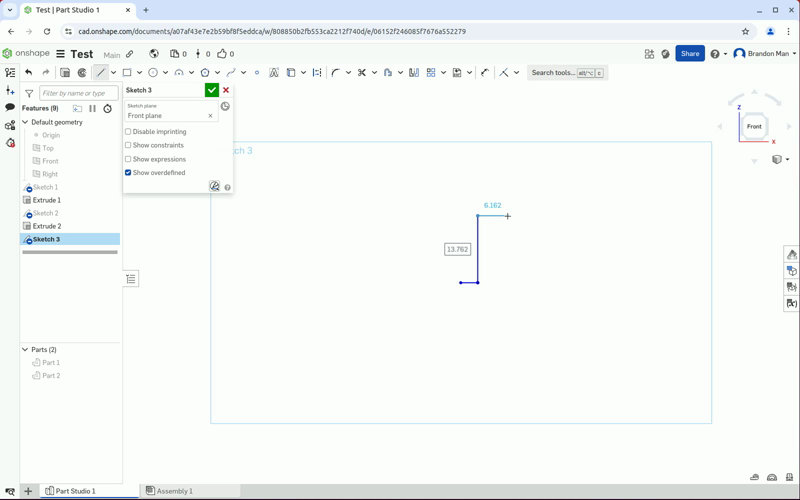
mouse_move(460, 215)
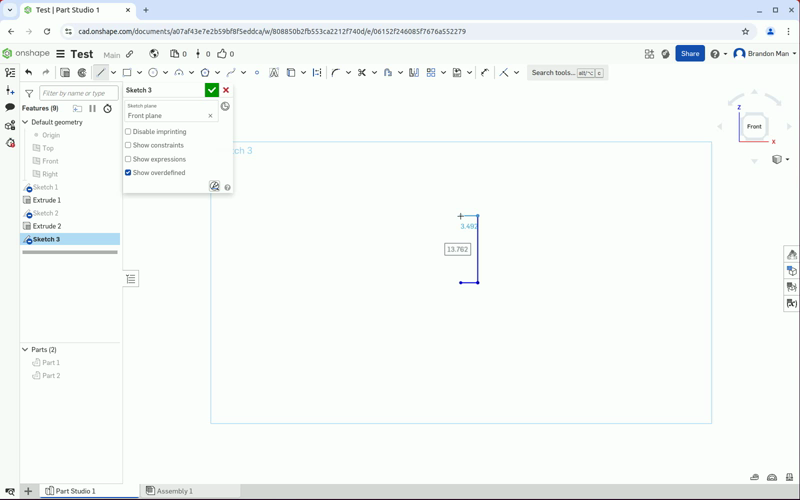
click(460, 215)
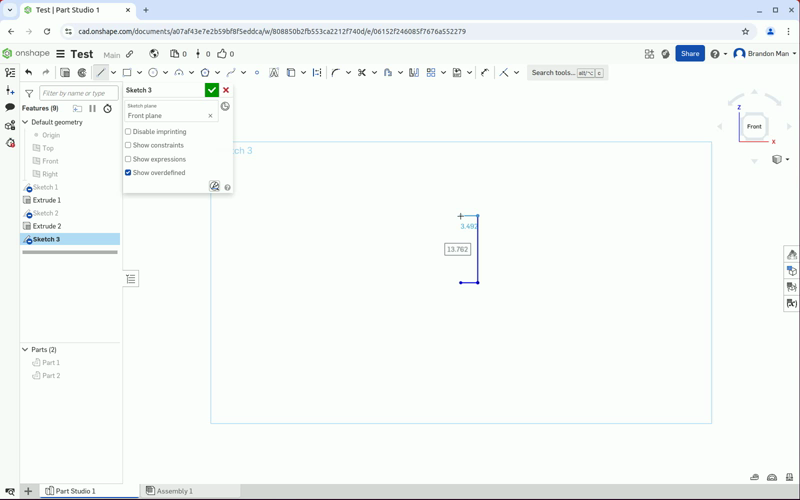
key_up(shift)
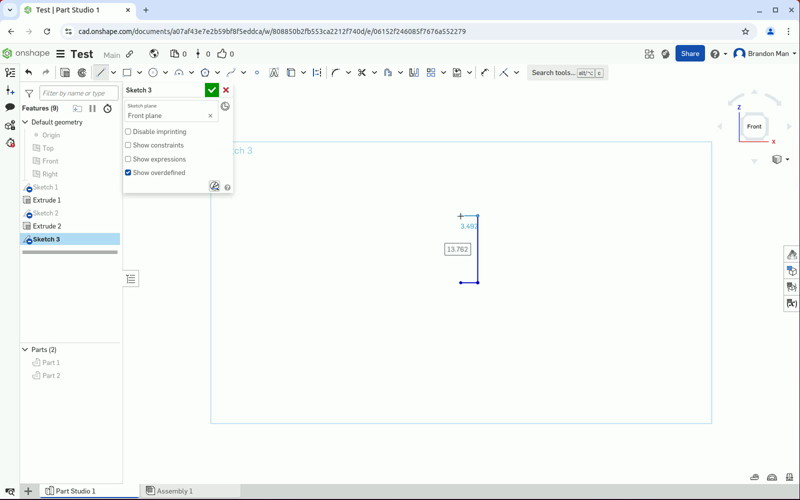
key_down(shift)
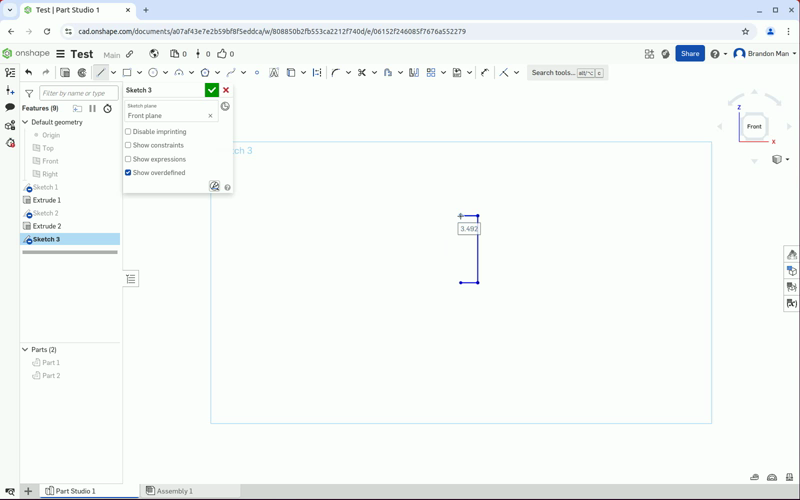
mouse_move(460, 282)
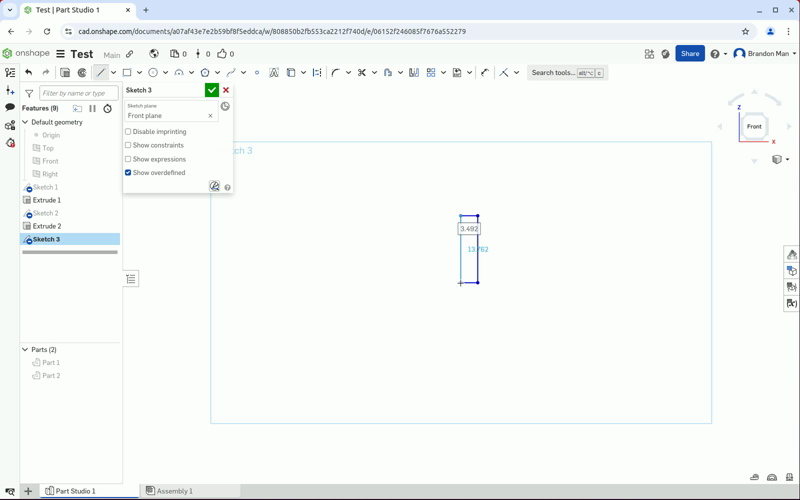
key_up(shift)
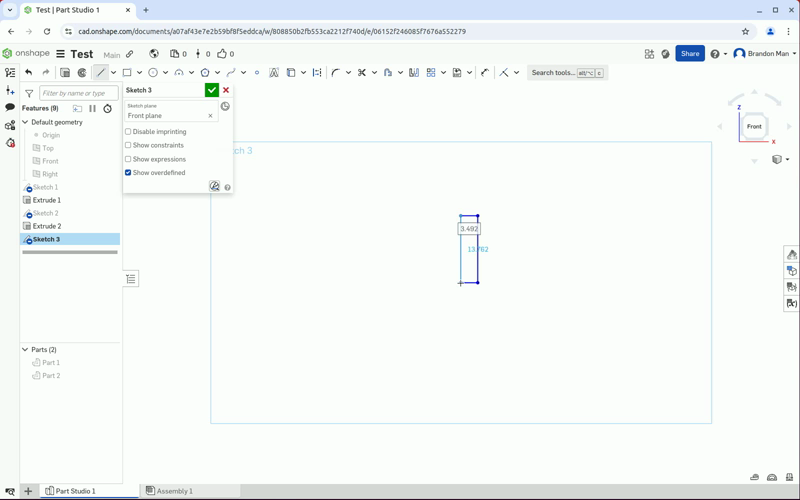
click(460, 282)
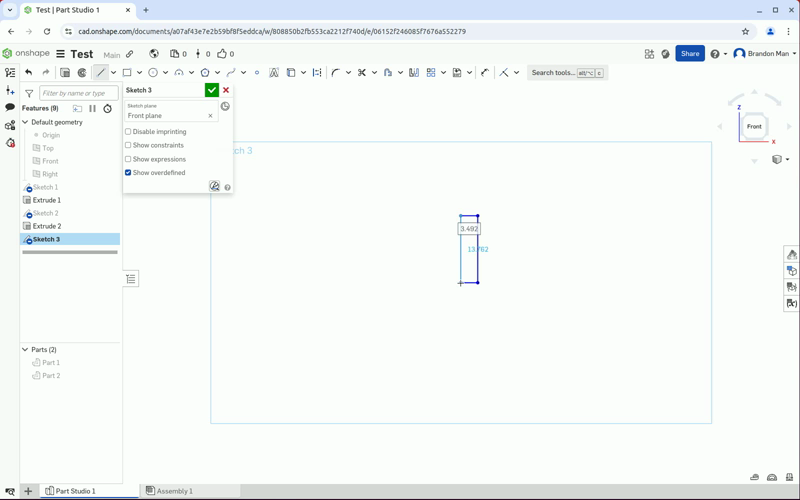
key(esc)
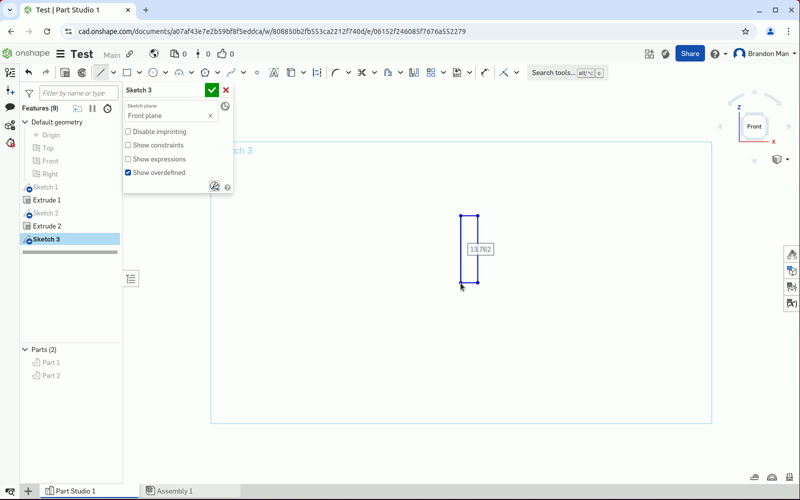
key(c)
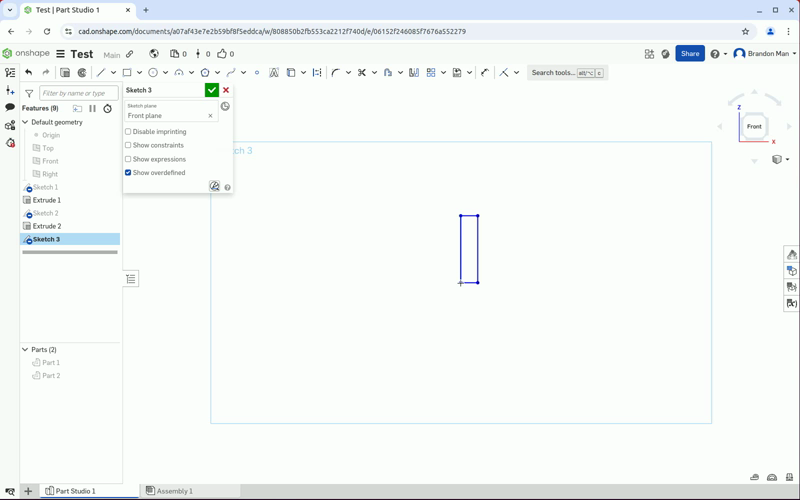
key_down(shift)
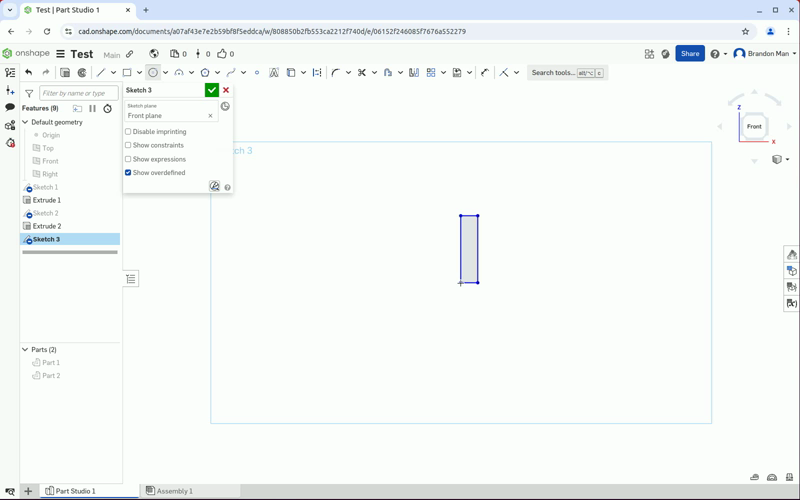
mouse_move(470, 269)
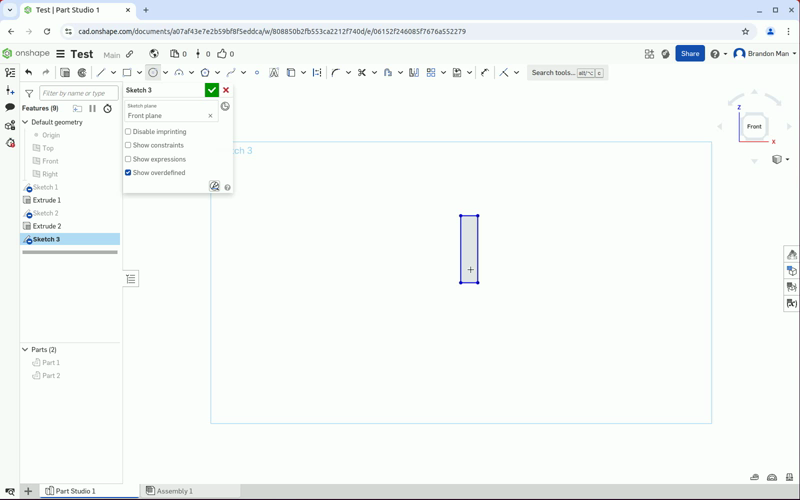
click(470, 269)
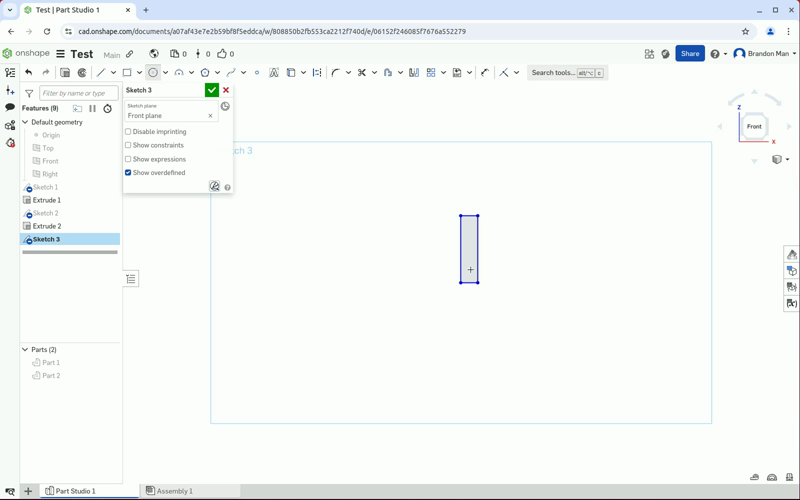
key_up(shift)
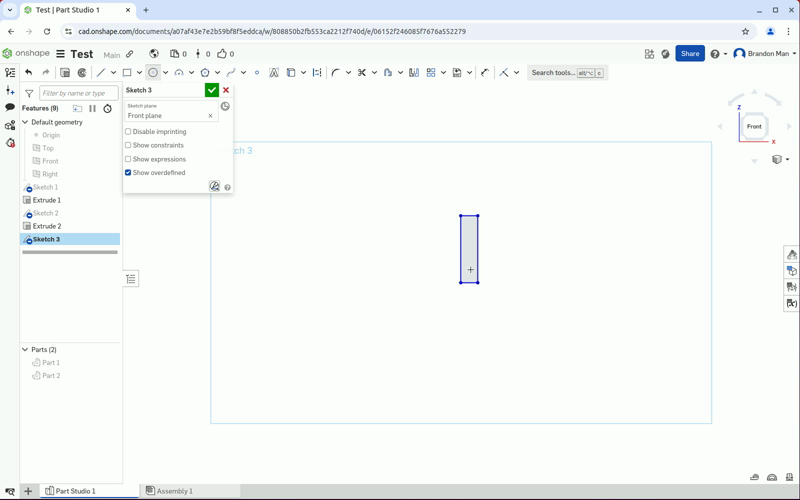
mouse_move(472, 269)
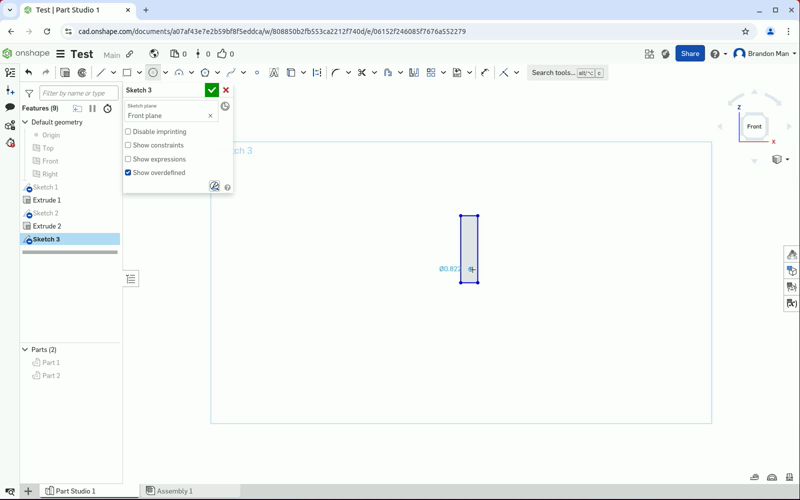
scroll(6)
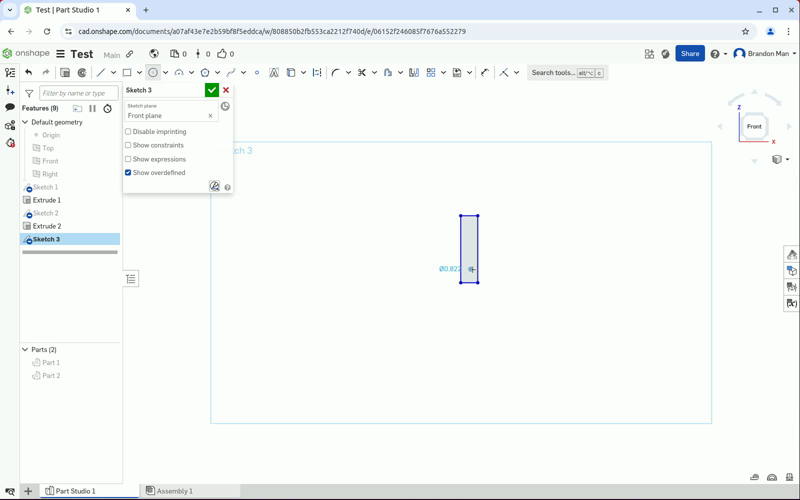
scroll(6)
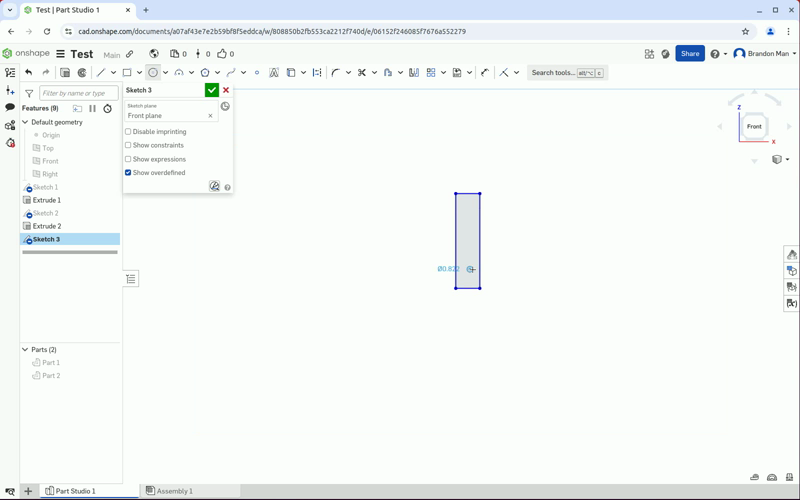
scroll(6)
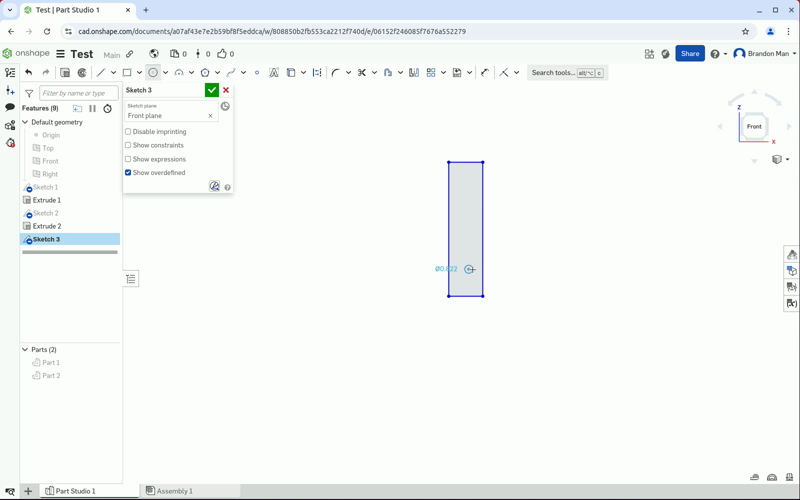
scroll(6)
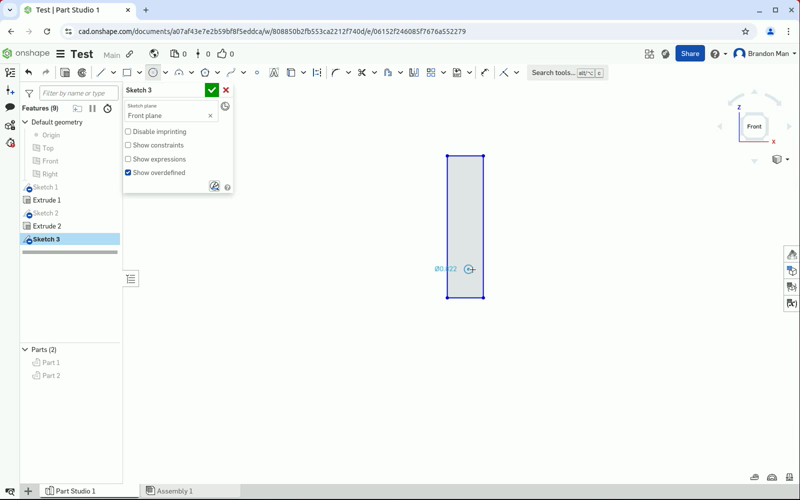
scroll(6)
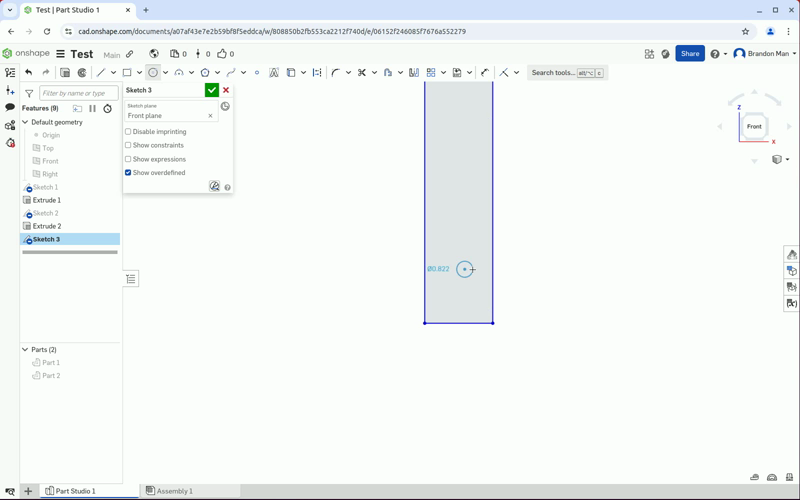
scroll(6)
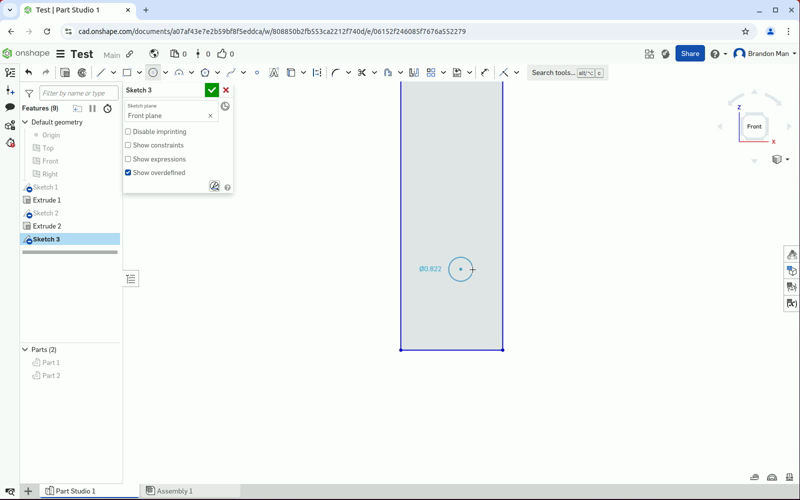
scroll(6)
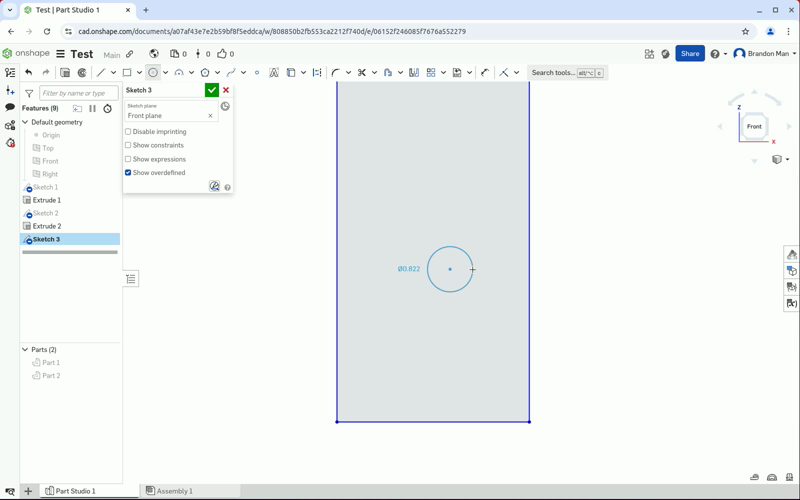
click(472, 269)
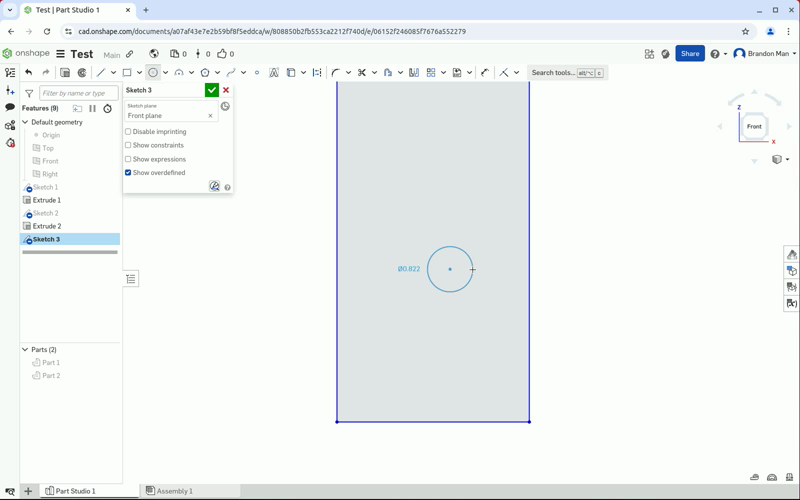
scroll(-6)
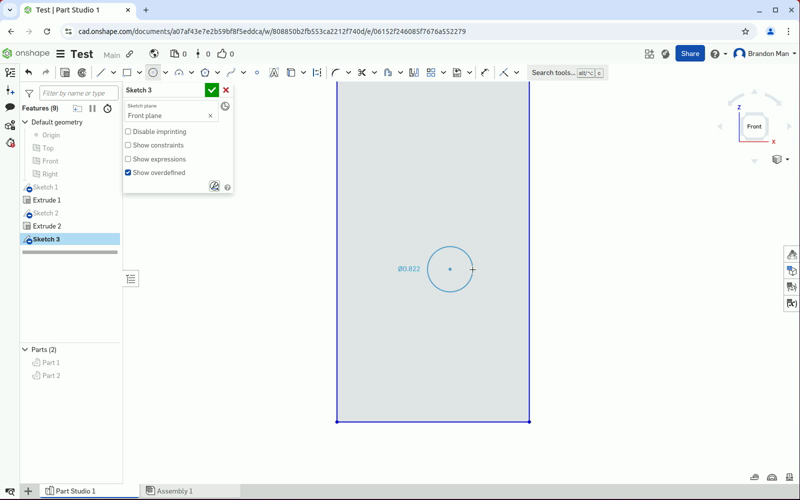
scroll(-6)
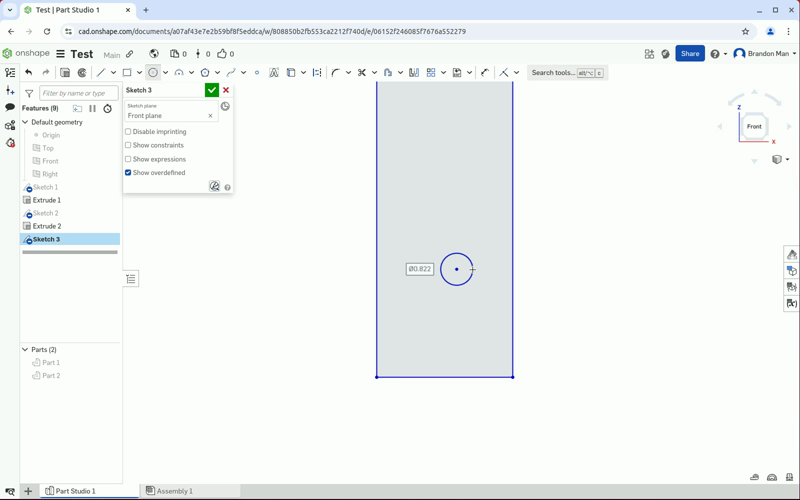
scroll(-6)
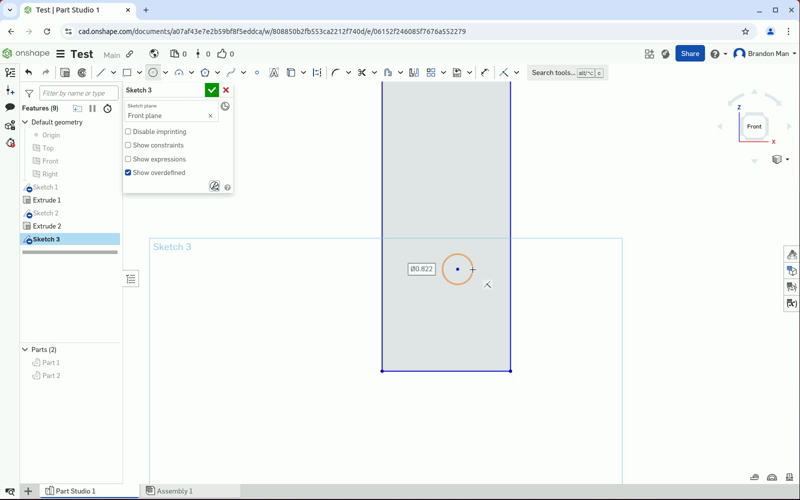
scroll(-6)
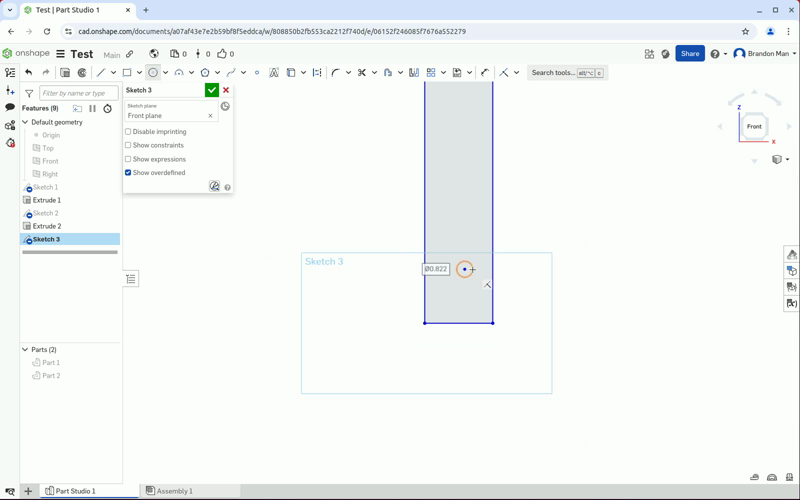
scroll(-6)
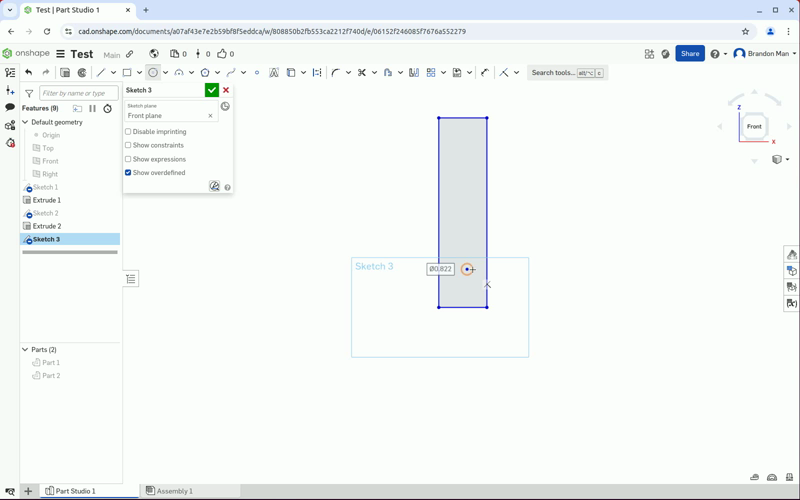
scroll(-6)
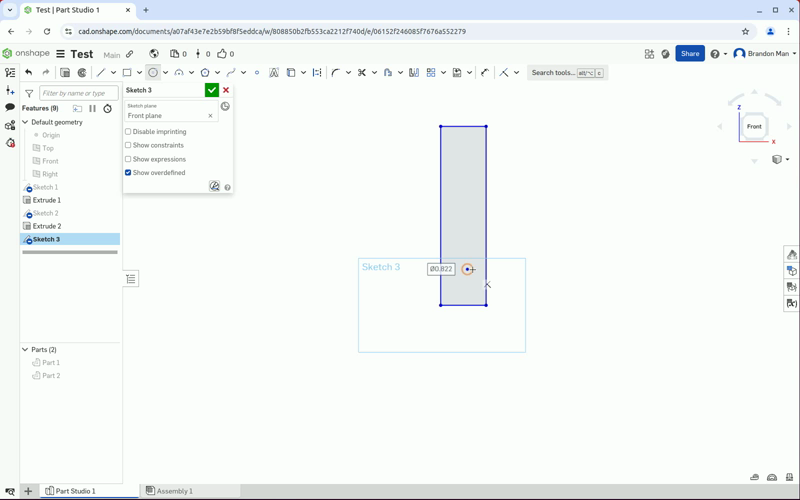
scroll(-6)
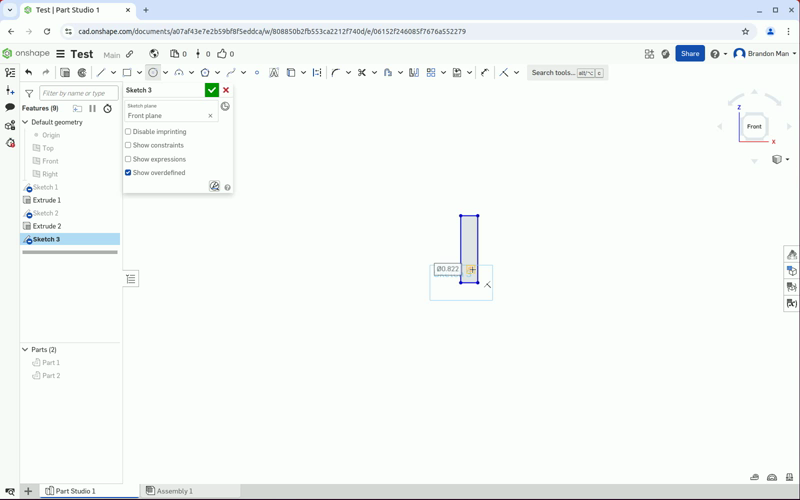
key(esc)
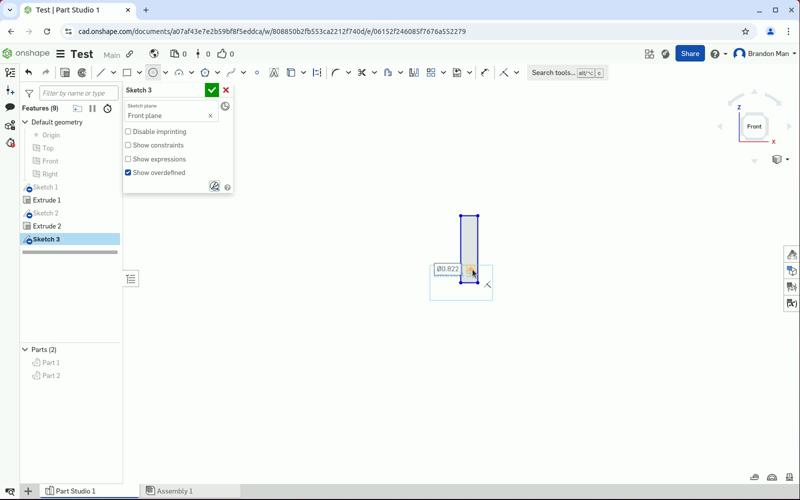
key(c)
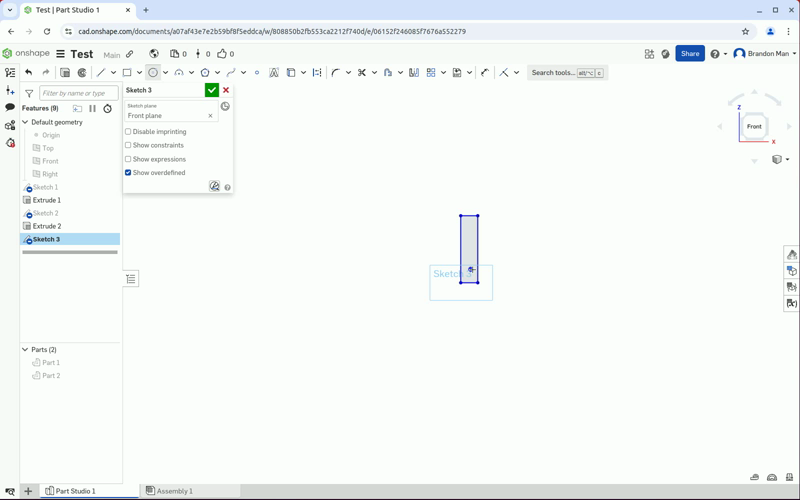
key_down(shift)
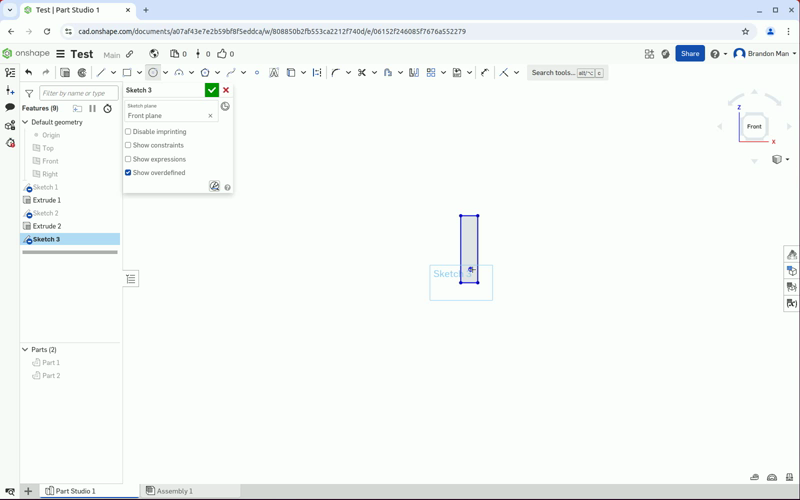
mouse_move(470, 229)
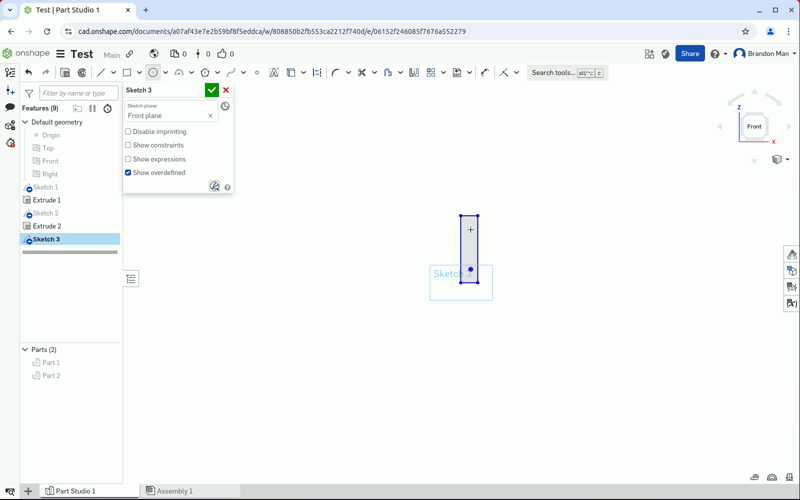
click(470, 229)
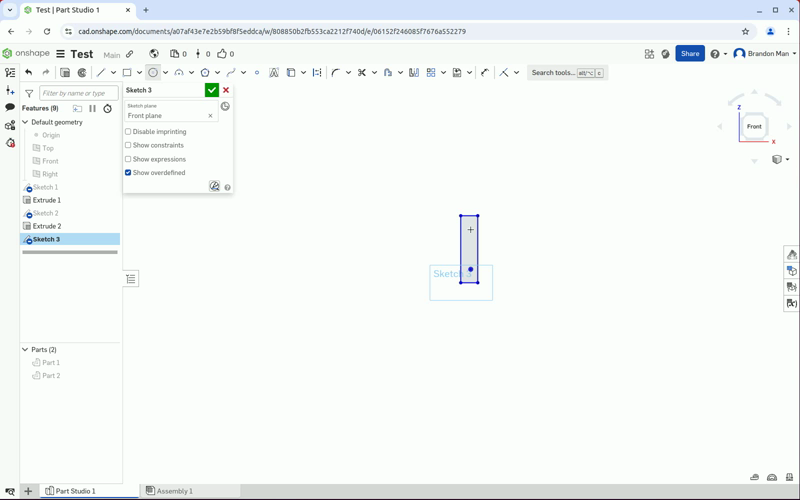
key_up(shift)
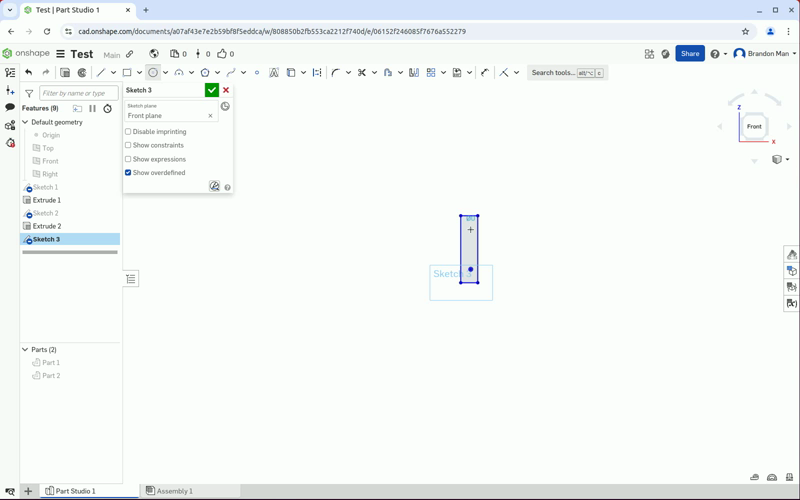
mouse_move(472, 229)
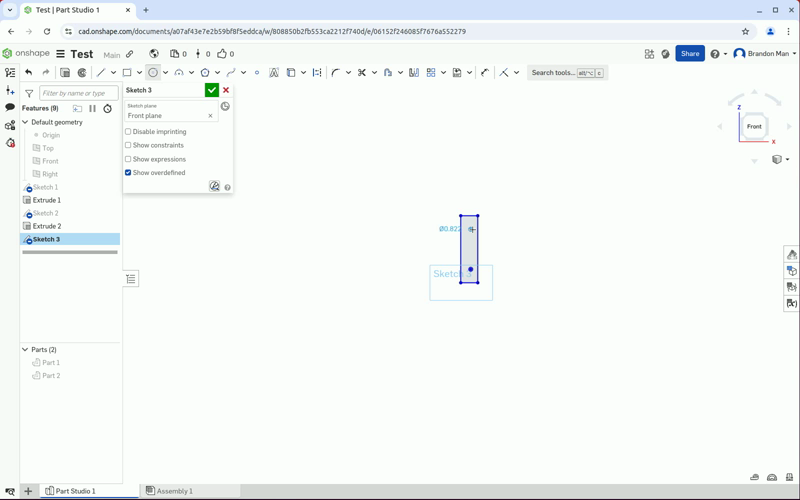
scroll(6)
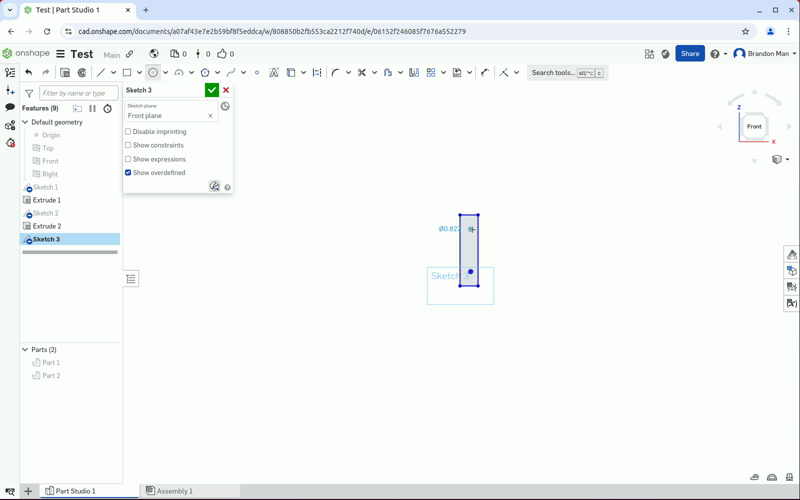
scroll(6)
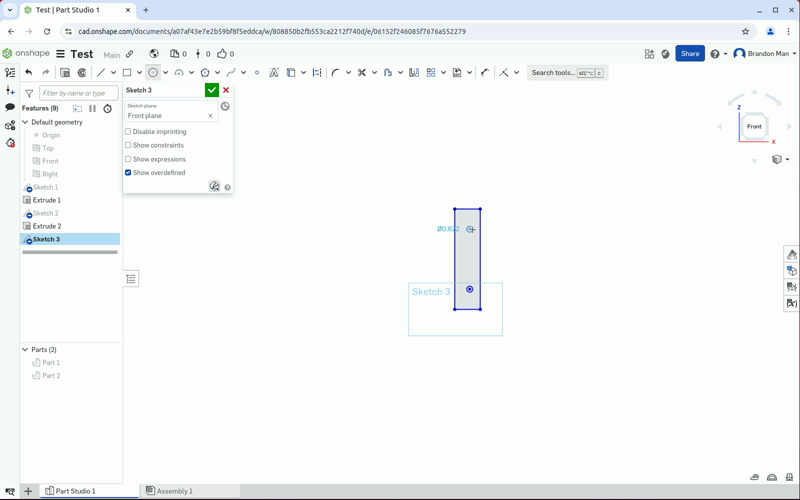
scroll(6)
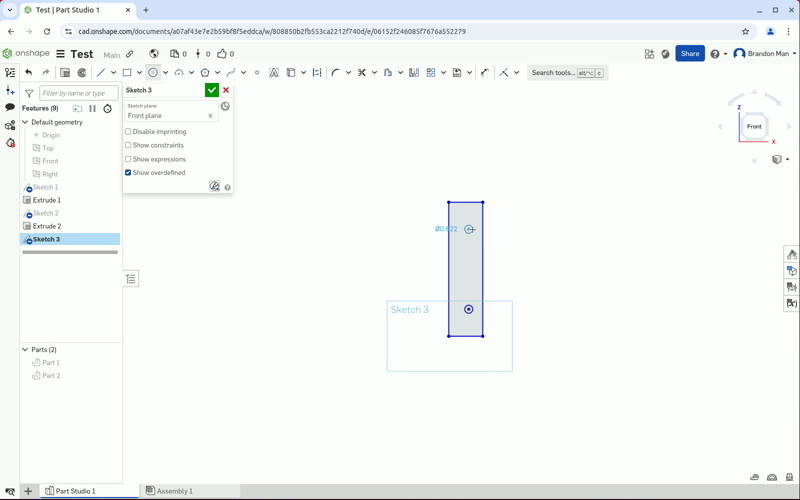
scroll(6)
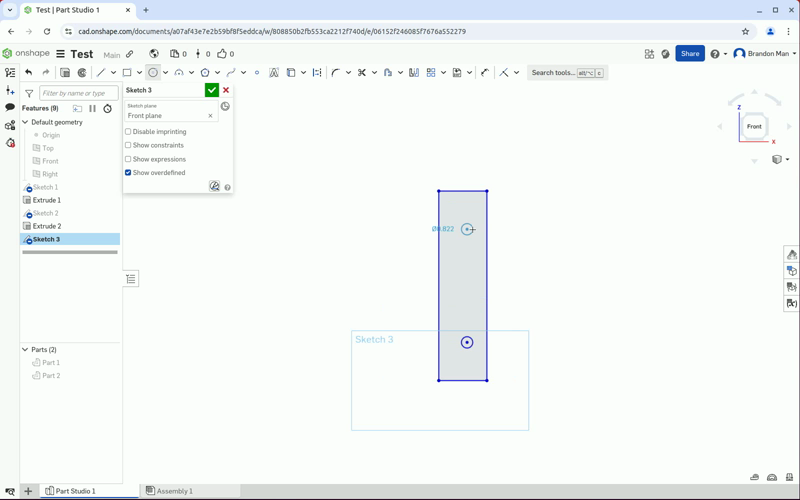
scroll(6)
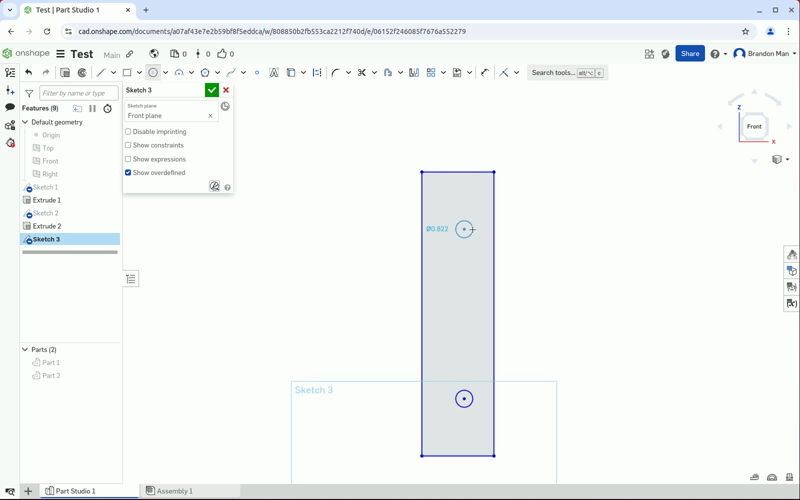
scroll(6)
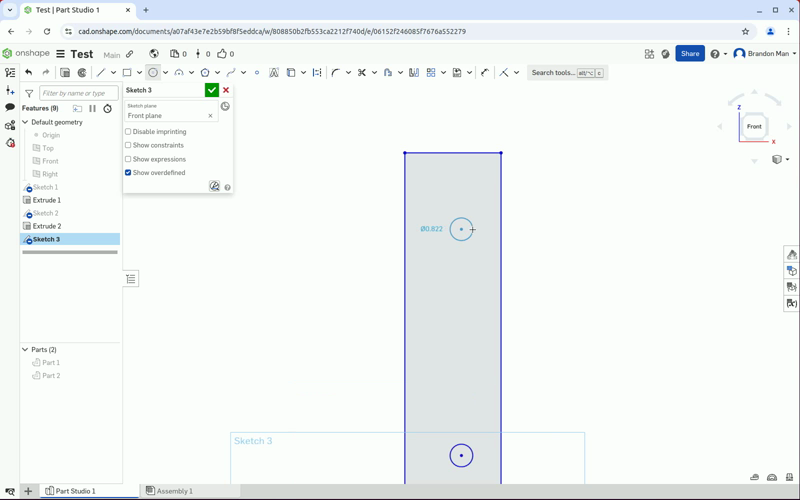
scroll(6)
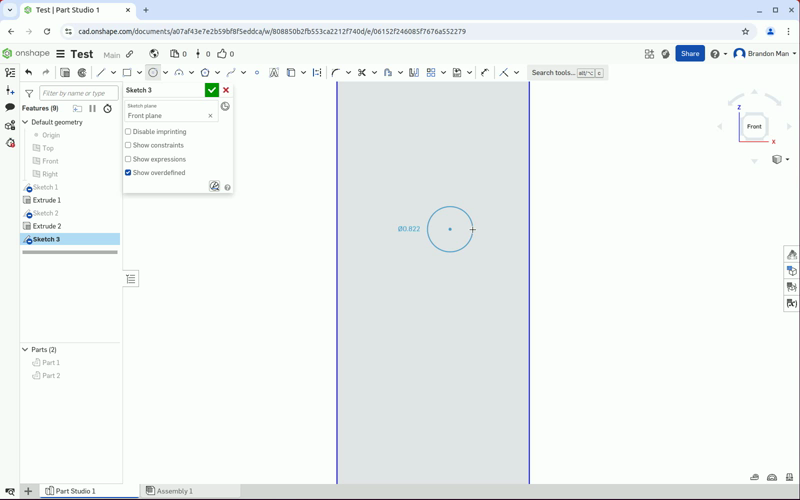
click(472, 229)
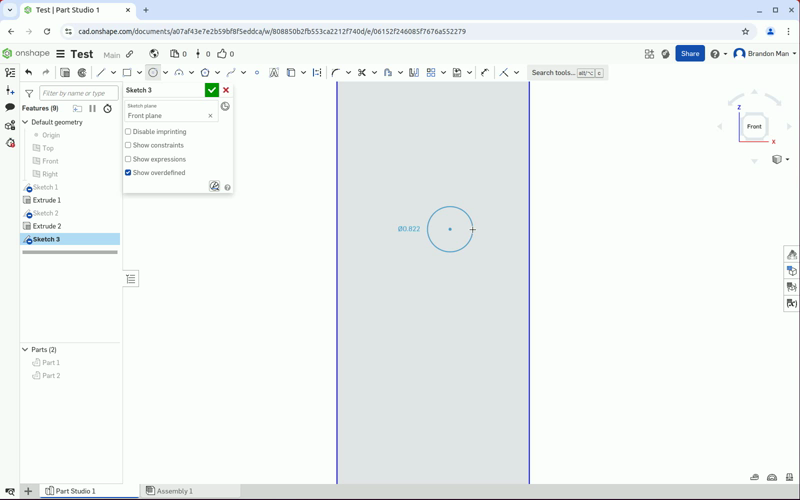
scroll(-6)
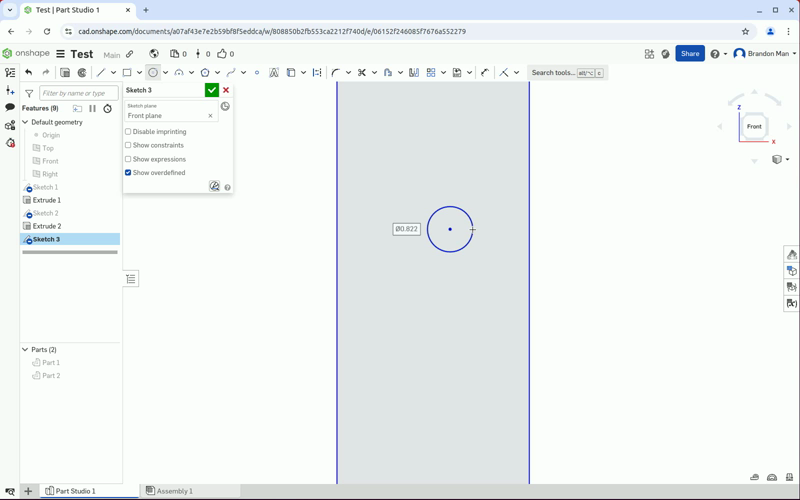
scroll(-6)
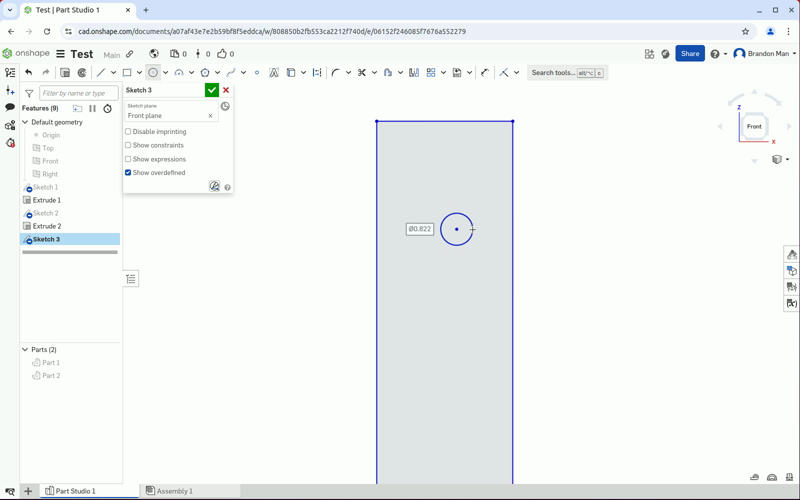
scroll(-6)
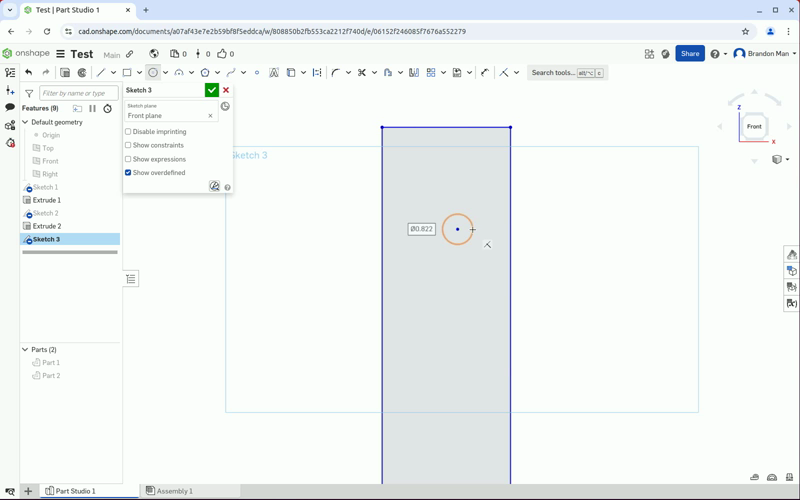
scroll(-6)
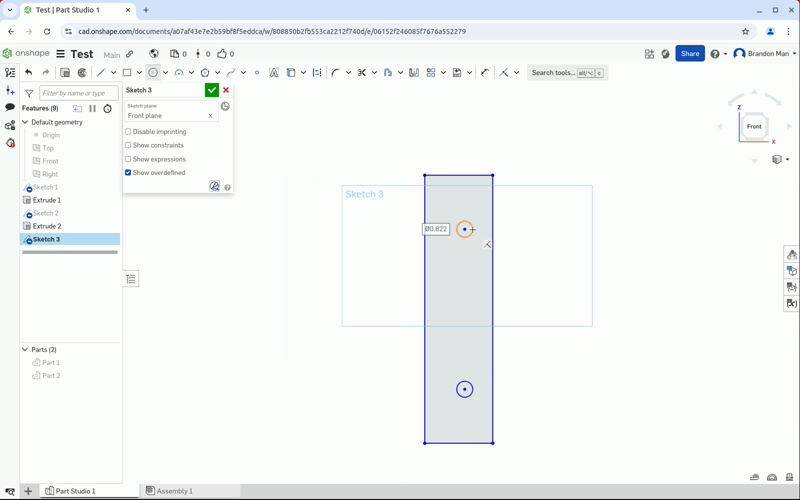
scroll(-6)
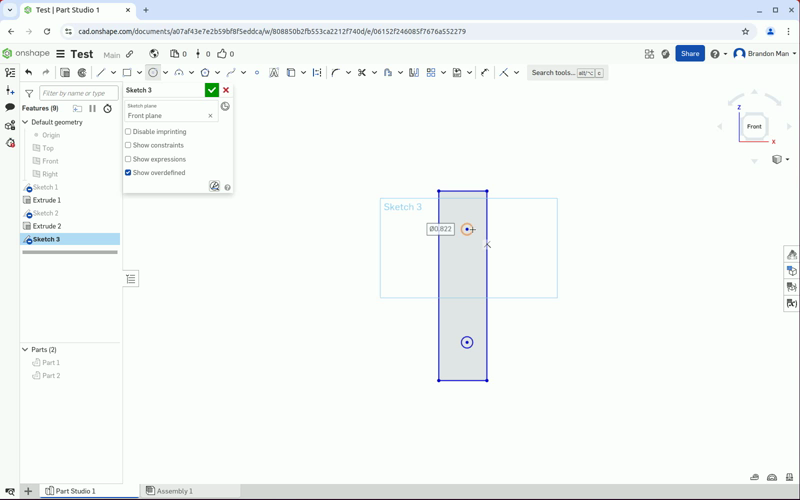
scroll(-6)
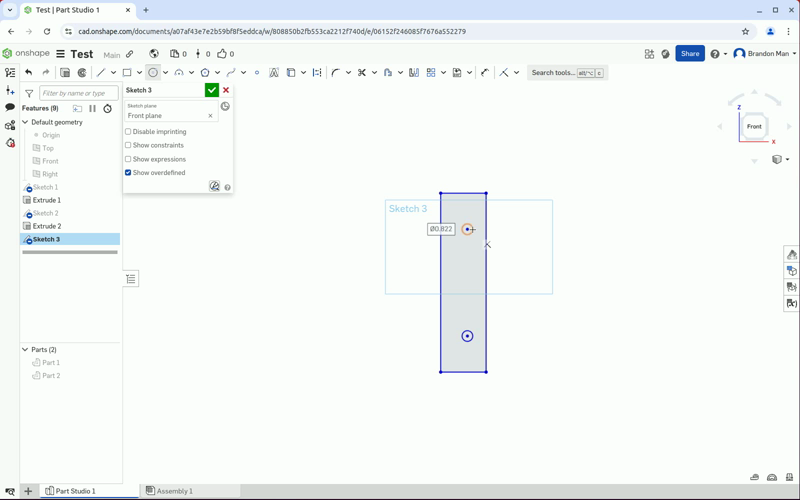
scroll(-6)
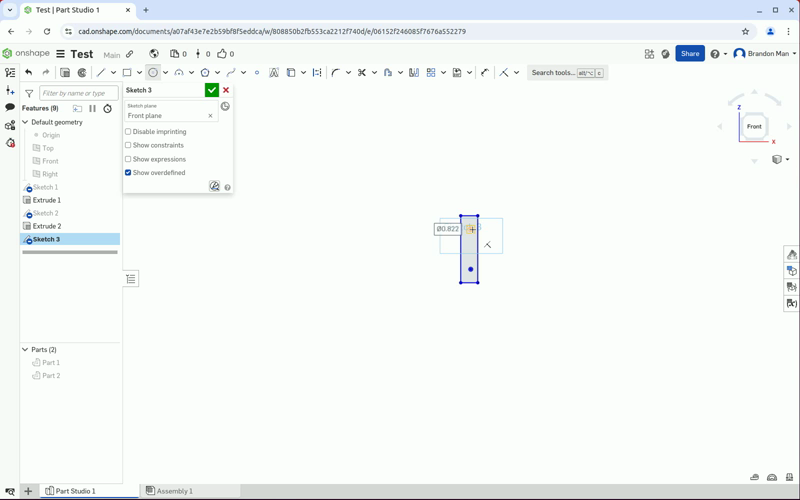
key(esc)
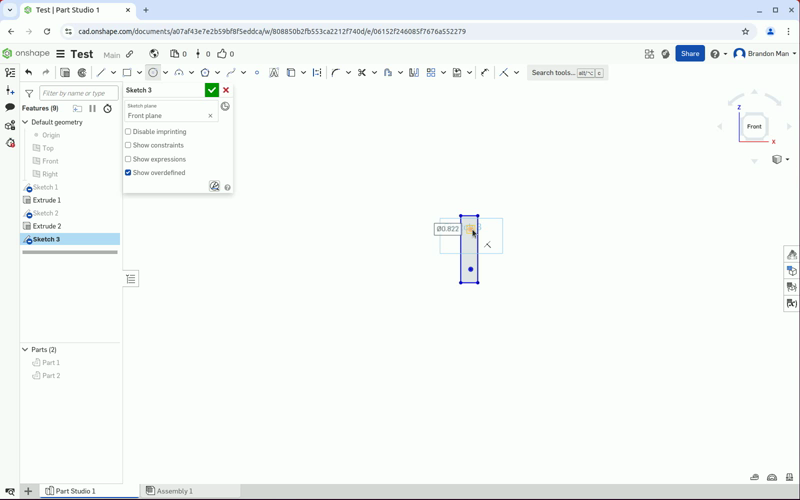
mouse_move(470, 250)
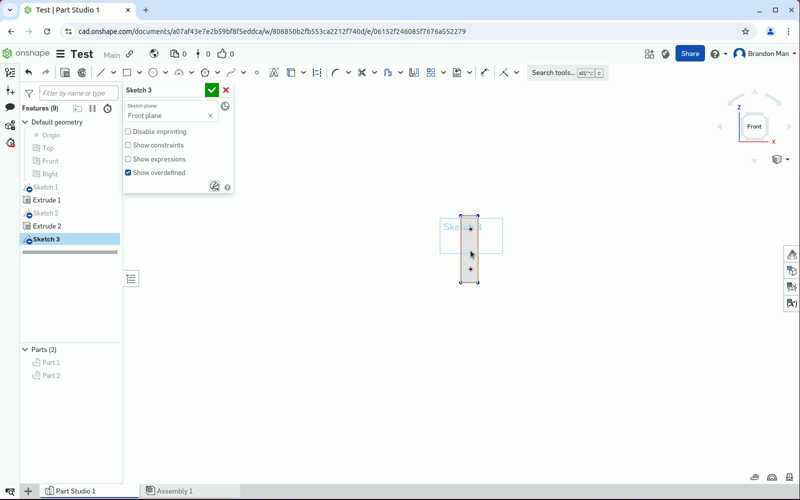
scroll(6)
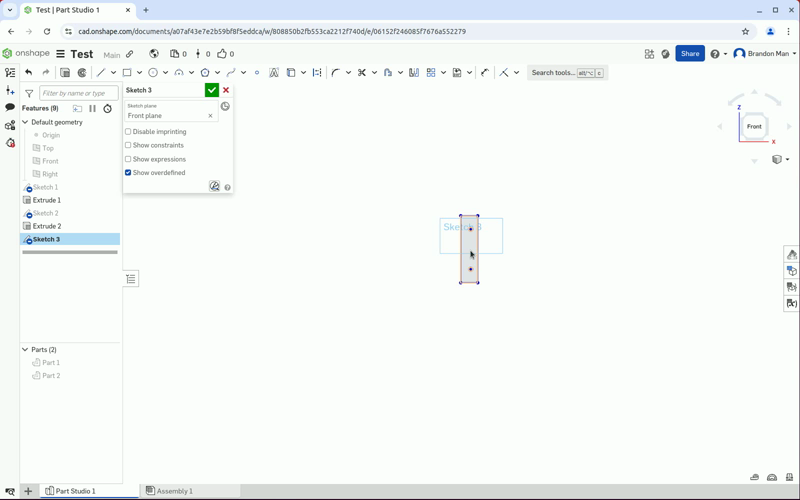
scroll(6)
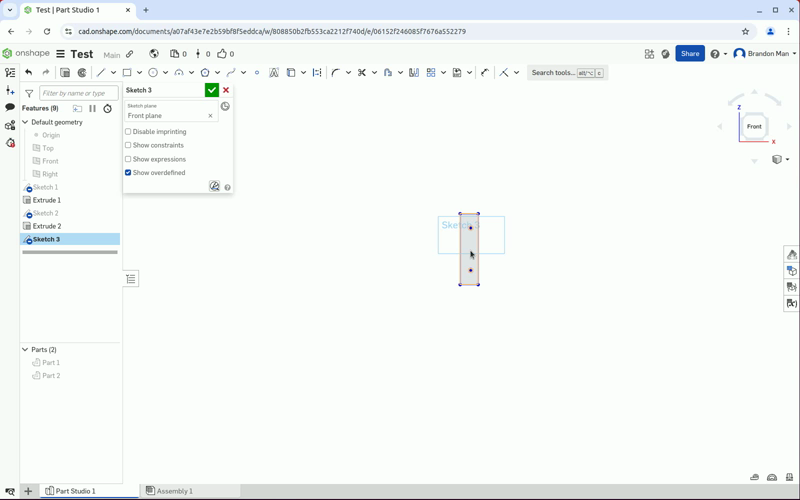
scroll(6)
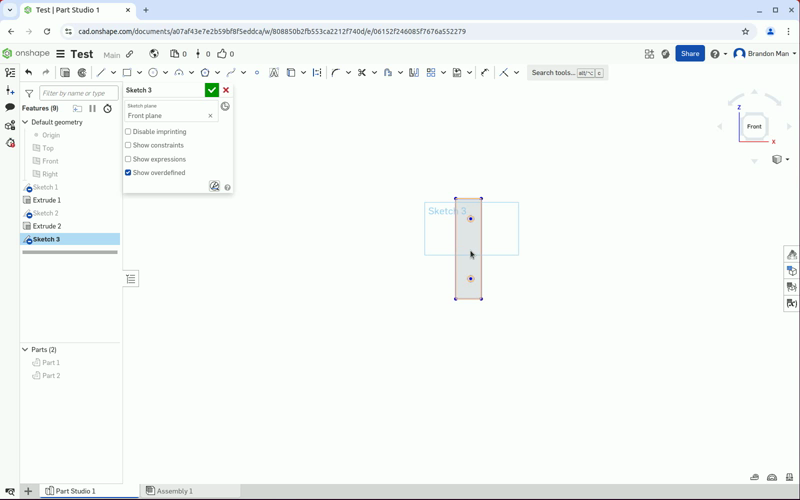
scroll(6)
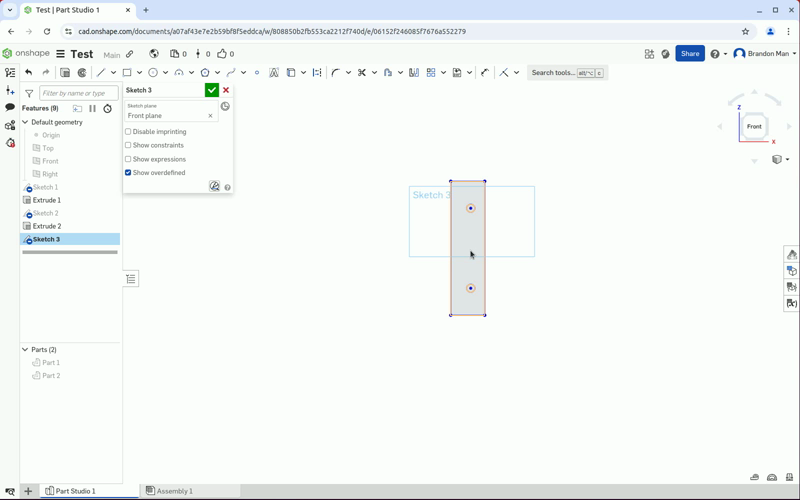
scroll(6)
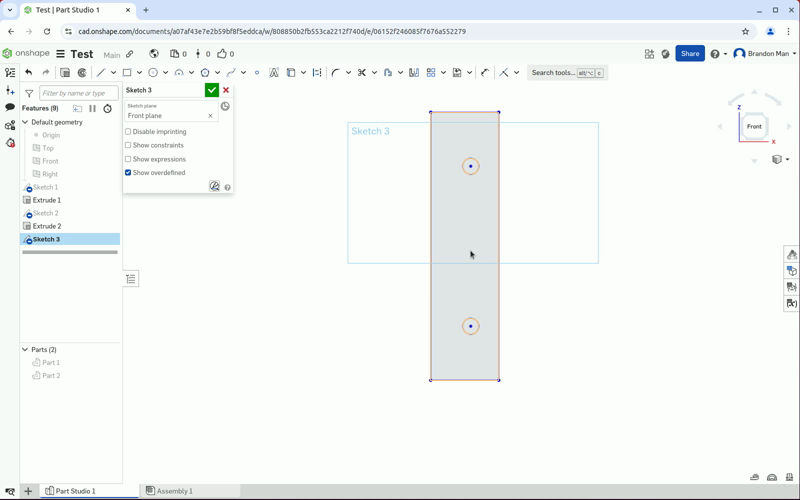
scroll(6)
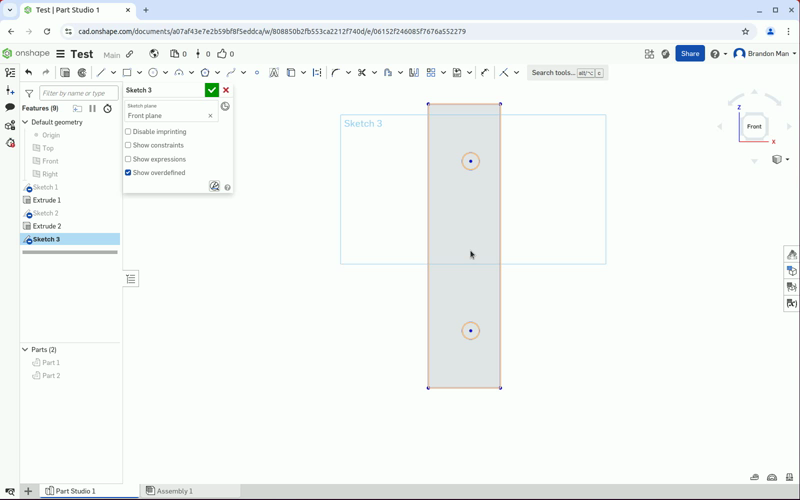
scroll(6)
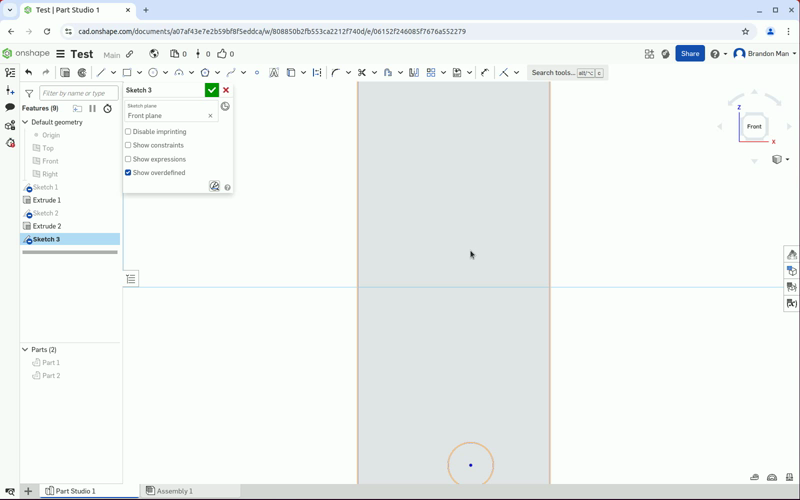
click(470, 250)
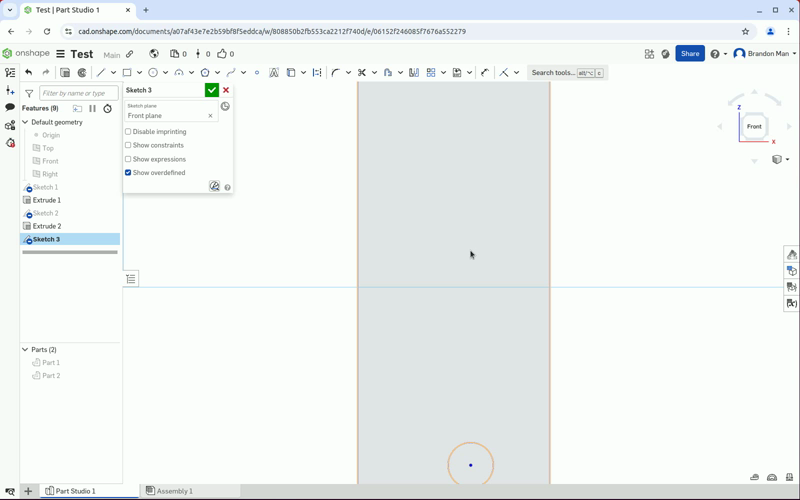
scroll(-6)
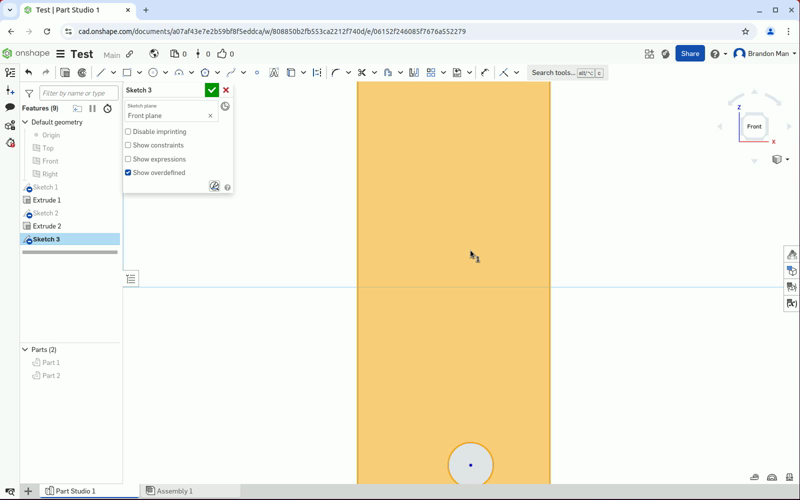
scroll(-6)
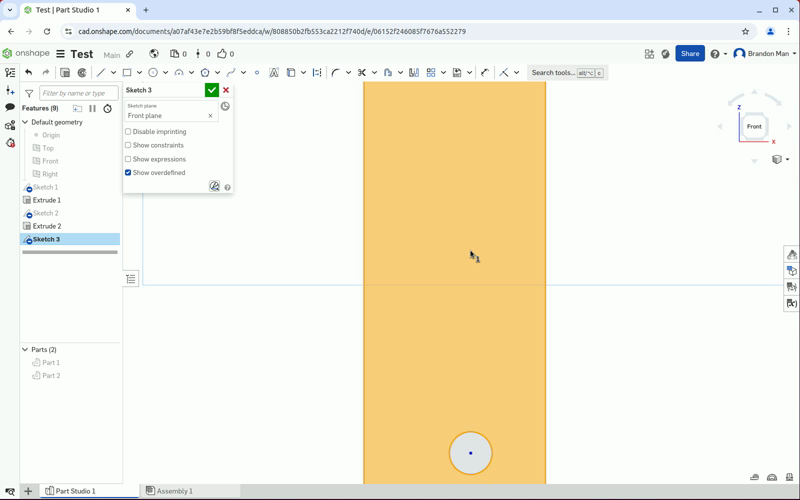
scroll(-6)
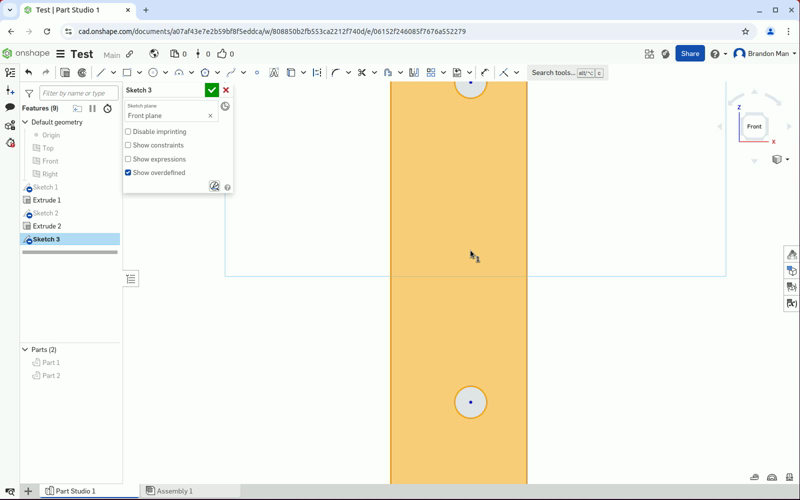
scroll(-6)
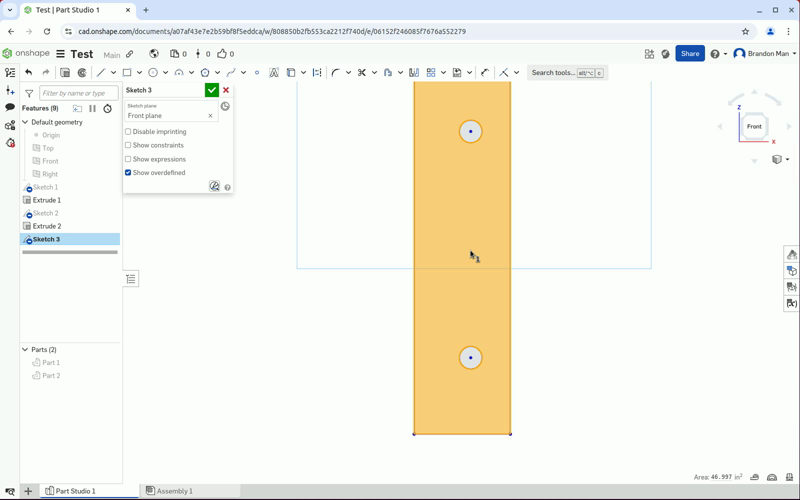
scroll(-6)
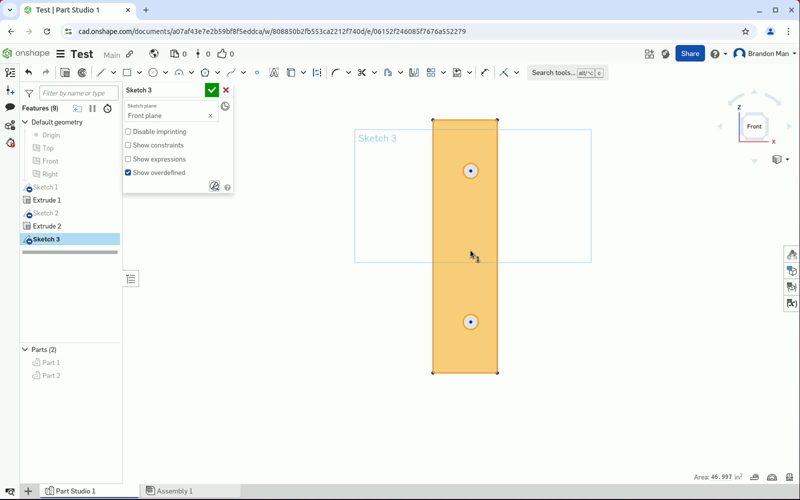
scroll(-6)
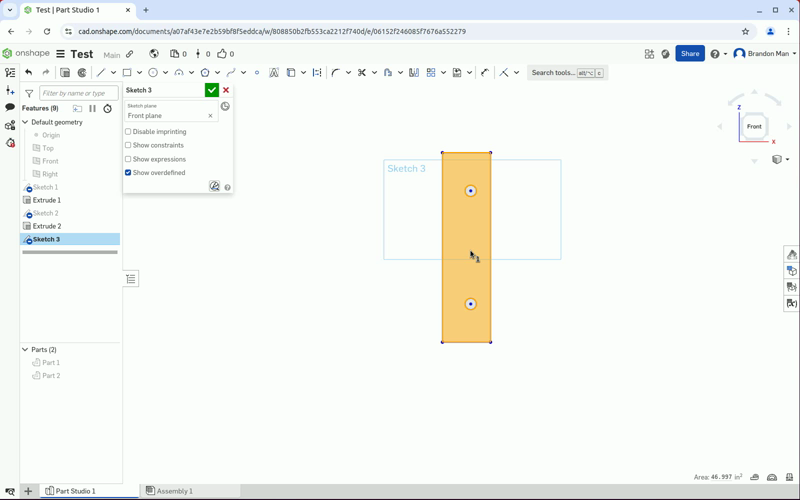
scroll(-6)
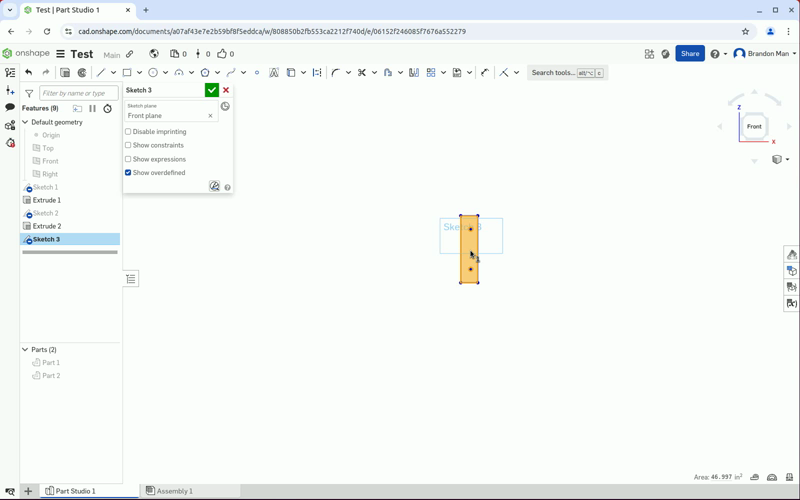
mouse_move(73, 352)
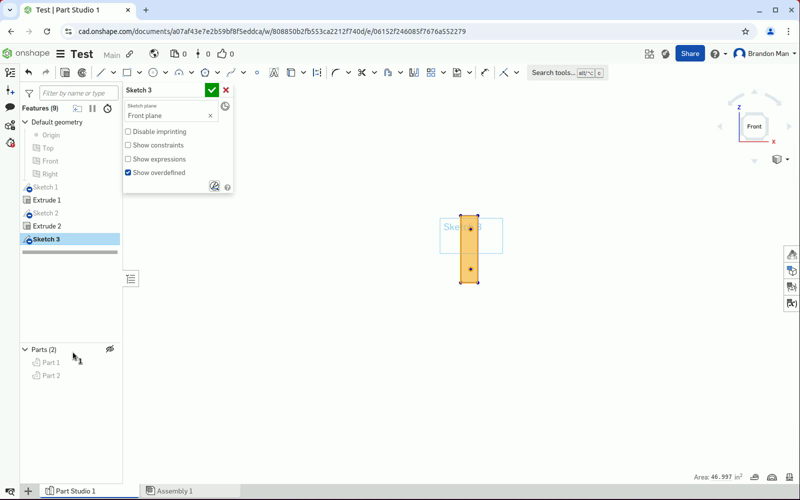
key(shift+y)
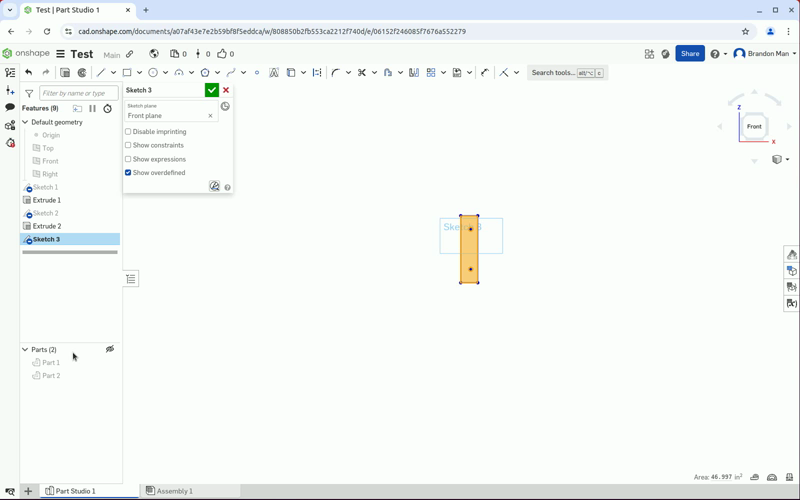
key(shift+e)
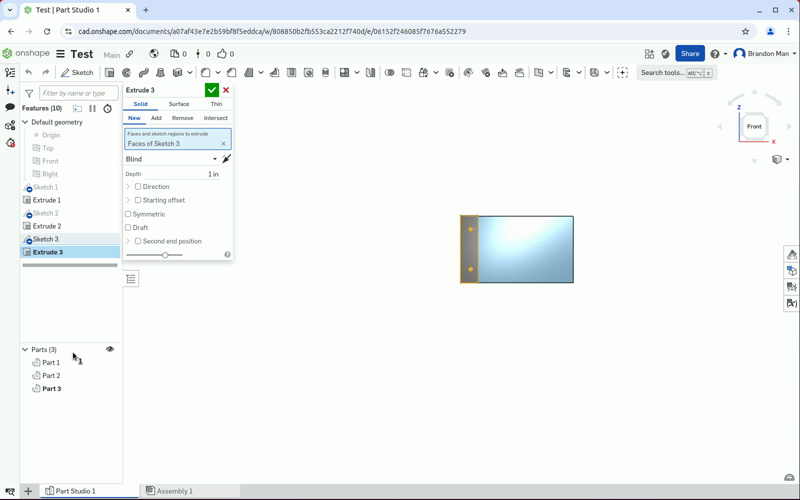
mouse_move(143, 106)
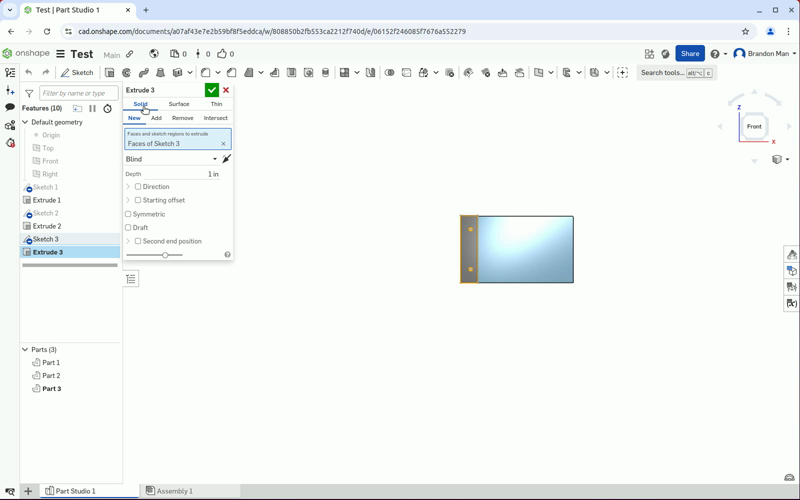
click(143, 106)
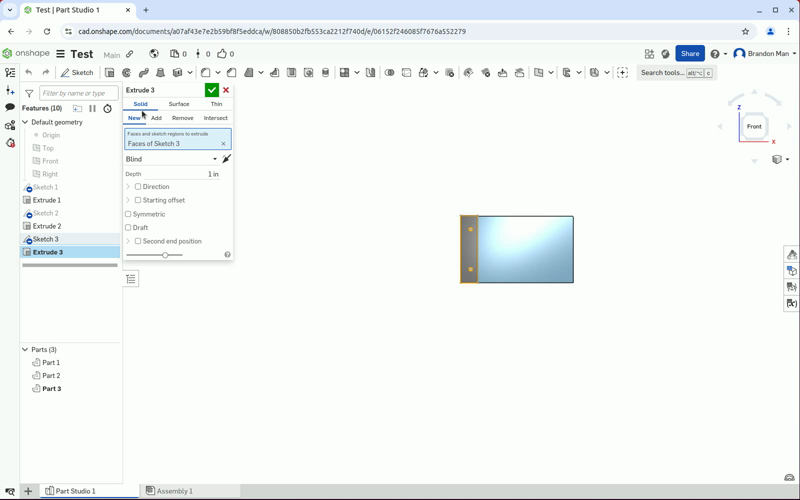
mouse_move(137, 120)
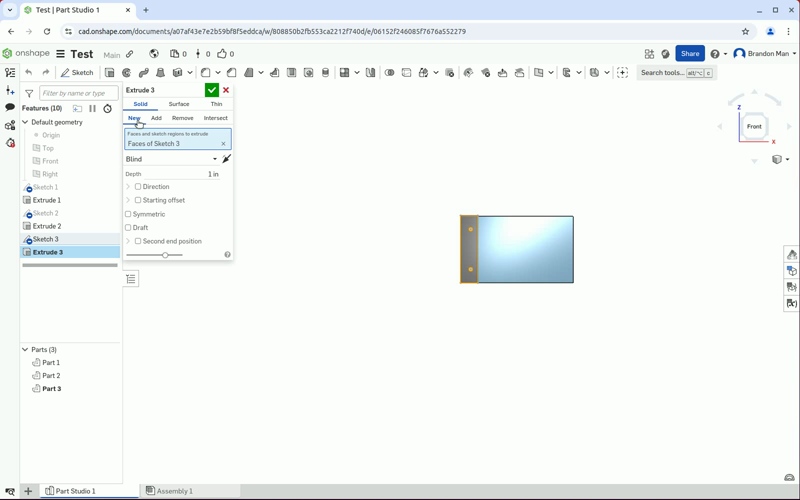
click(137, 120)
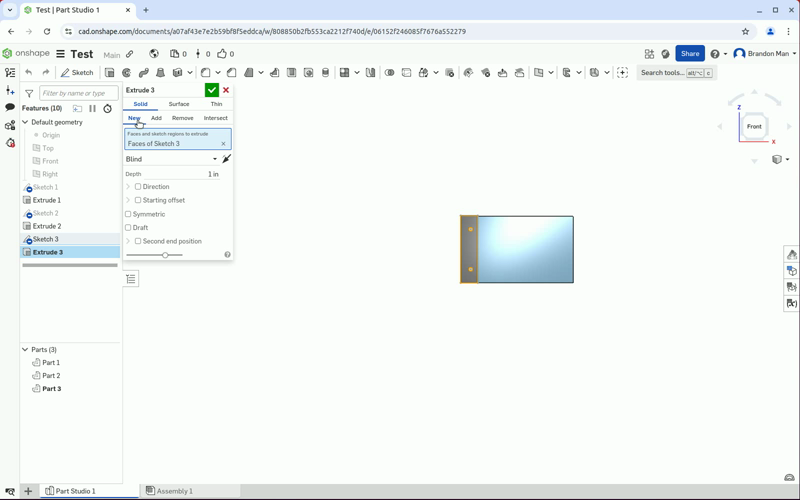
key(tab, 4)
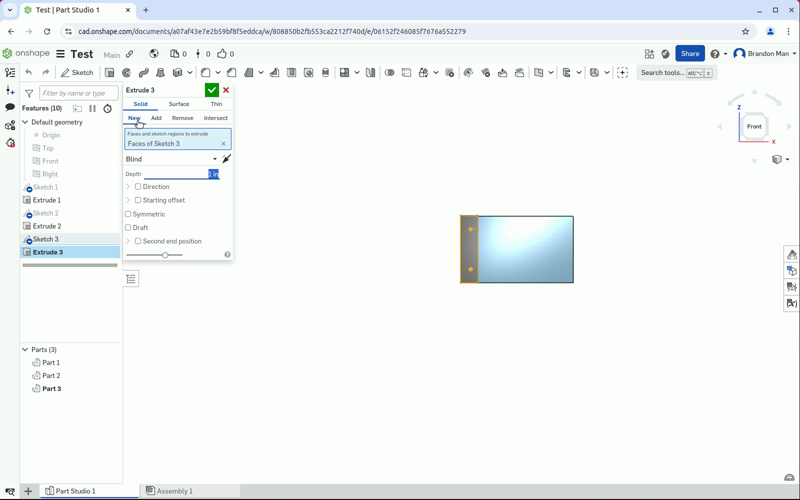
text(-1.444)
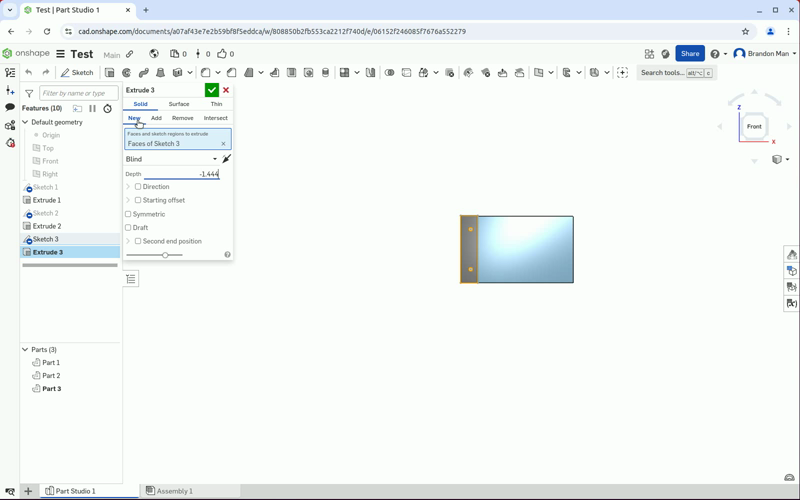
key(enter)
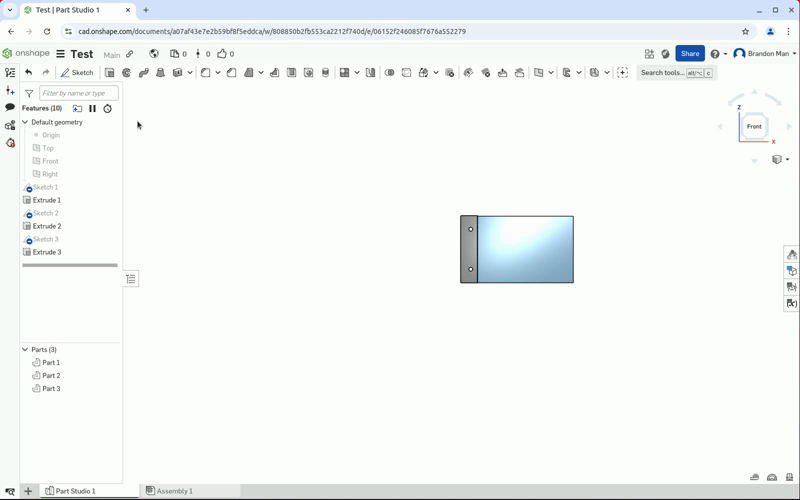
key(shift+h)
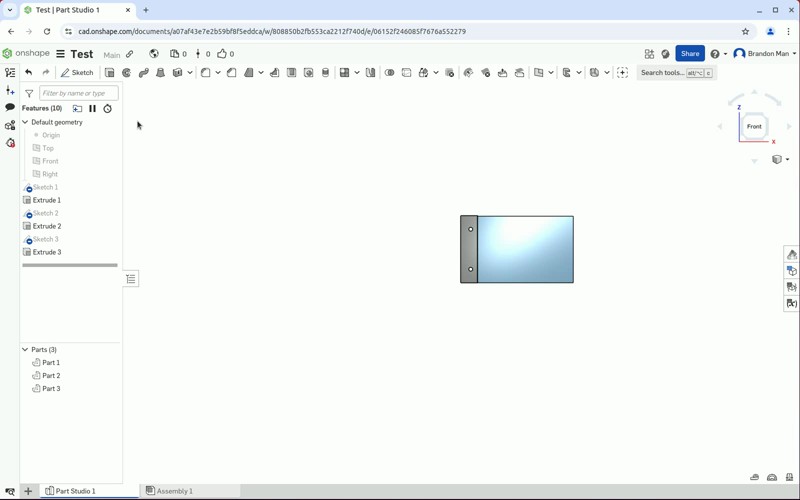
key(shift+h)
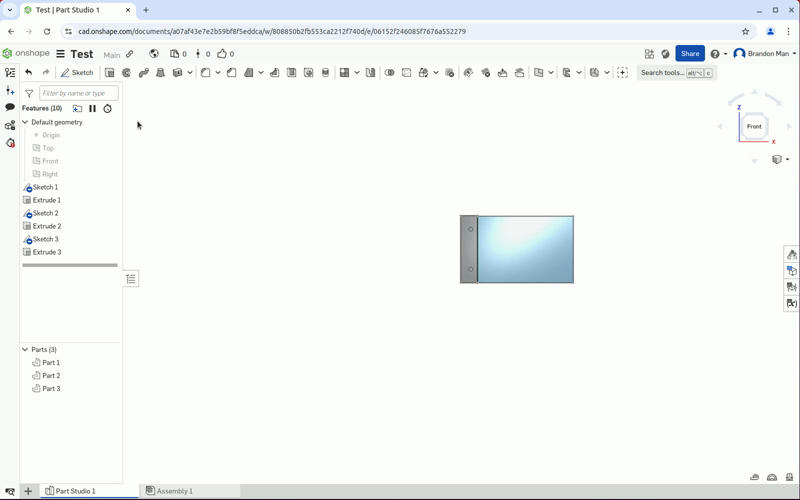
key(shift+7)
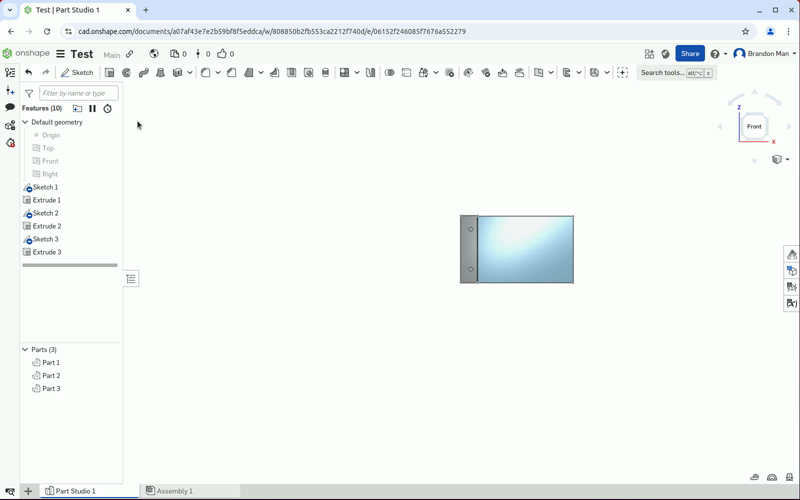
key(left, 2)
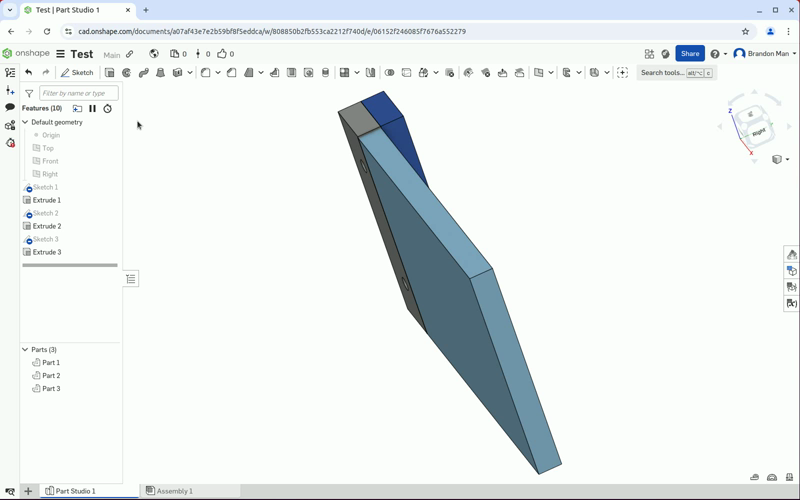
key(down, 2)
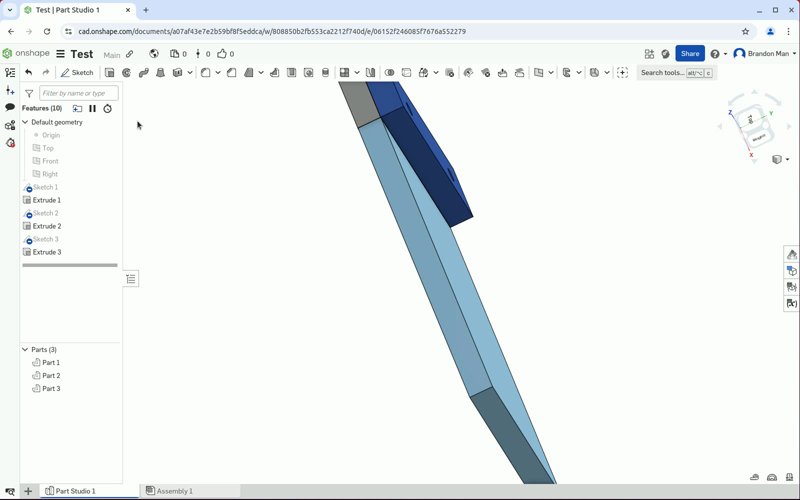
key(up, 2)
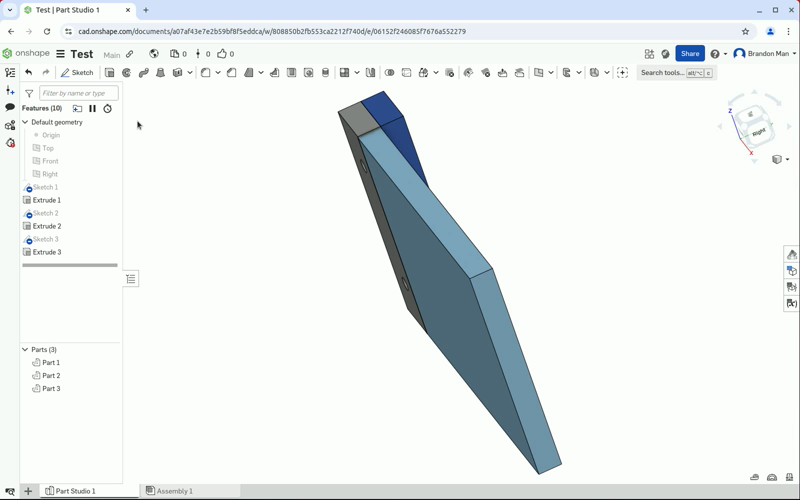
key(right, 2)
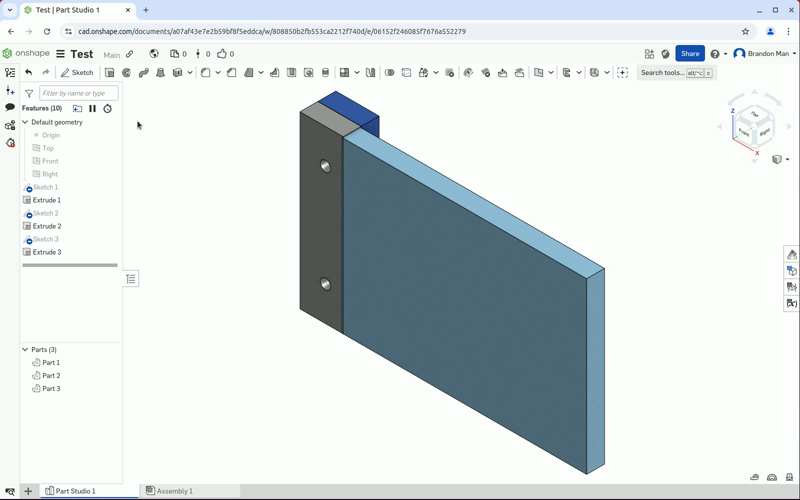
mouse_move(73, 189)
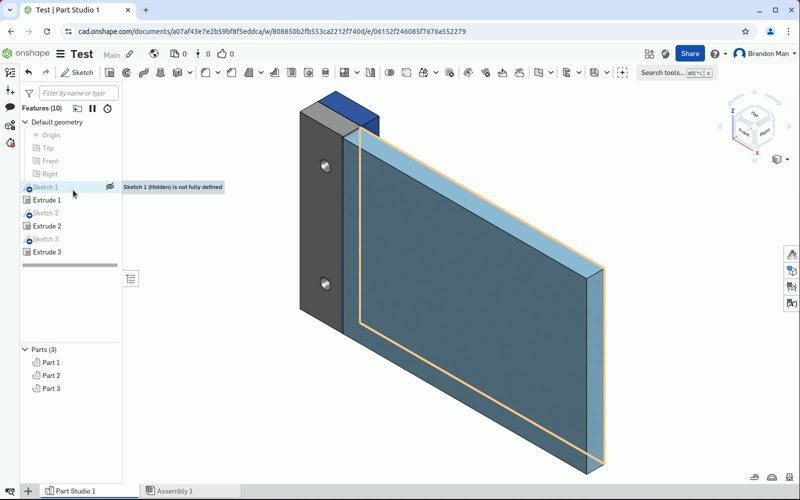
click(73, 189)